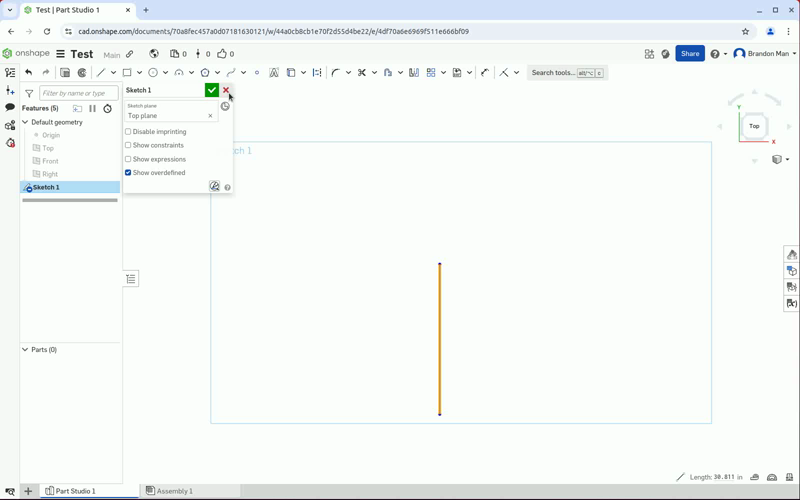
key(shift+h)
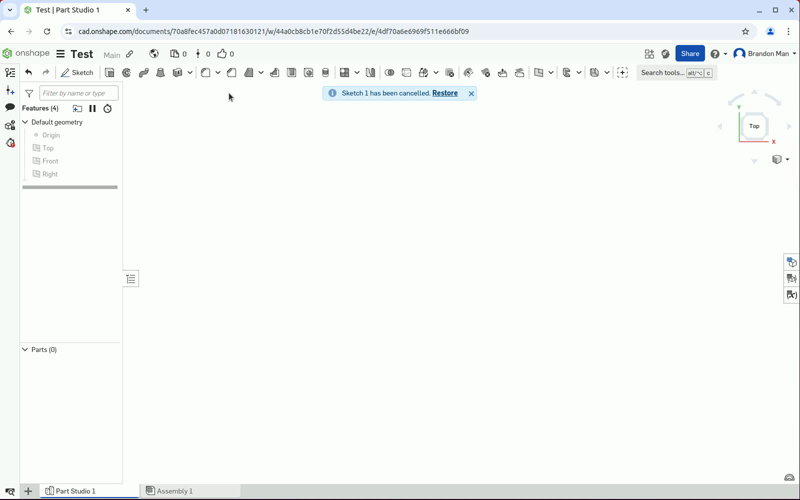
mouse_move(73, 352)
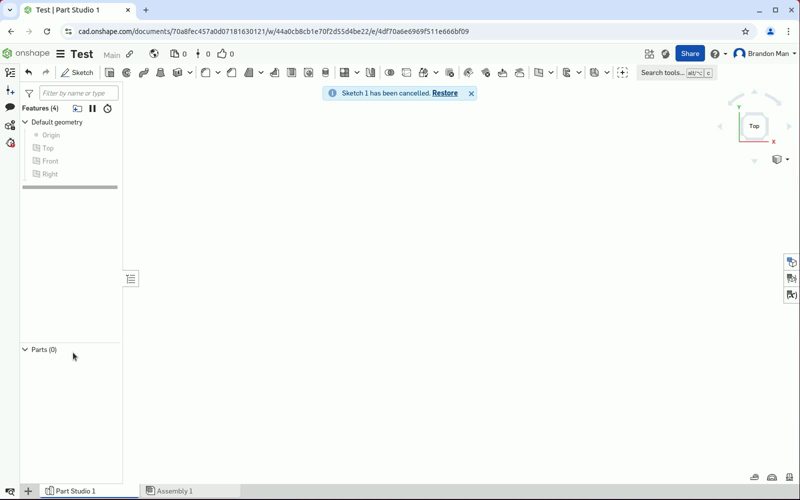
key(y)
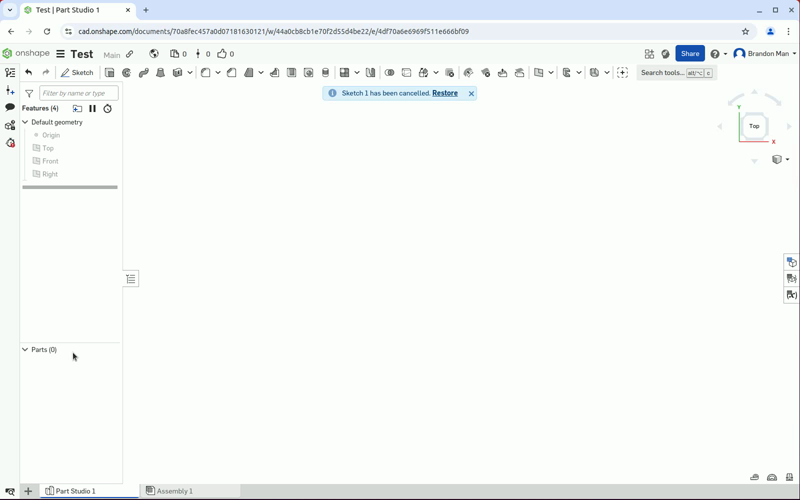
key(shift+p)
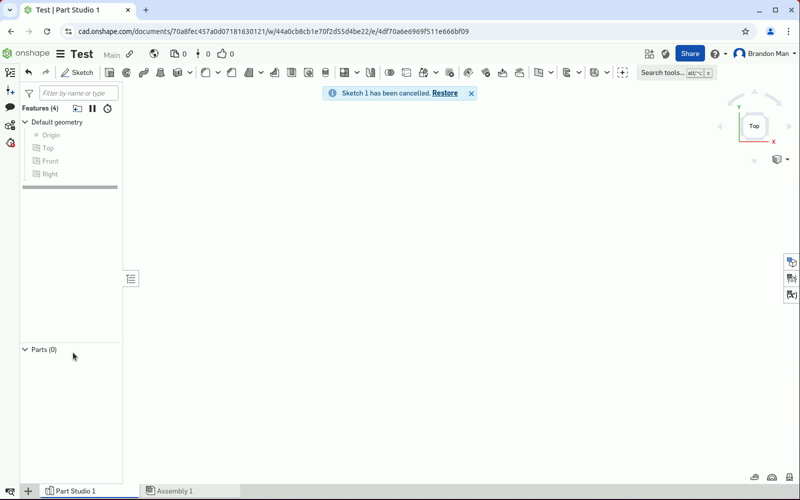
key(space)
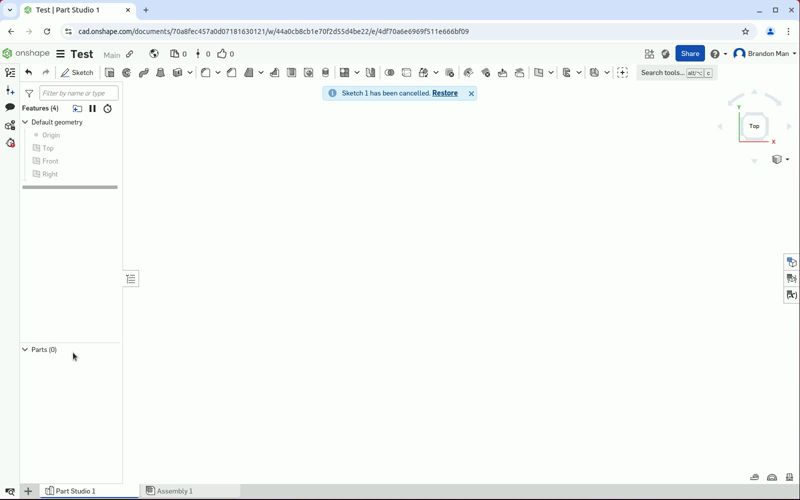
key_down(shift)
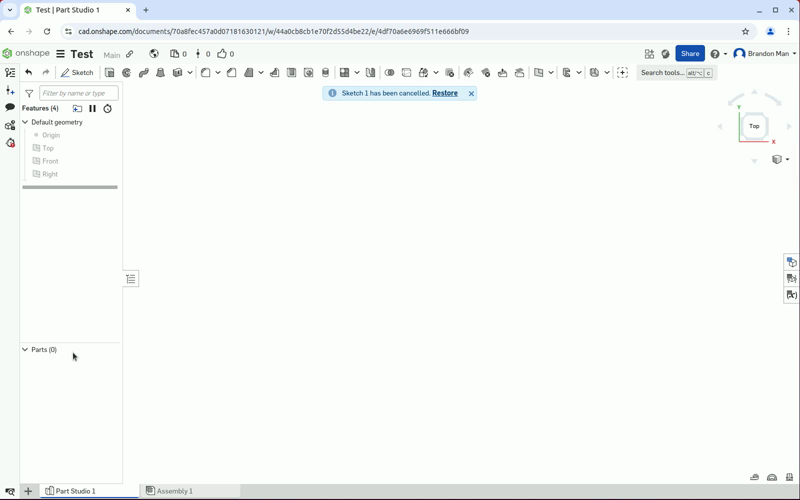
key(up)
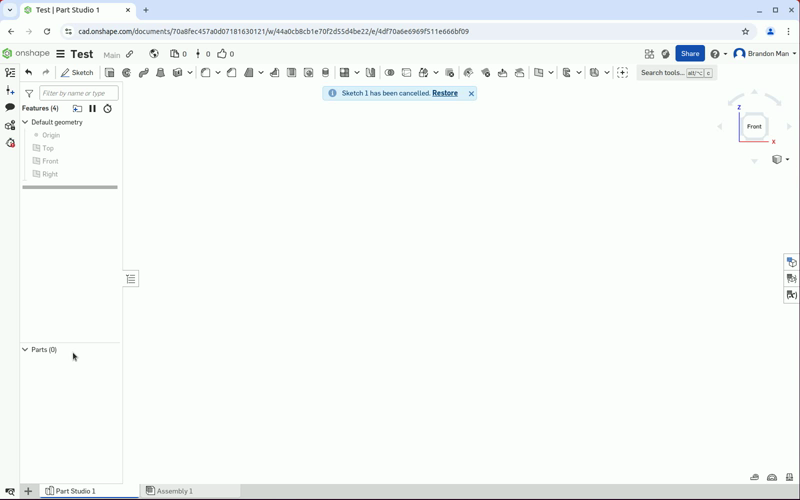
key_up(shift)
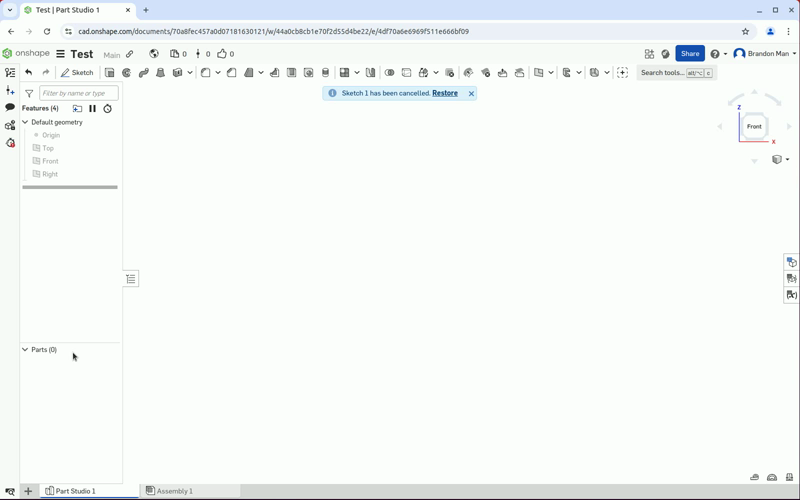
mouse_move(73, 352)
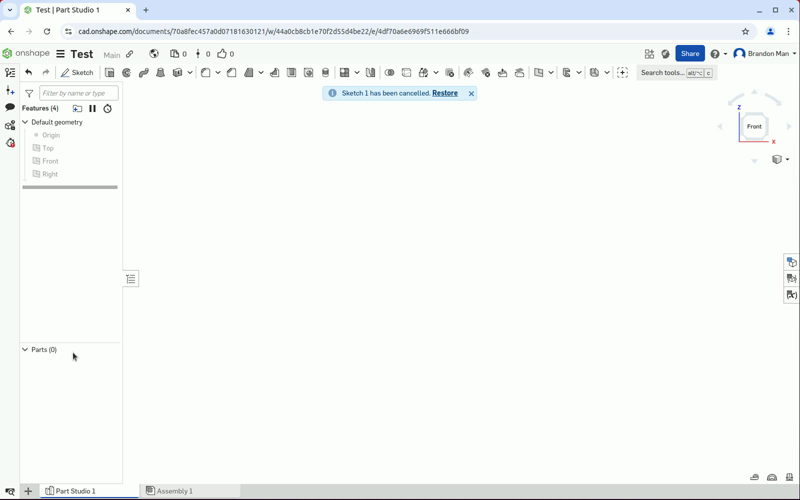
key(shift+y)
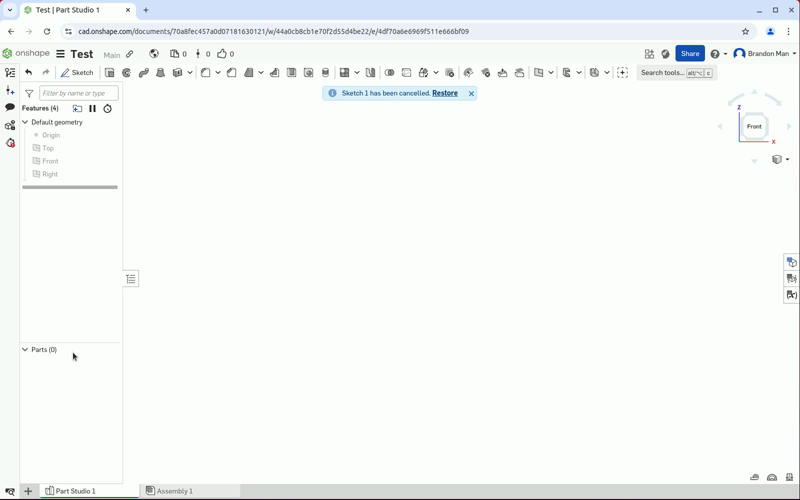
key(shift+s)
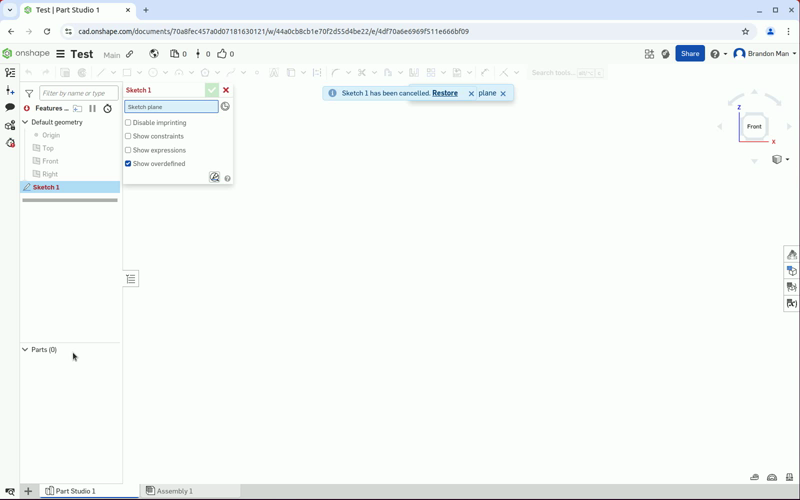
mouse_move(73, 163)
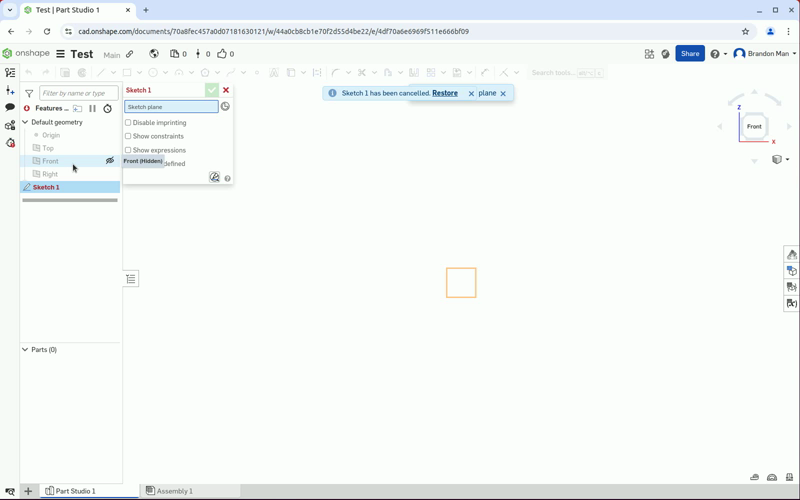
click(73, 163)
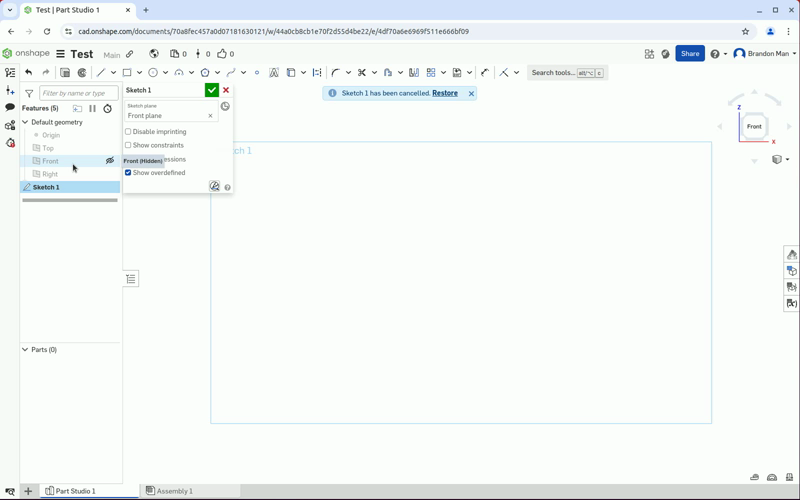
mouse_move(73, 352)
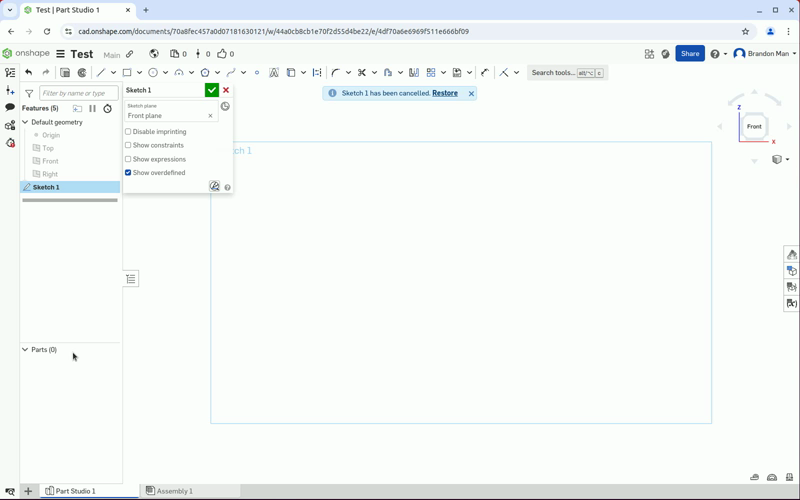
key(y)
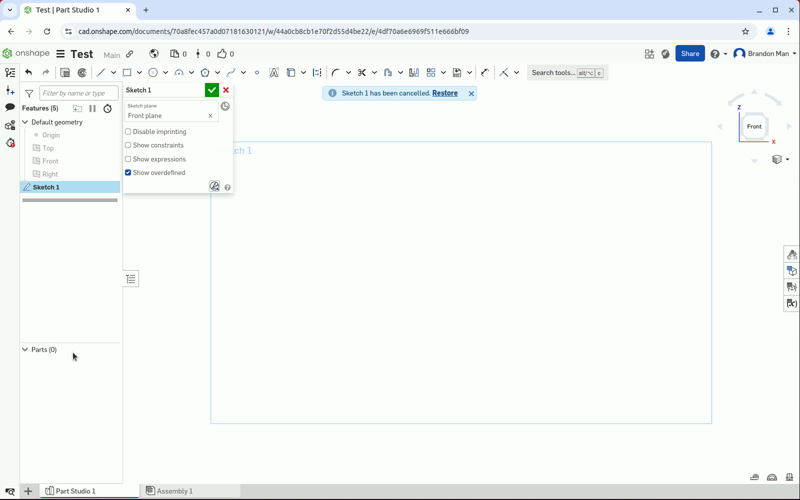
key(l)
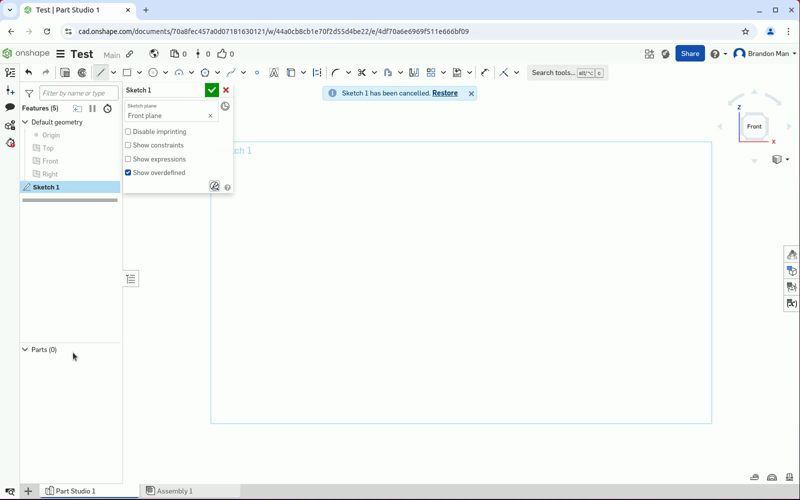
key_down(shift)
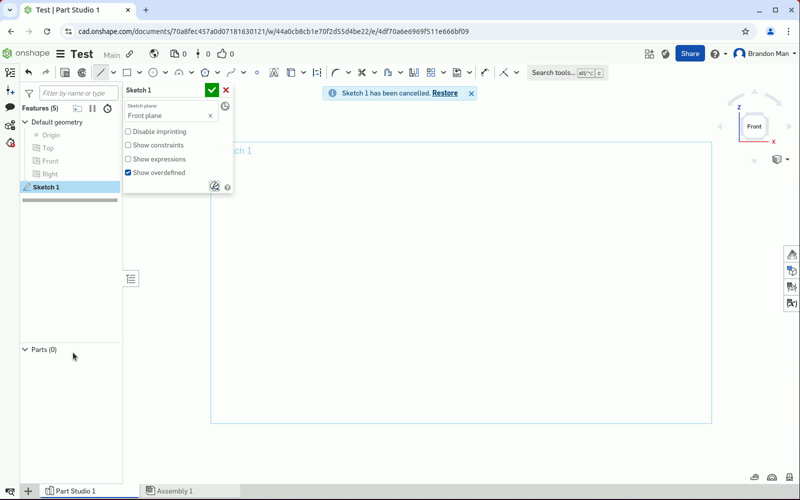
mouse_move(460, 292)
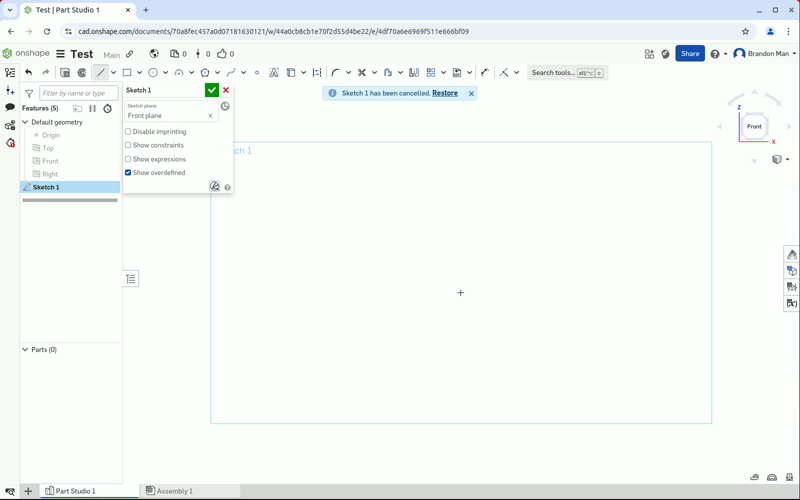
click(460, 292)
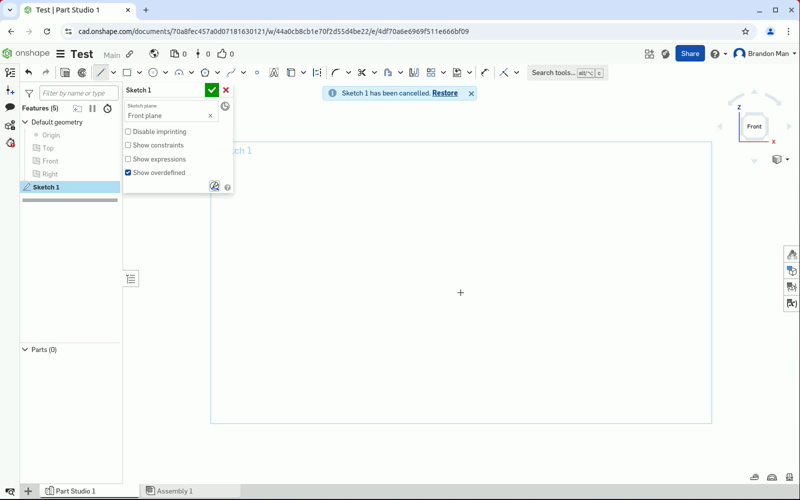
key_up(shift)
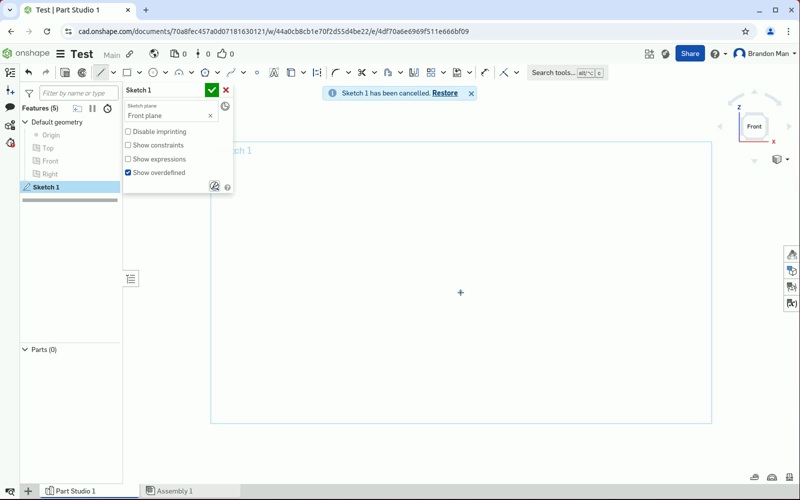
key_down(shift)
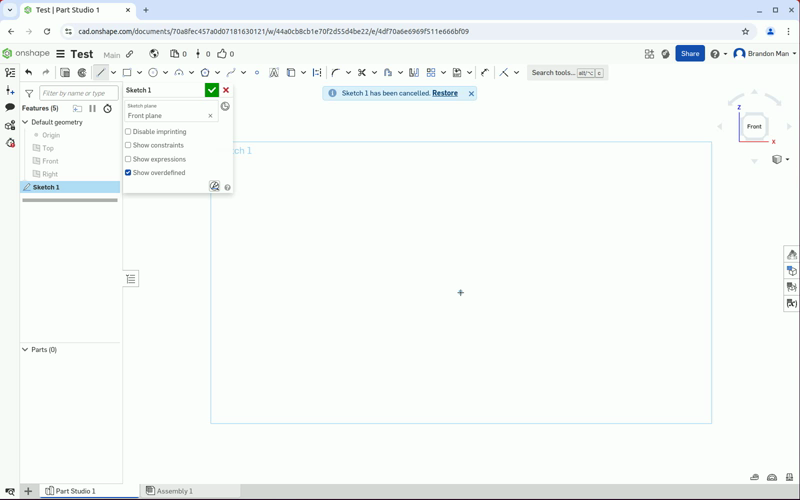
mouse_move(573, 292)
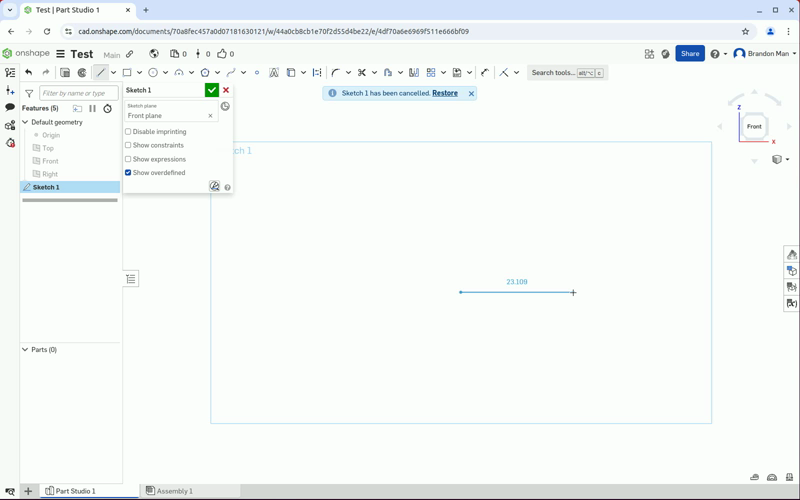
click(573, 292)
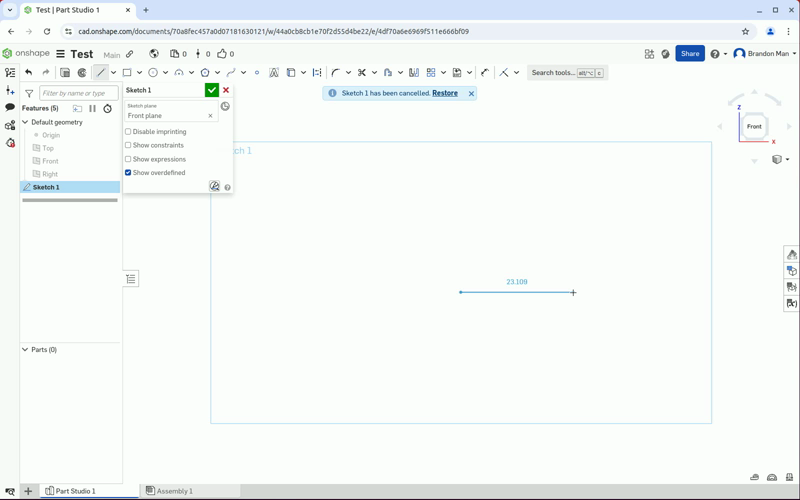
key_up(shift)
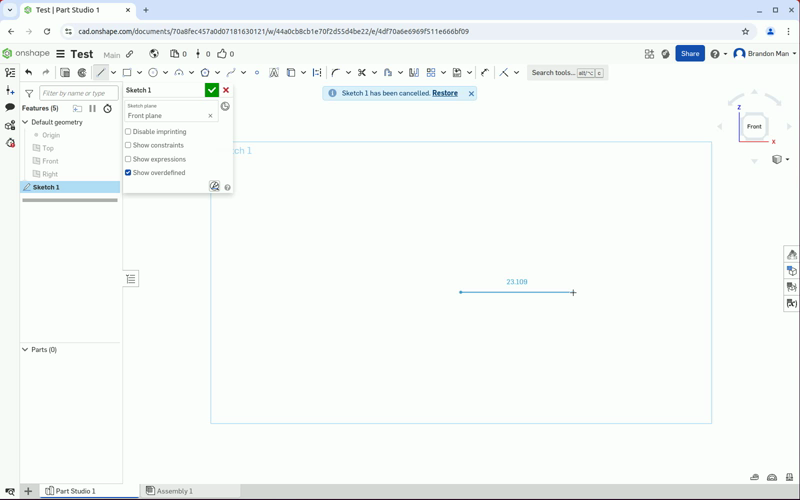
key_down(shift)
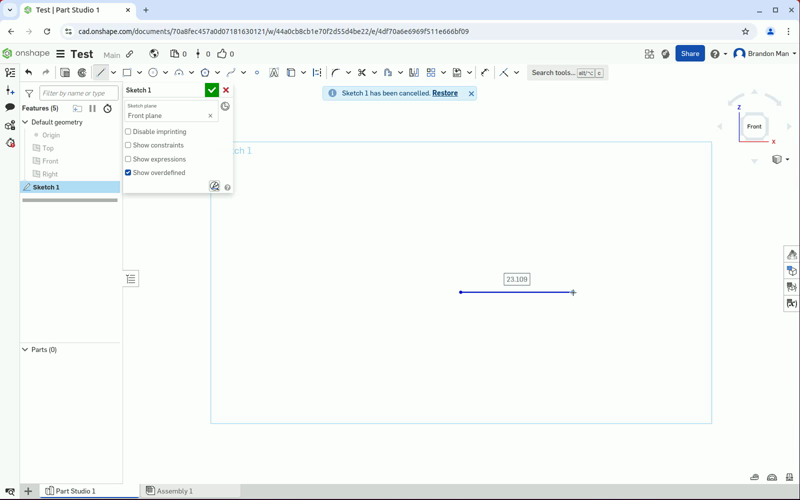
mouse_move(589, 292)
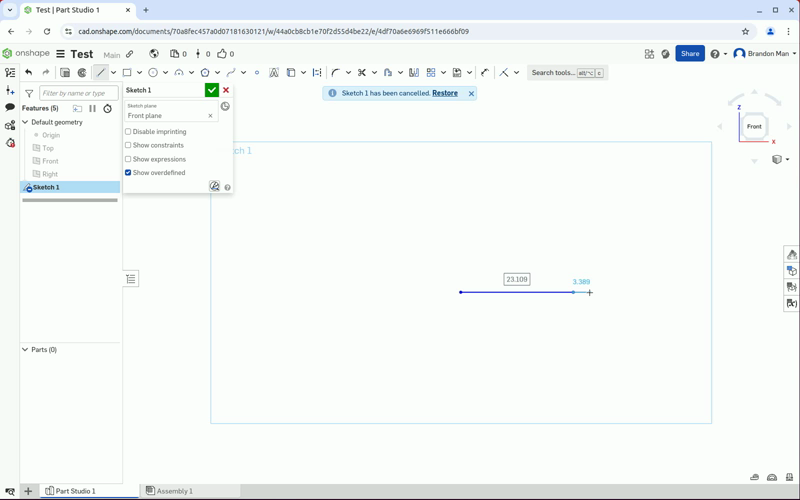
mouse_move(573, 282)
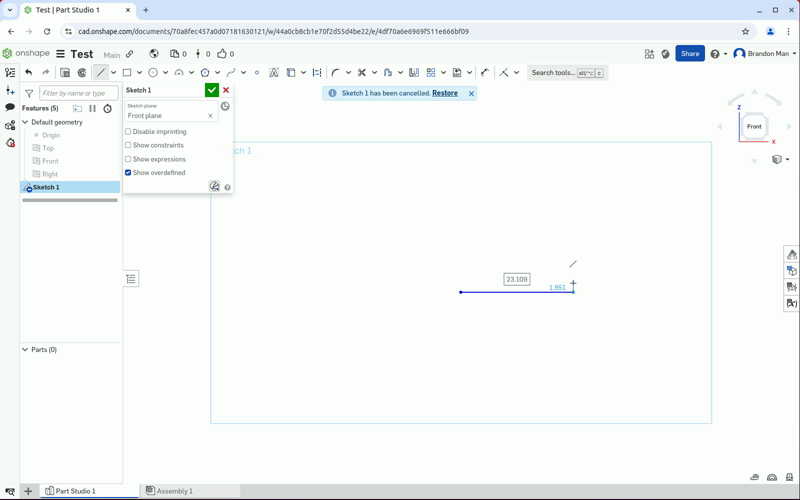
click(573, 282)
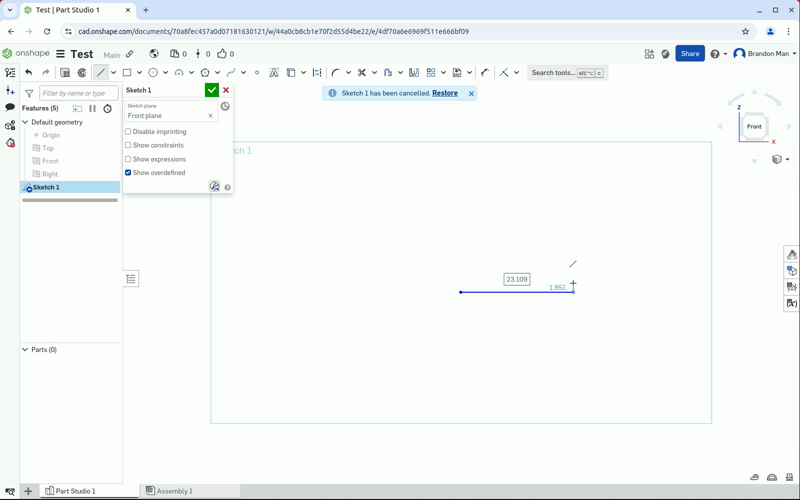
key_up(shift)
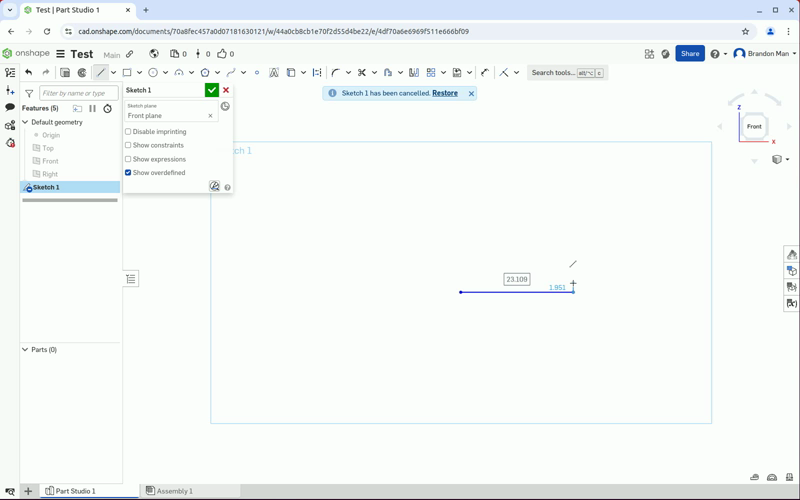
key_down(shift)
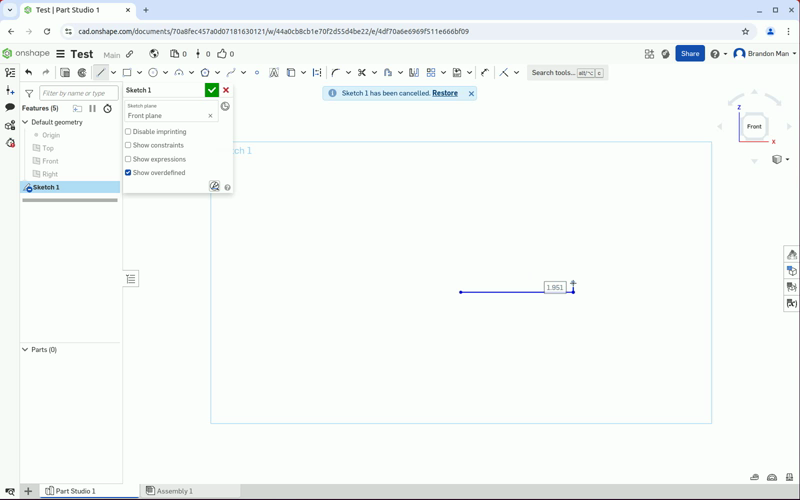
mouse_move(460, 282)
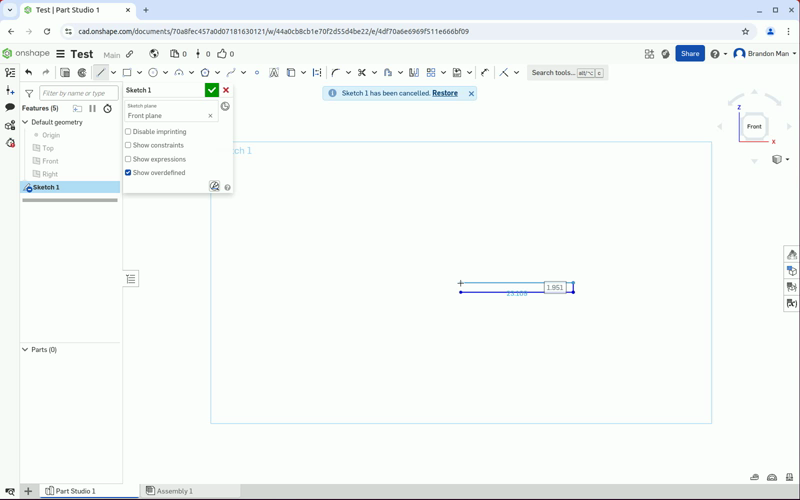
click(460, 282)
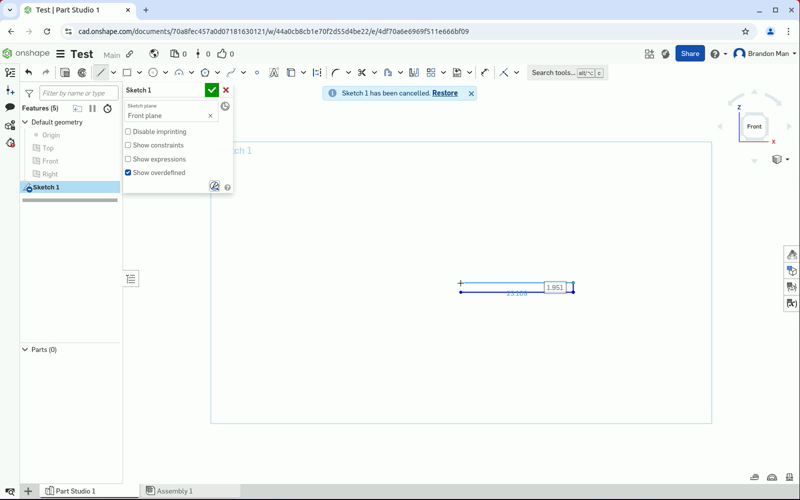
key_up(shift)
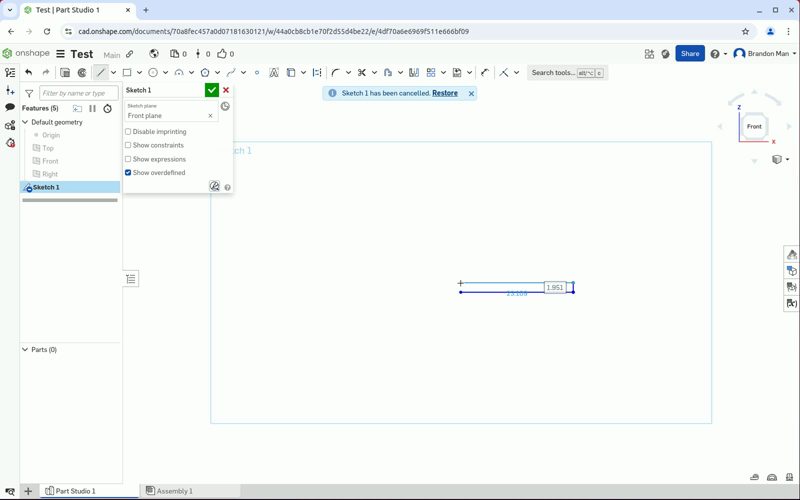
mouse_move(490, 282)
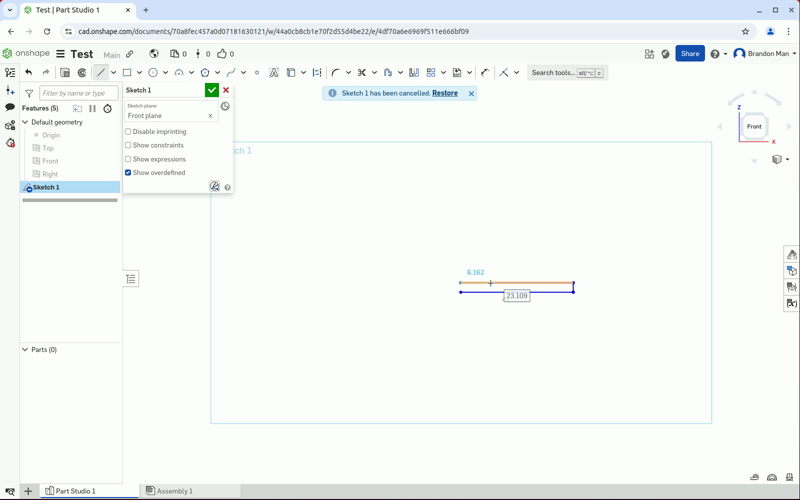
key_down(shift)
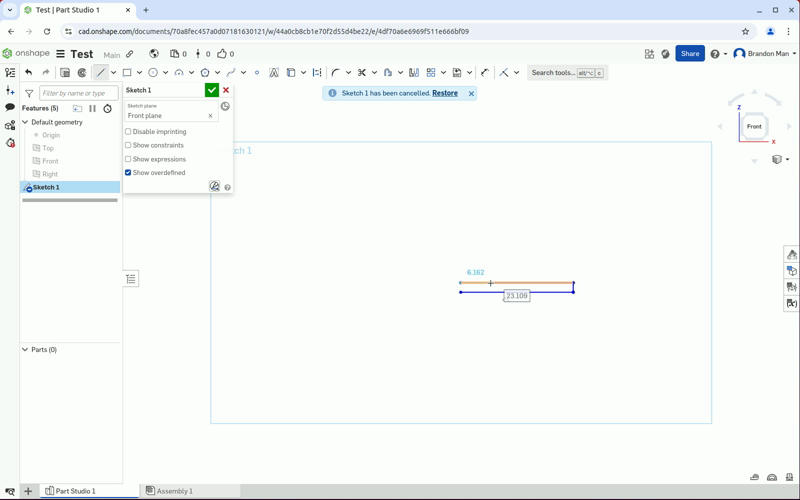
mouse_move(460, 292)
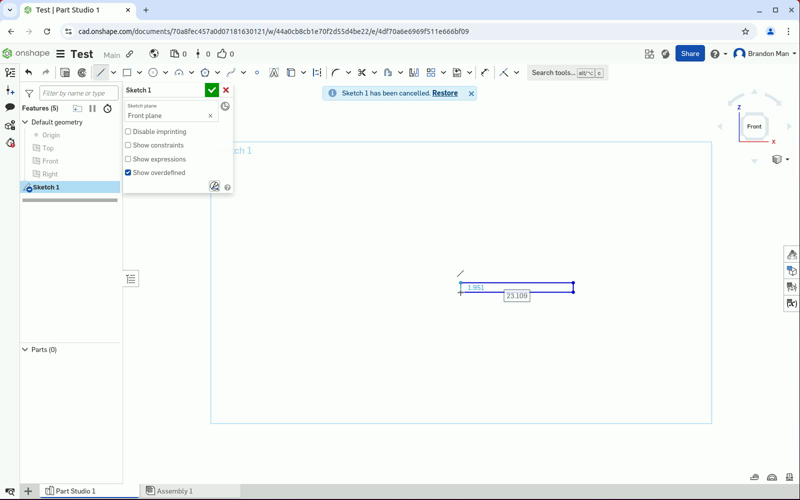
key_up(shift)
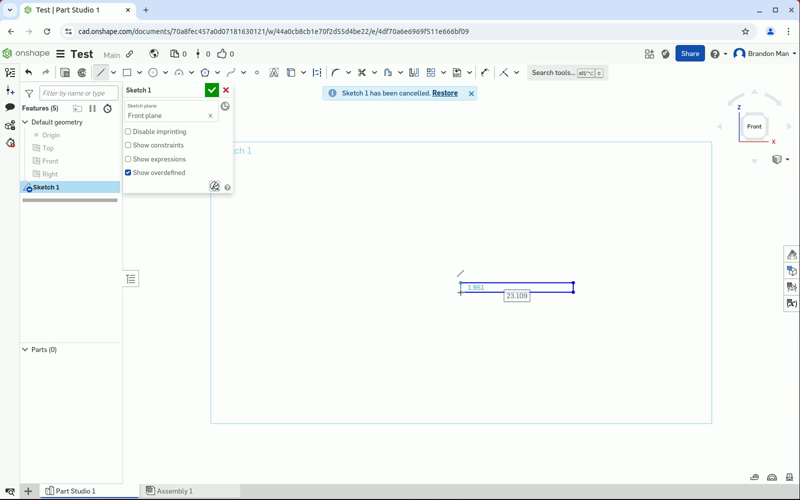
click(460, 292)
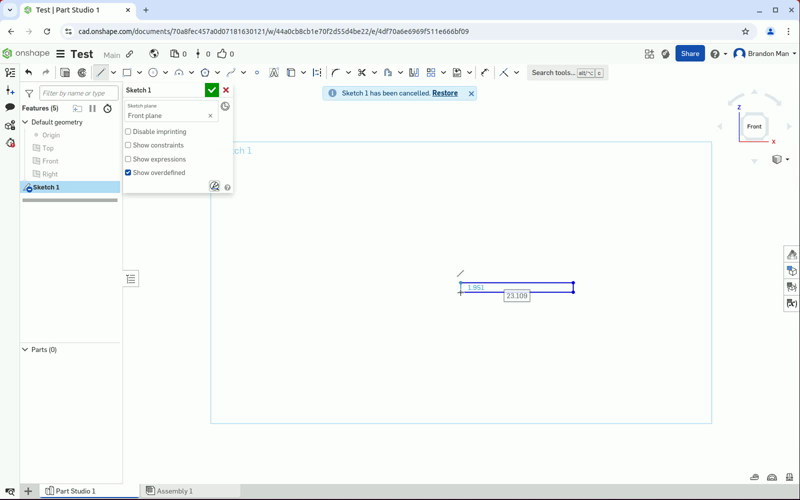
key(esc)
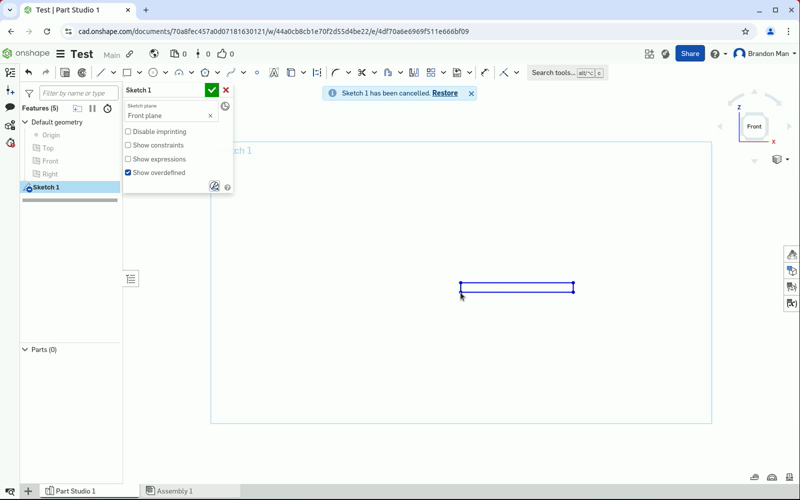
mouse_move(474, 284)
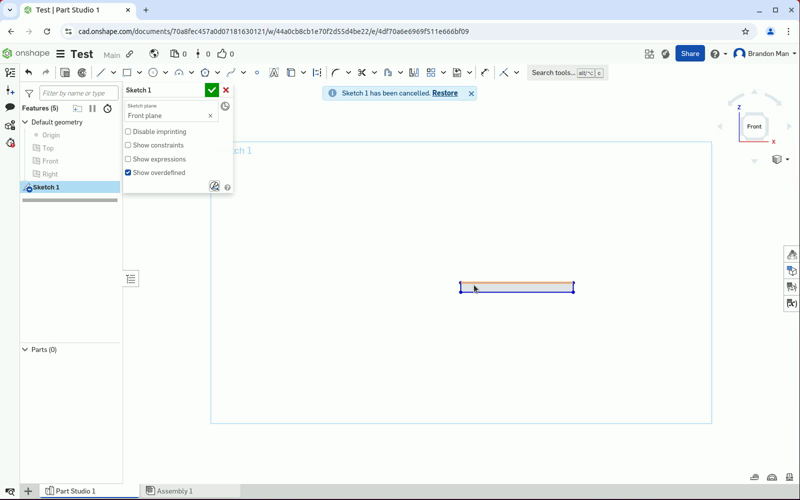
scroll(6)
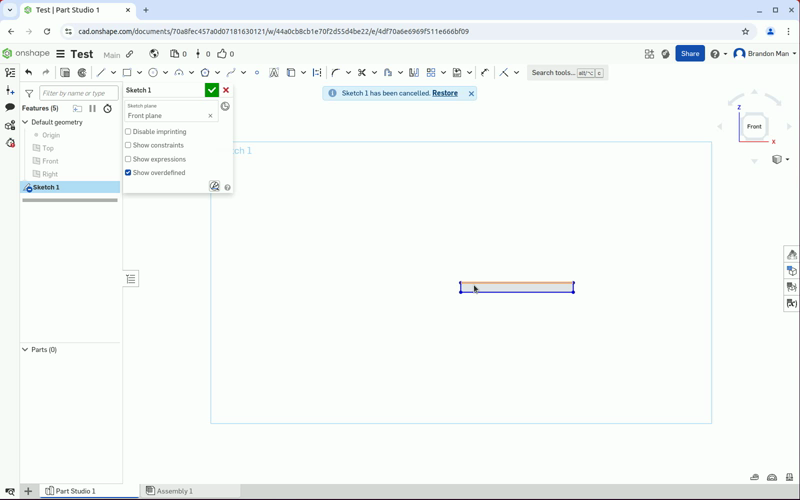
scroll(6)
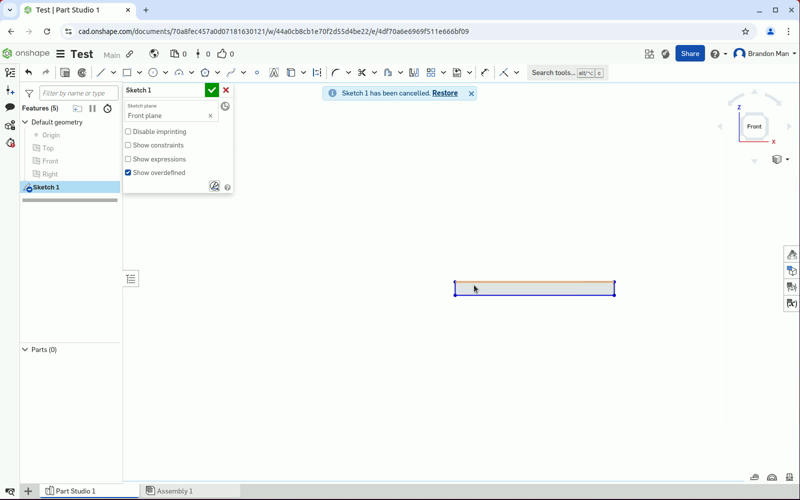
scroll(6)
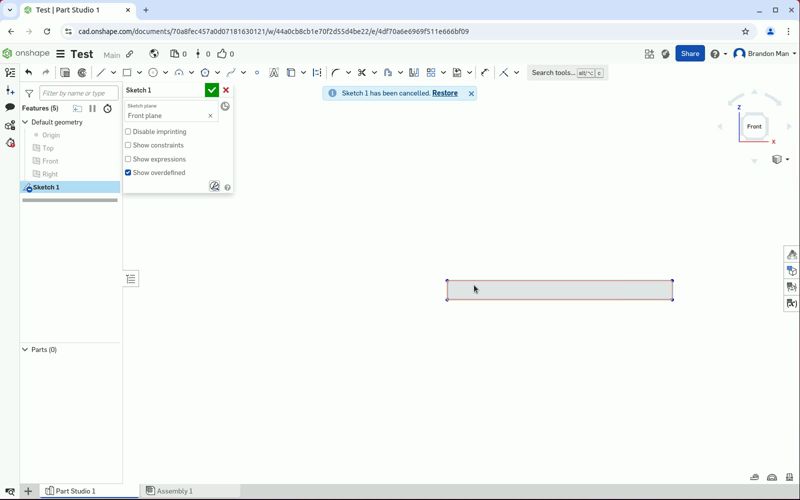
scroll(6)
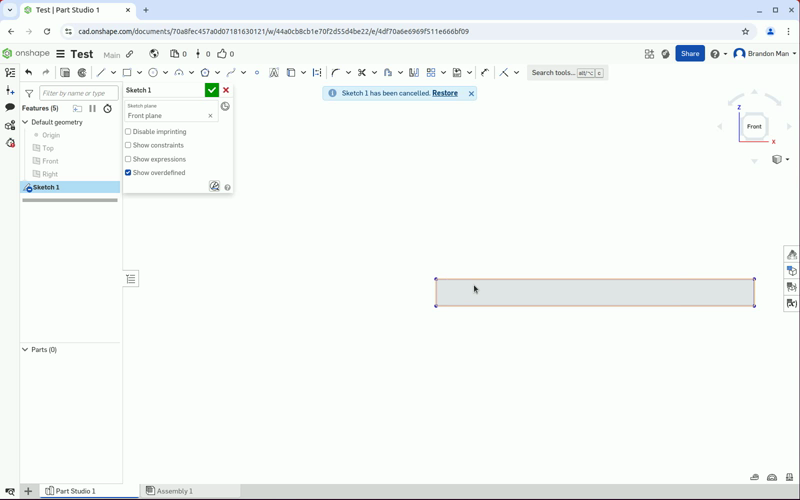
scroll(6)
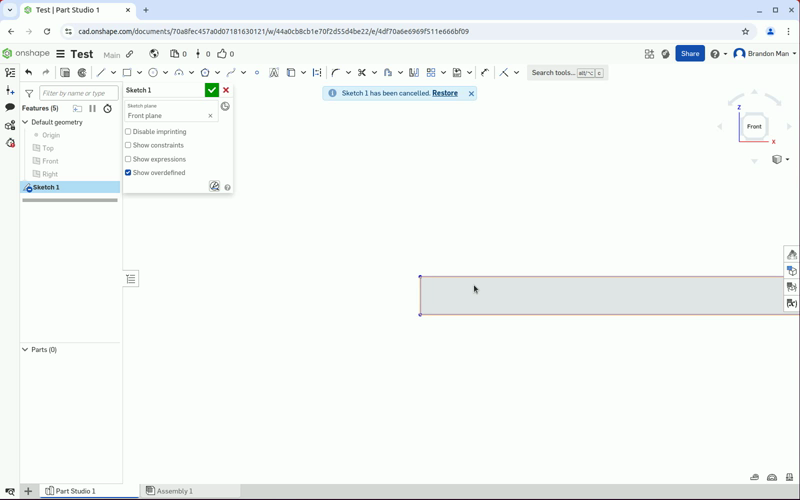
scroll(6)
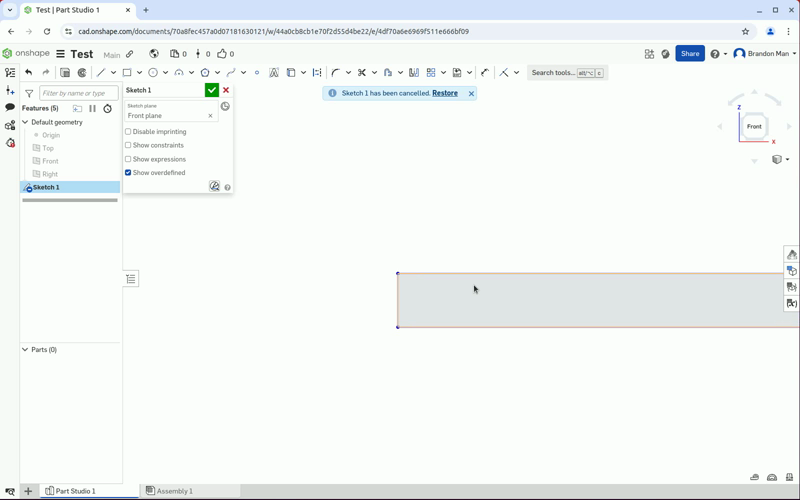
scroll(6)
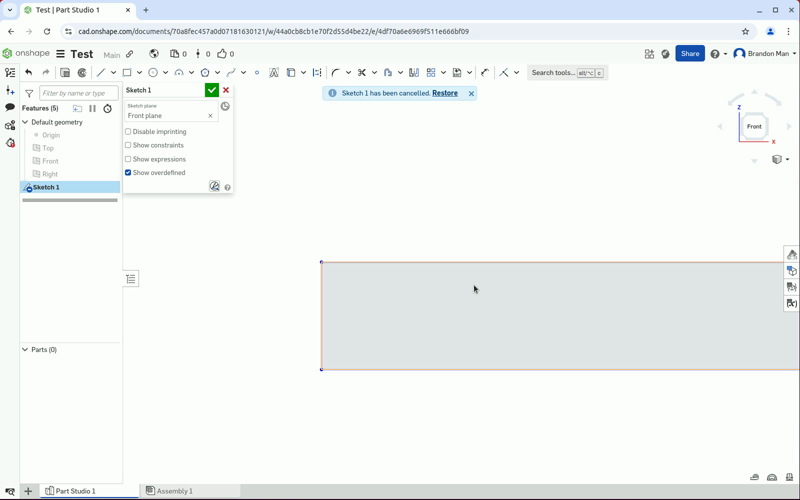
click(474, 284)
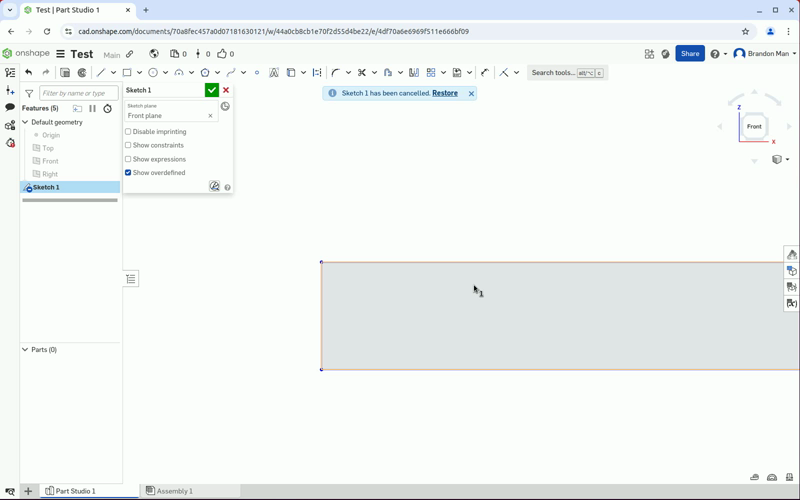
scroll(-6)
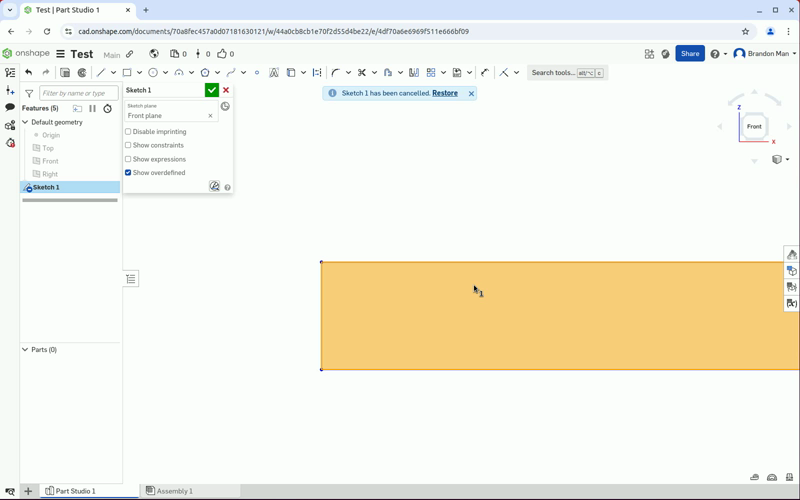
scroll(-6)
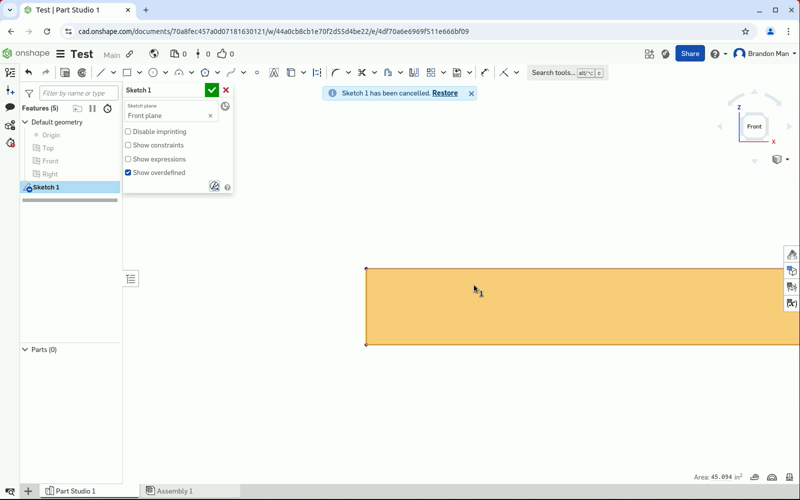
scroll(-6)
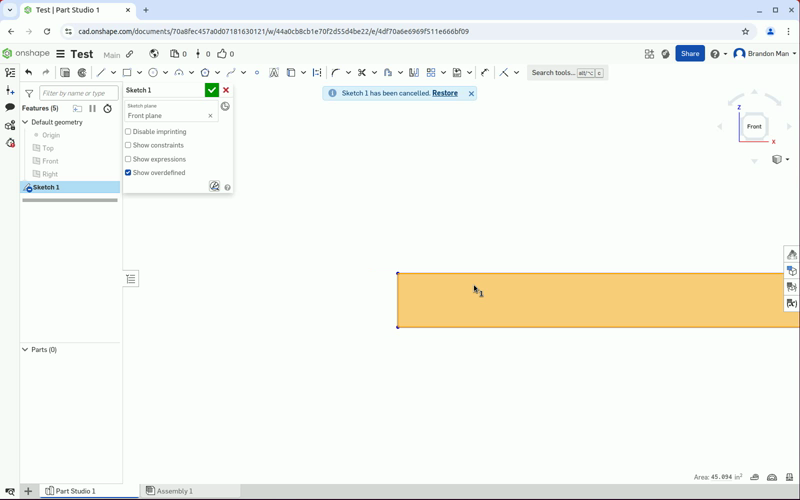
scroll(-6)
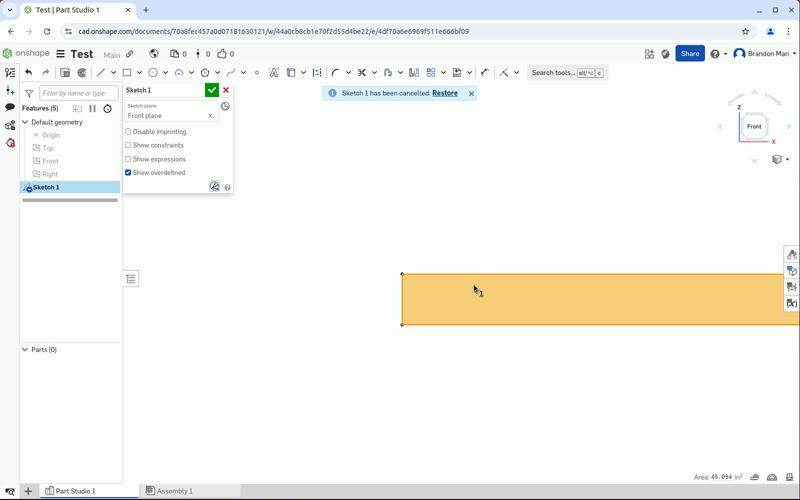
scroll(-6)
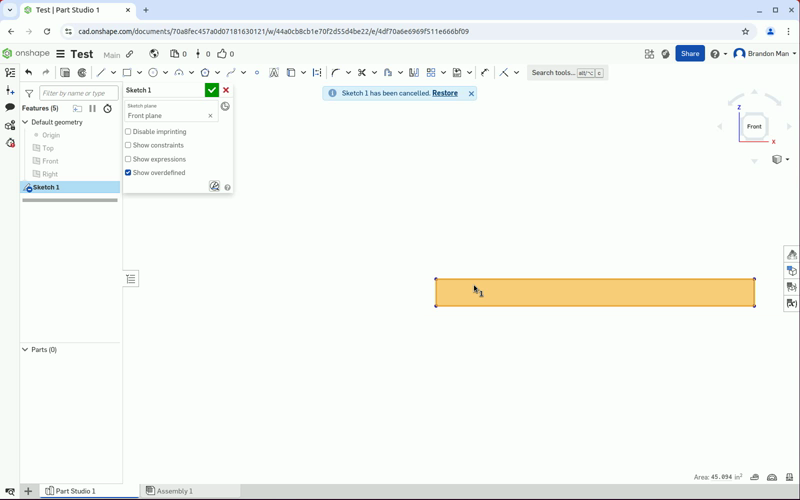
scroll(-6)
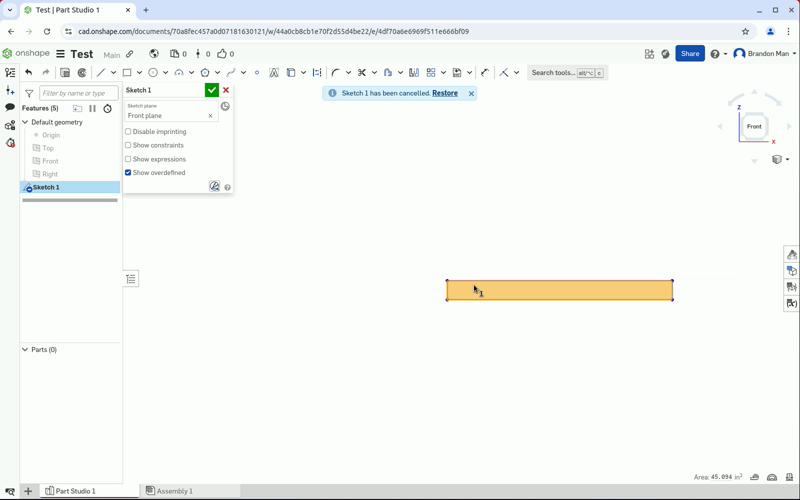
scroll(-6)
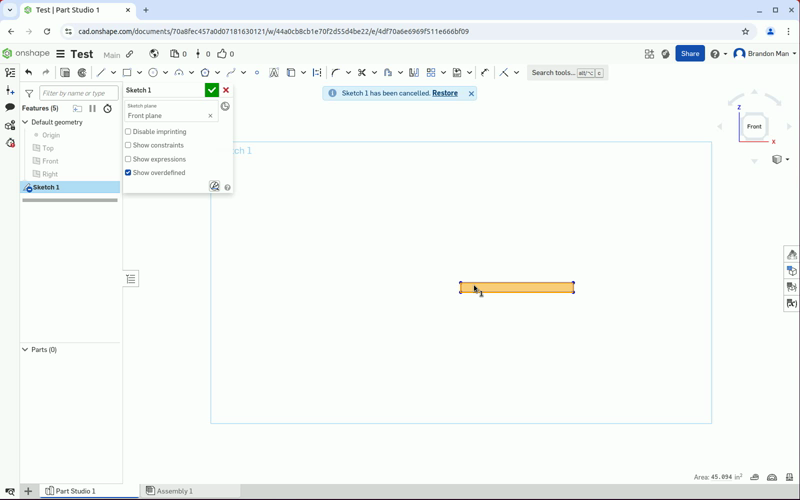
mouse_move(73, 352)
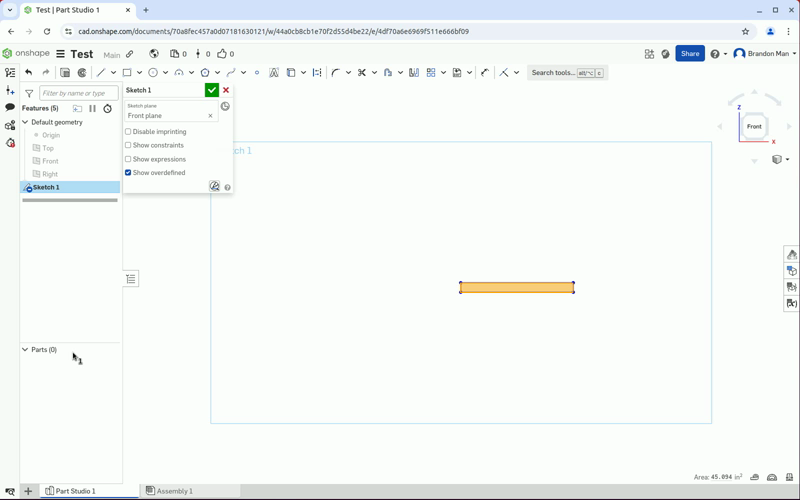
key(shift+y)
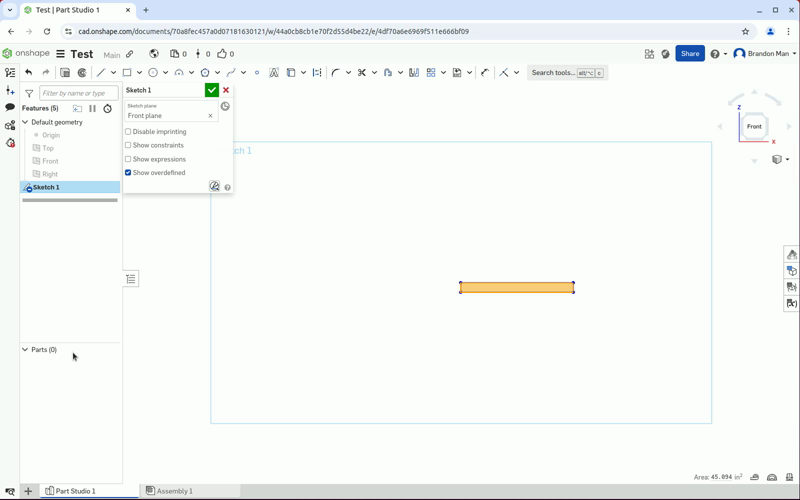
key(shift+e)
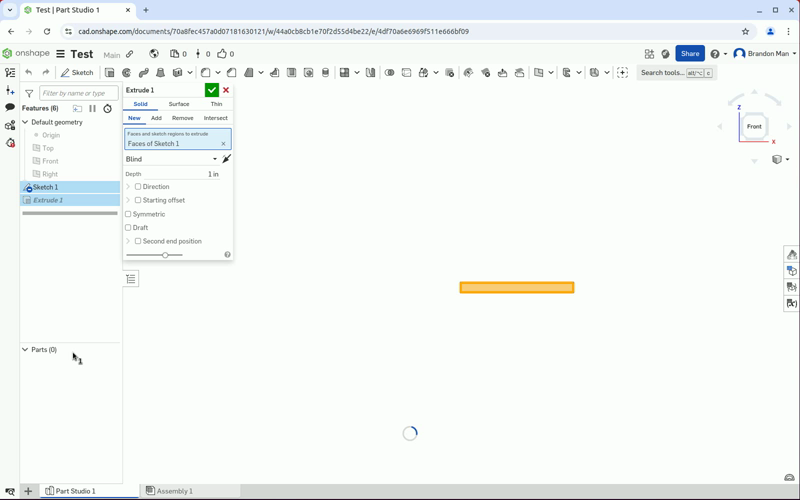
mouse_move(143, 106)
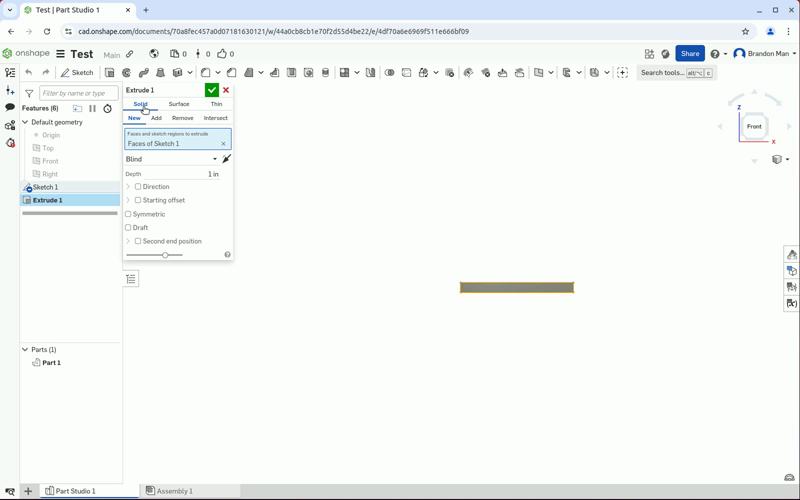
click(143, 106)
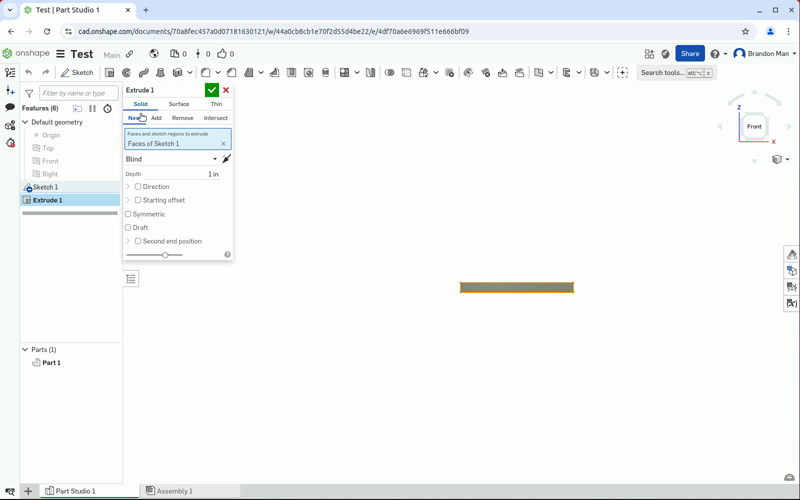
mouse_move(137, 120)
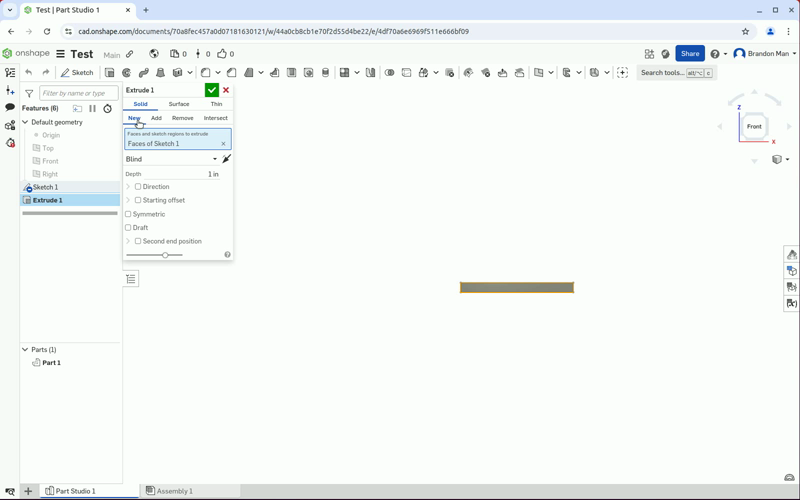
click(137, 120)
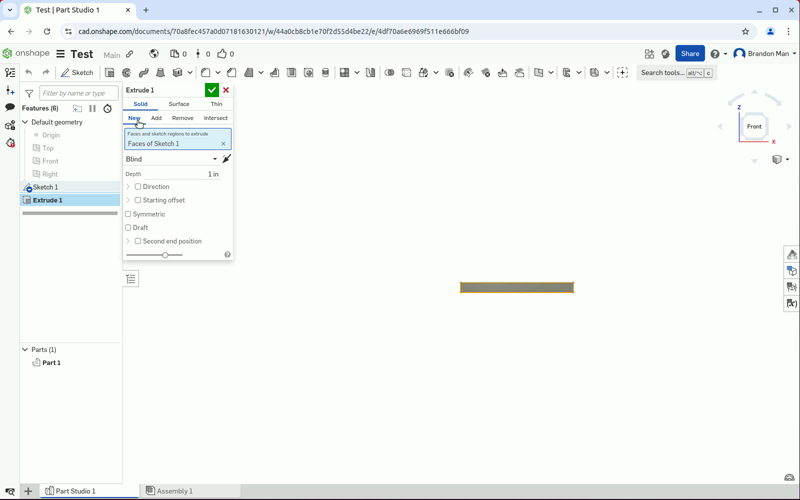
key(tab, 4)
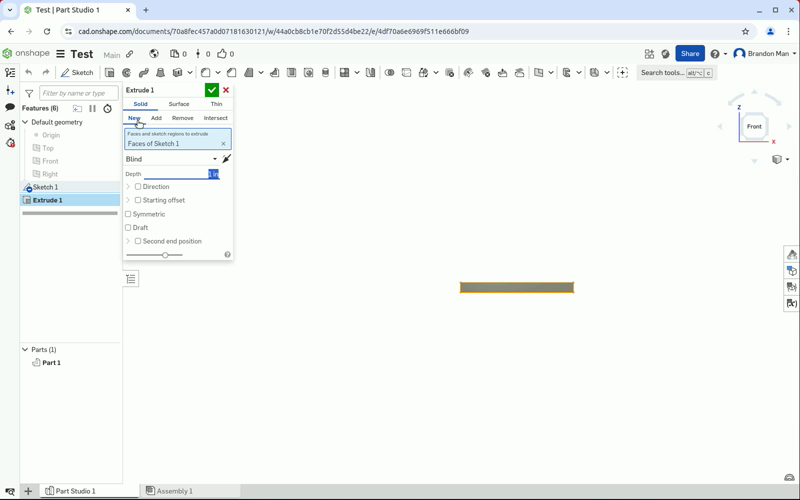
text(0.722)
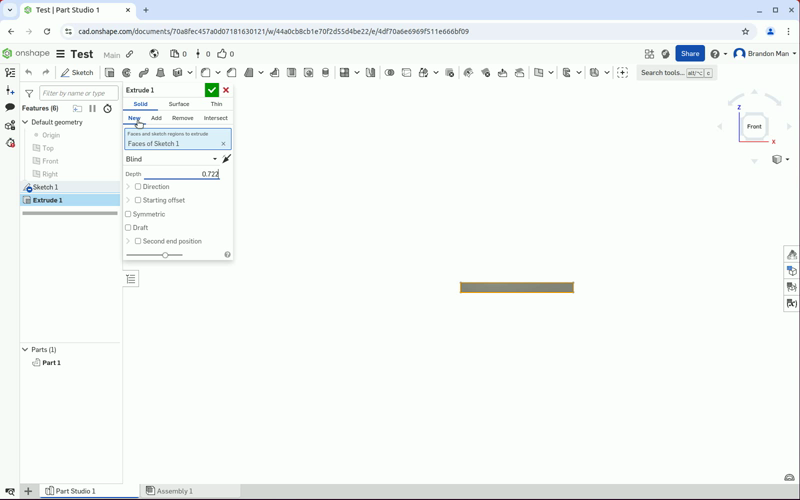
key(enter)
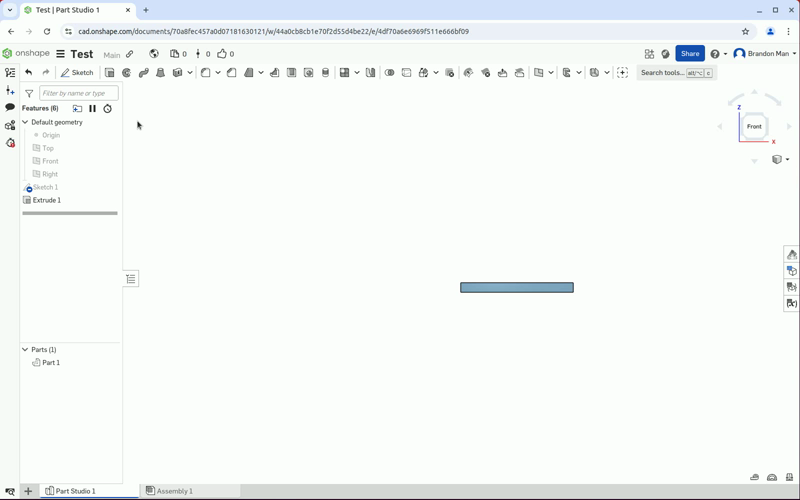
key(shift+h)
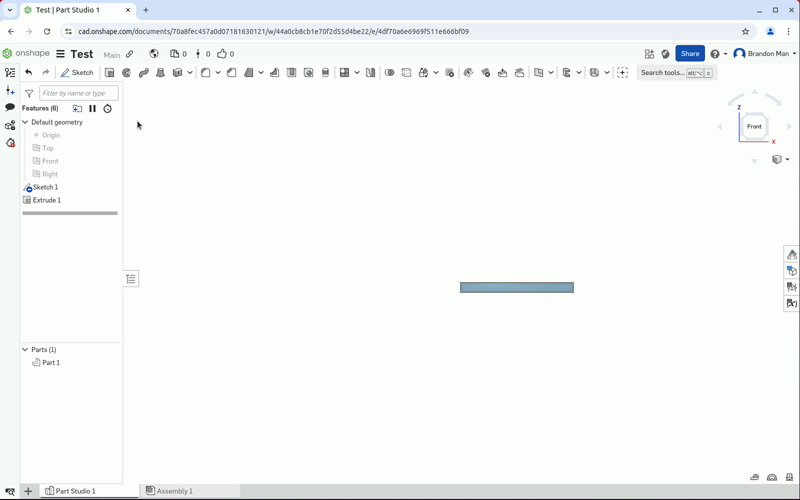
key(shift+h)
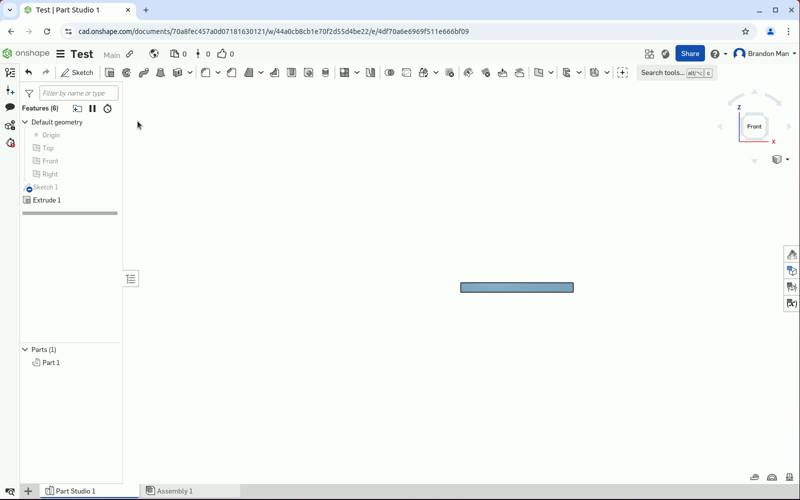
mouse_move(73, 189)
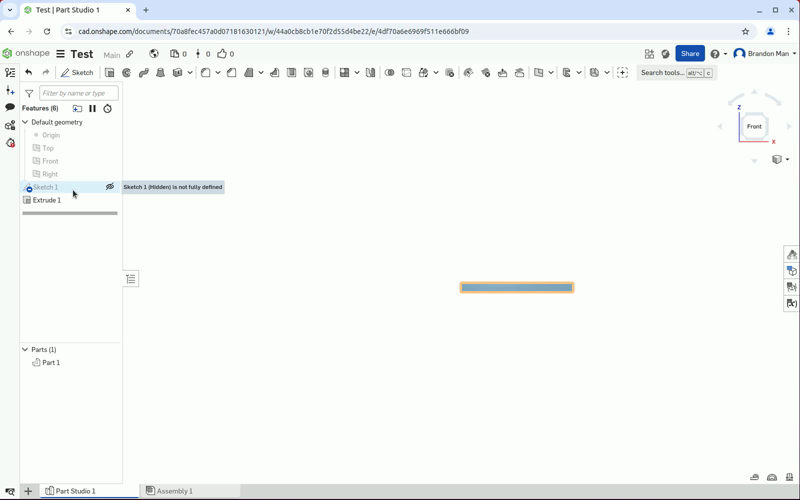
click(73, 189)
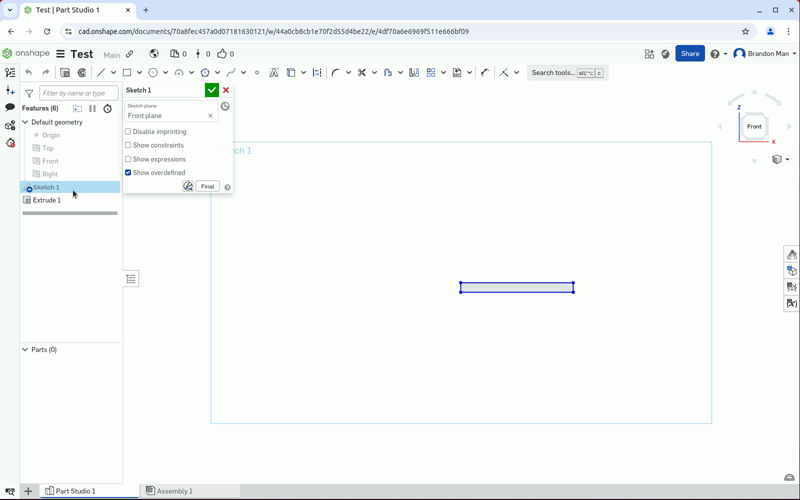
mouse_move(229, 92)
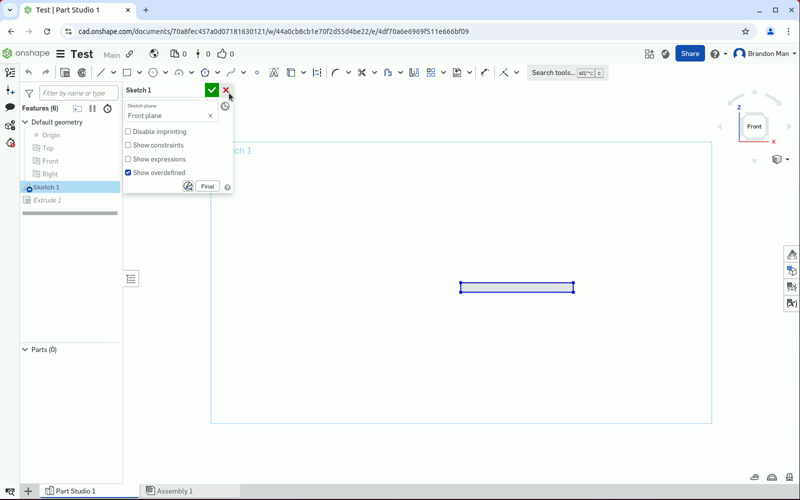
click(229, 92)
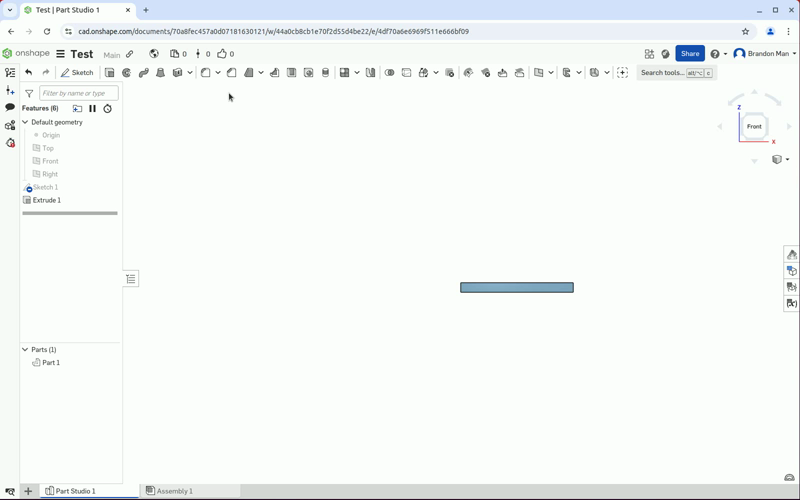
mouse_move(73, 352)
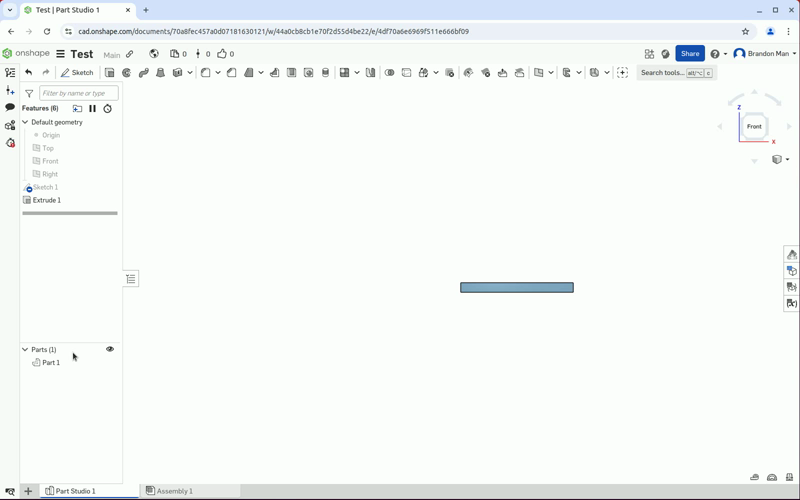
key(y)
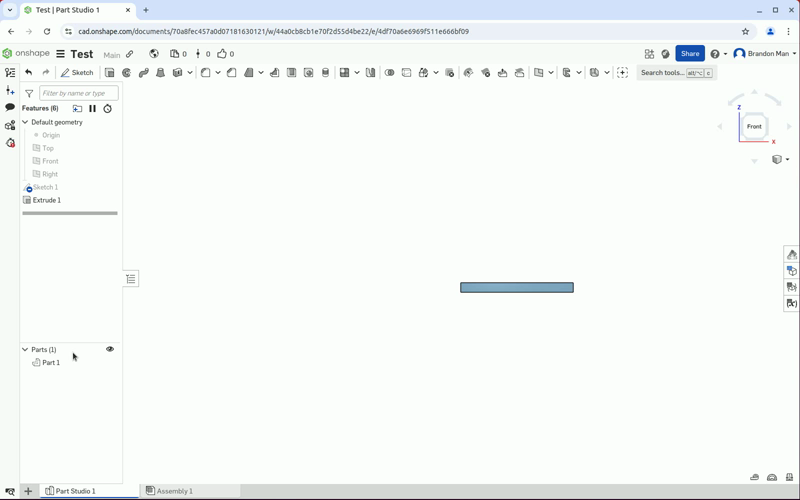
key(shift+p)
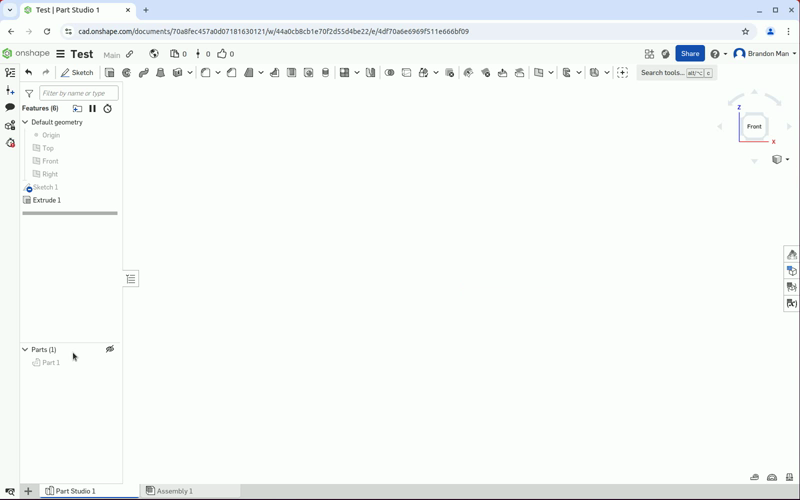
key(space)
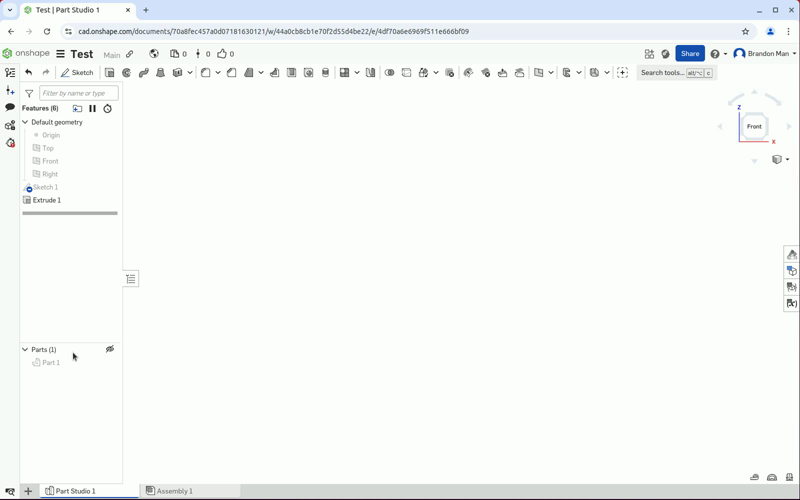
key_down(shift)
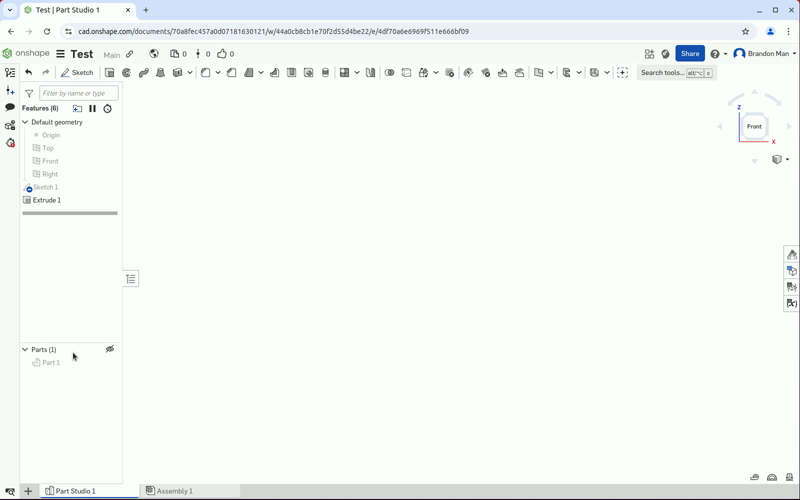
key(down)
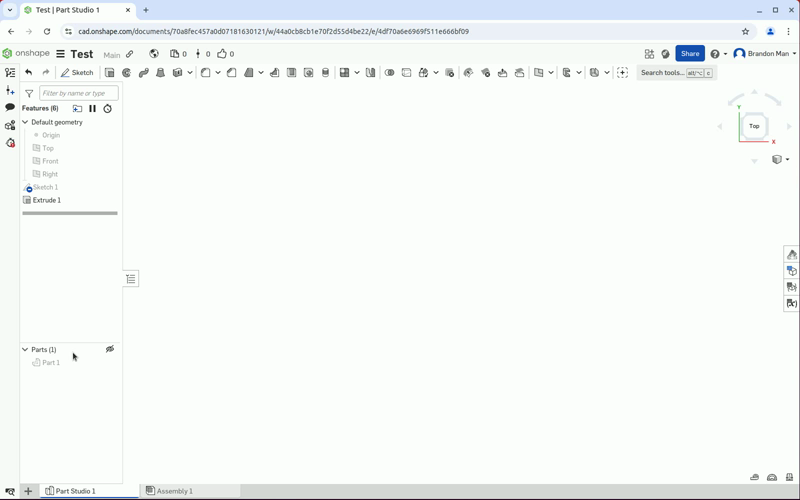
key_up(shift)
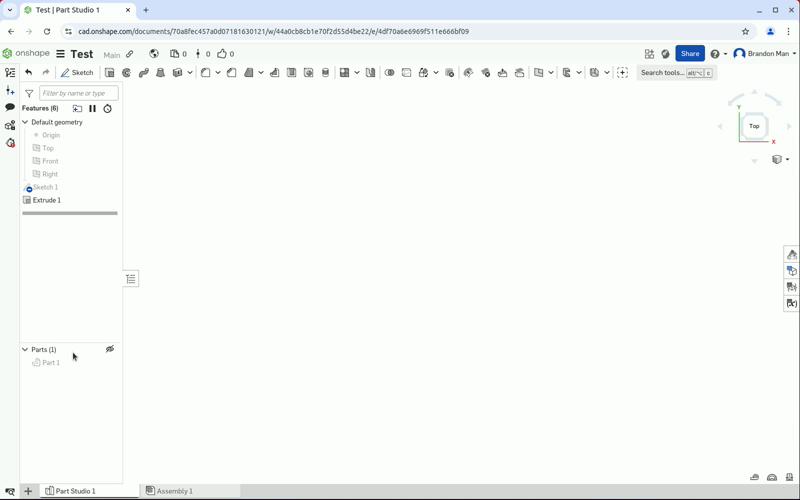
mouse_move(73, 352)
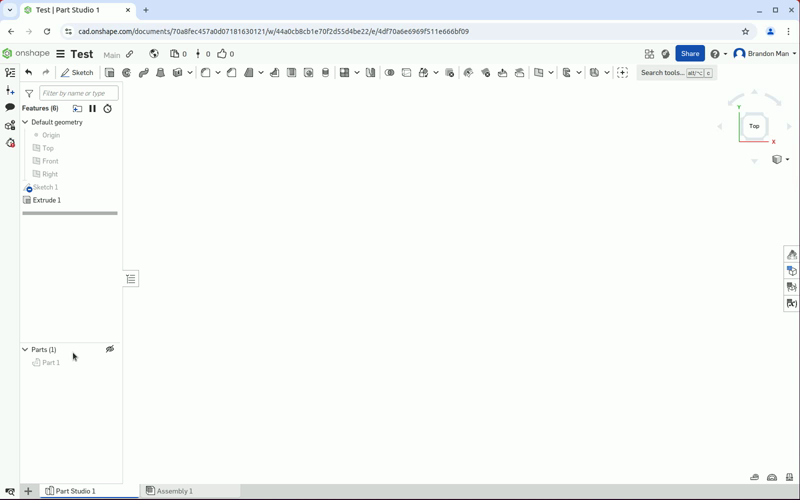
key(shift+y)
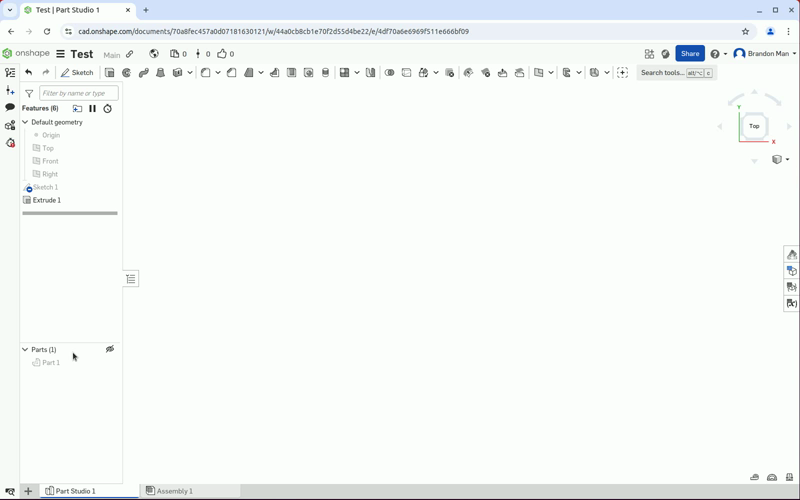
key(shift+s)
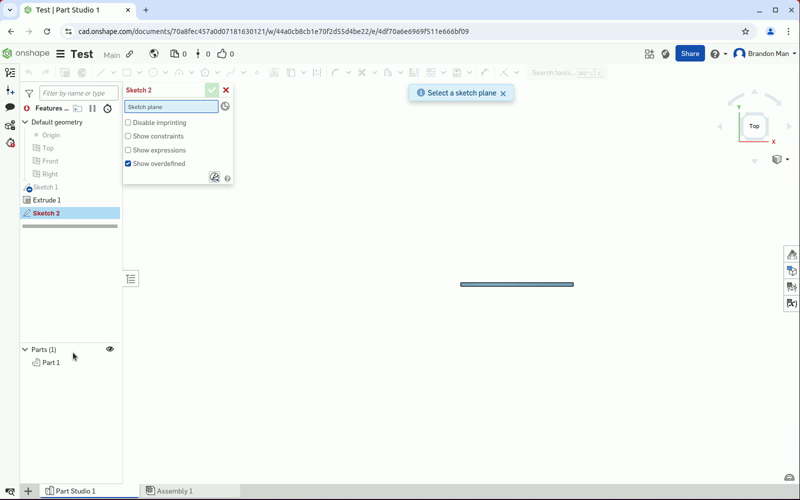
mouse_move(73, 150)
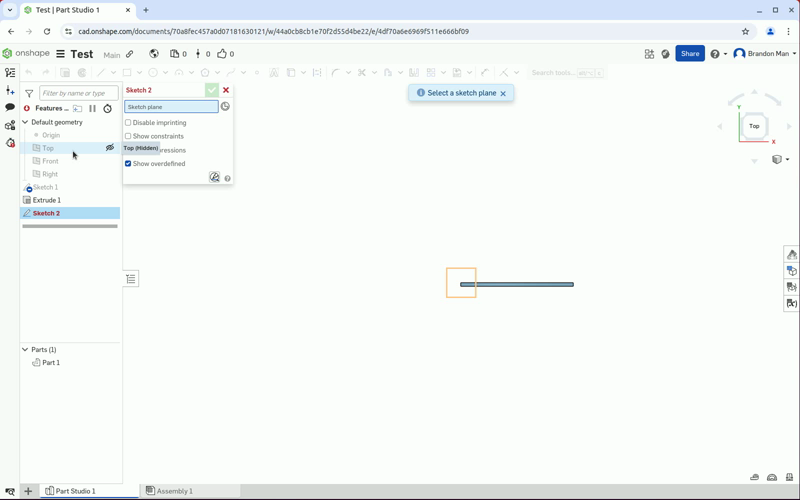
click(73, 150)
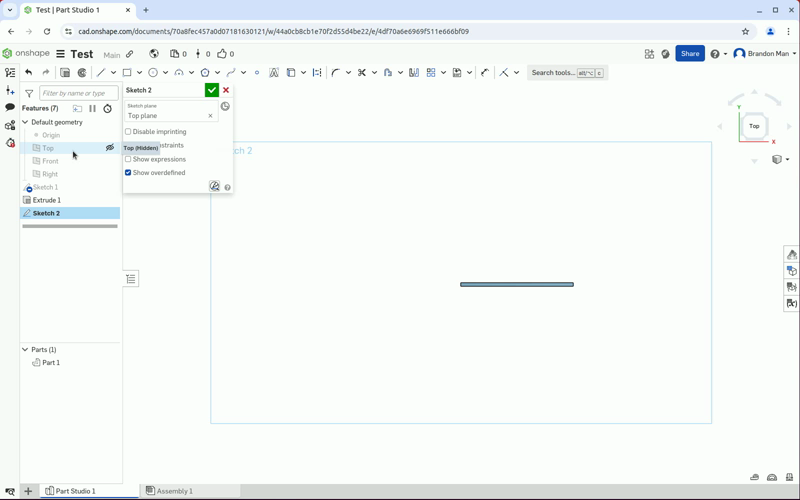
mouse_move(73, 352)
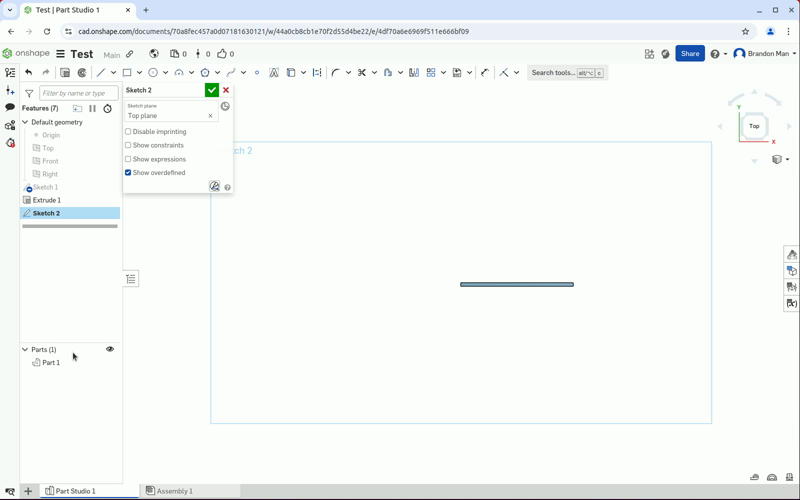
key(y)
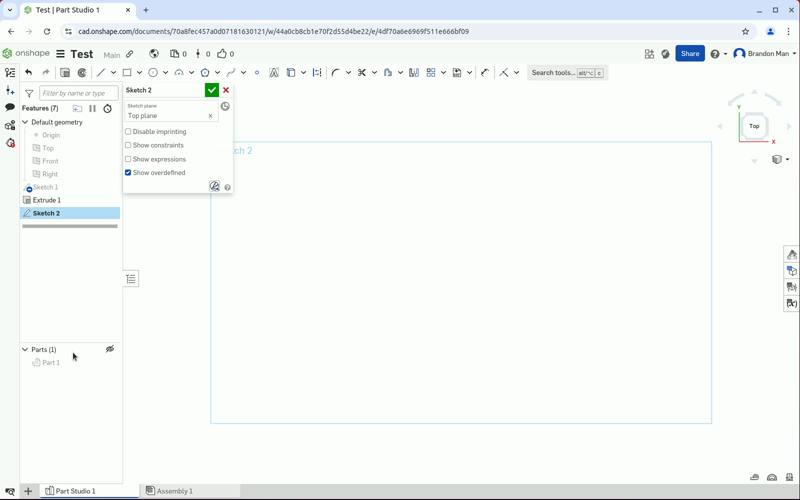
key(c)
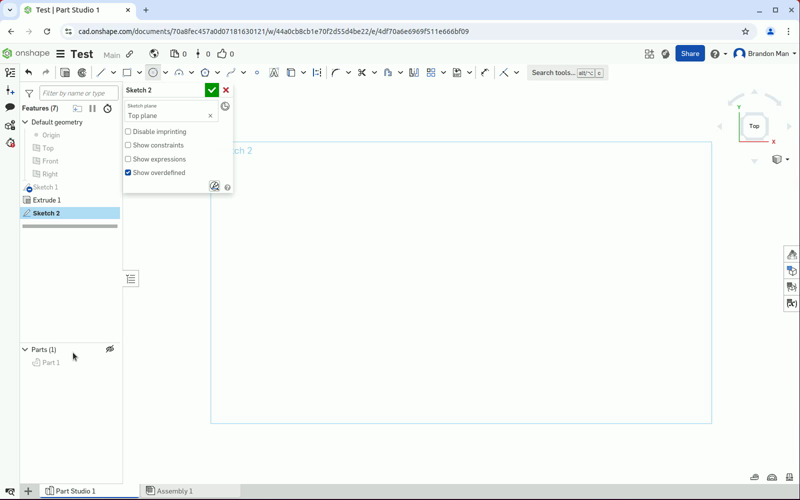
key_down(shift)
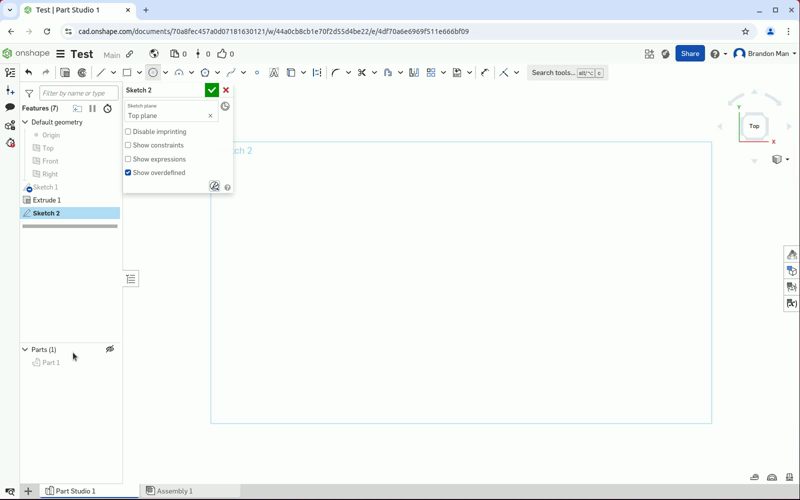
mouse_move(469, 286)
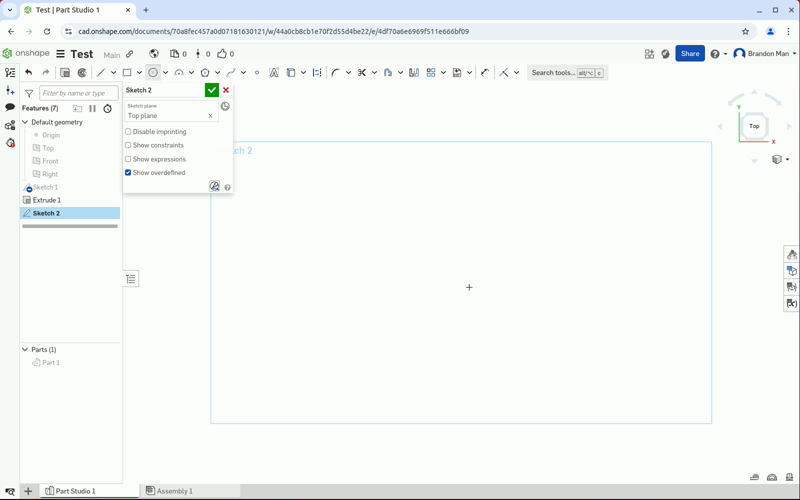
click(469, 286)
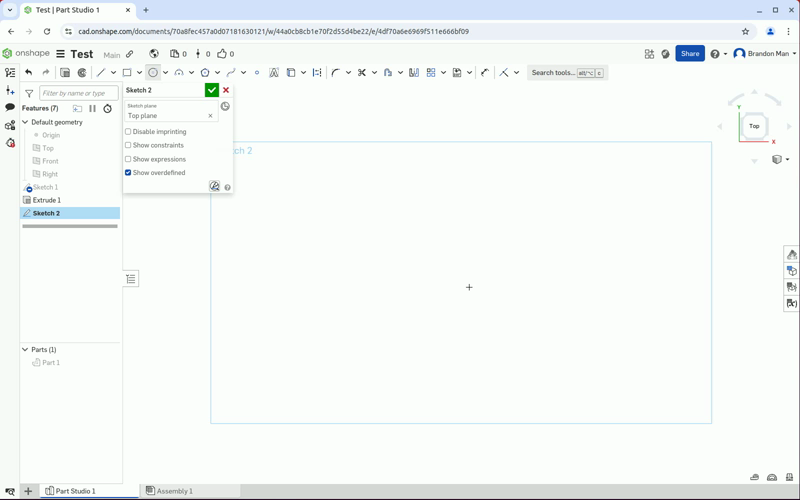
key_up(shift)
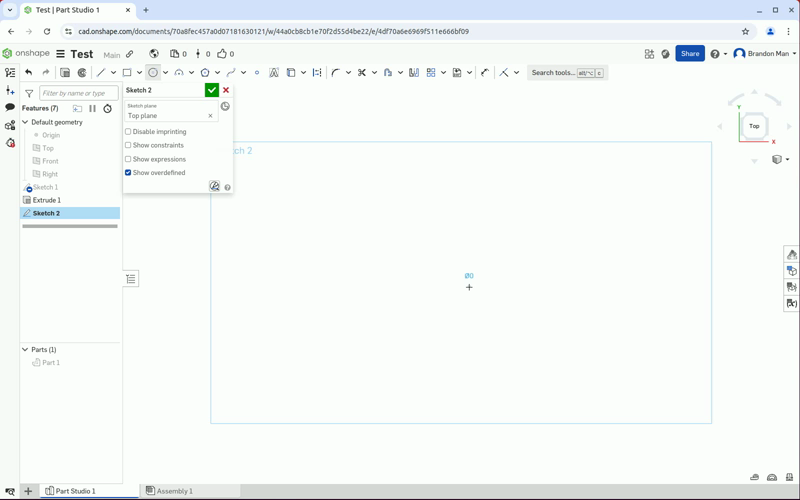
mouse_move(470, 286)
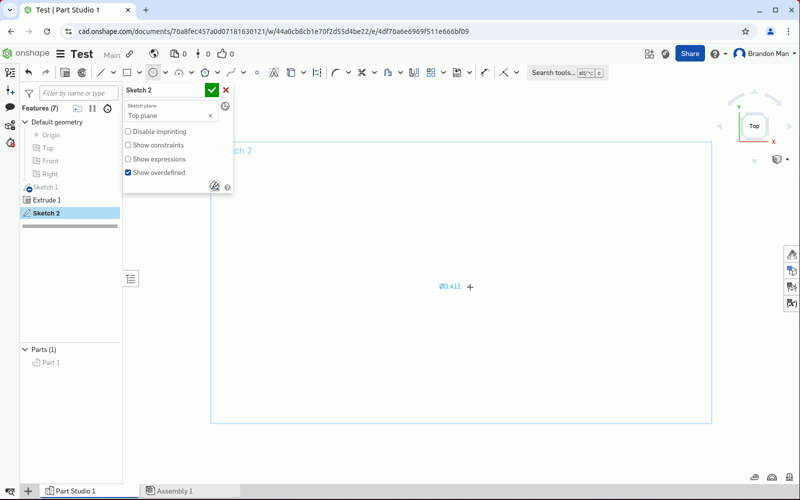
scroll(6)
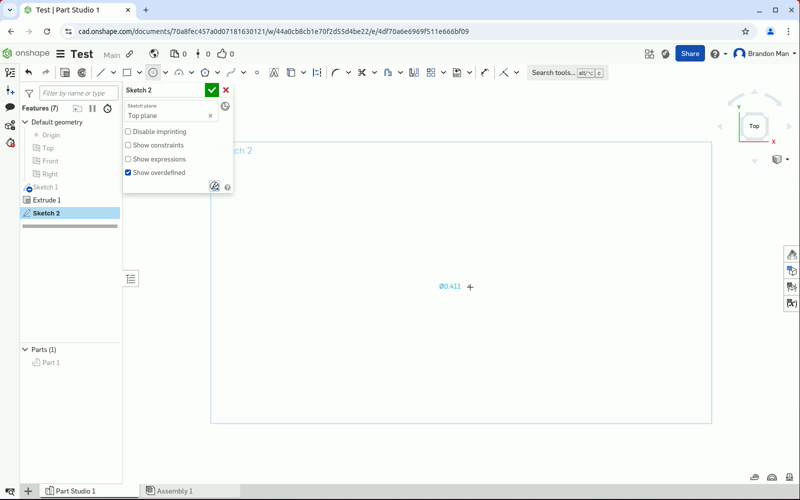
scroll(6)
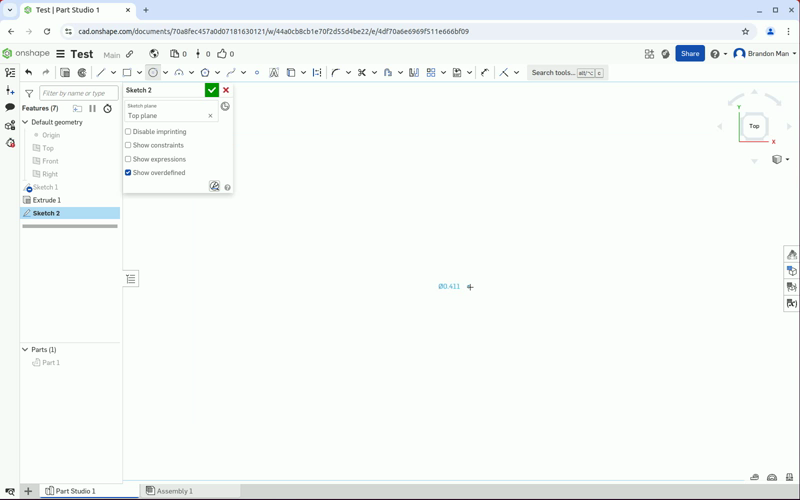
scroll(6)
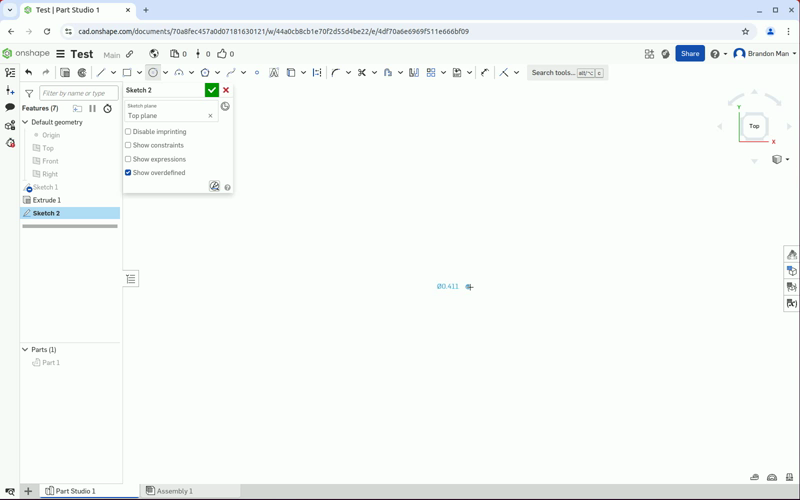
scroll(6)
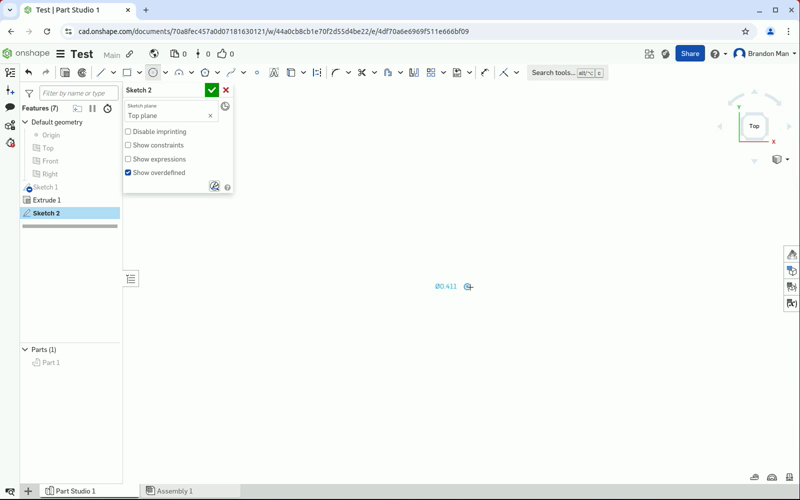
scroll(6)
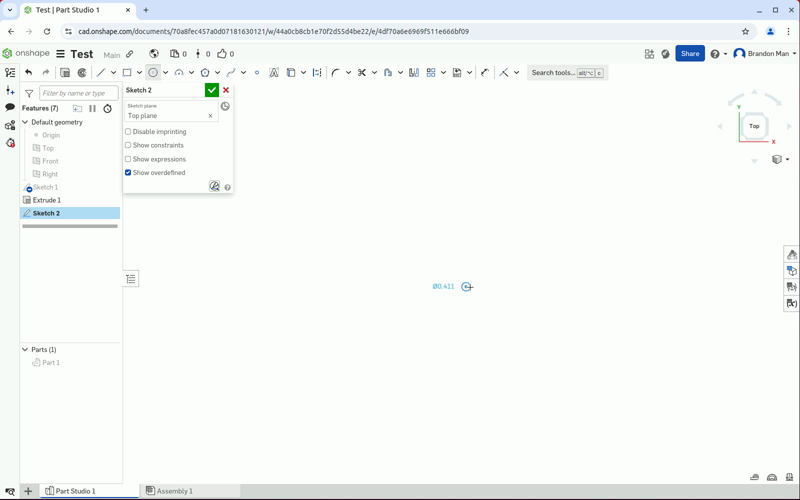
scroll(6)
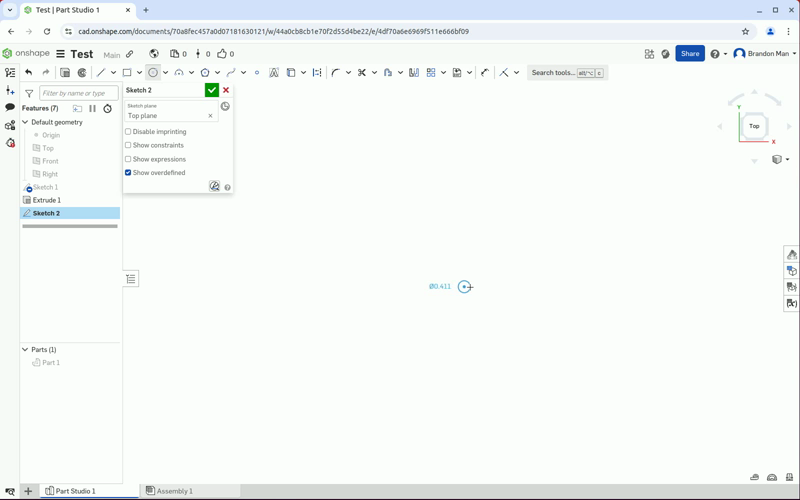
scroll(6)
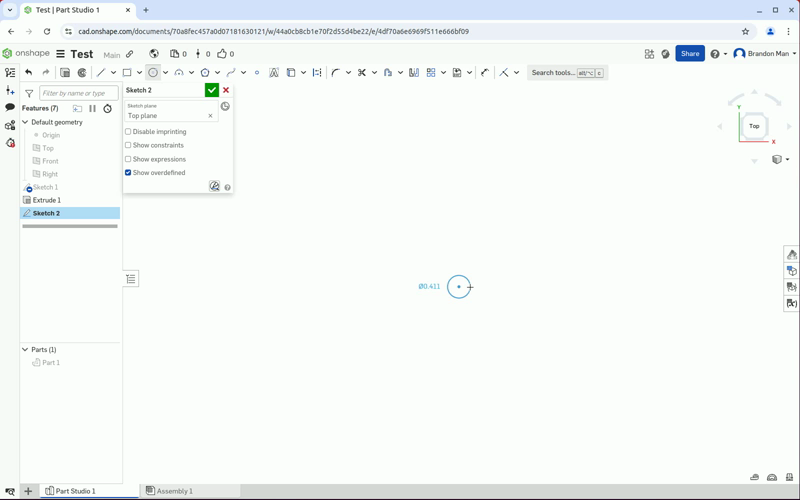
click(470, 286)
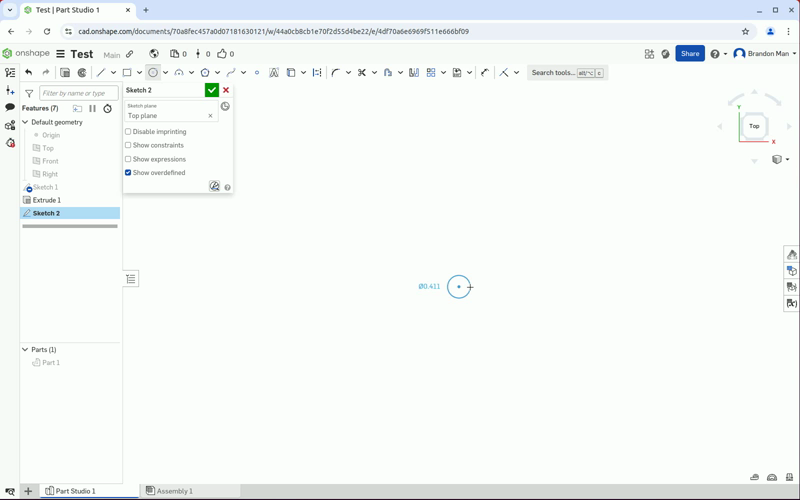
scroll(-6)
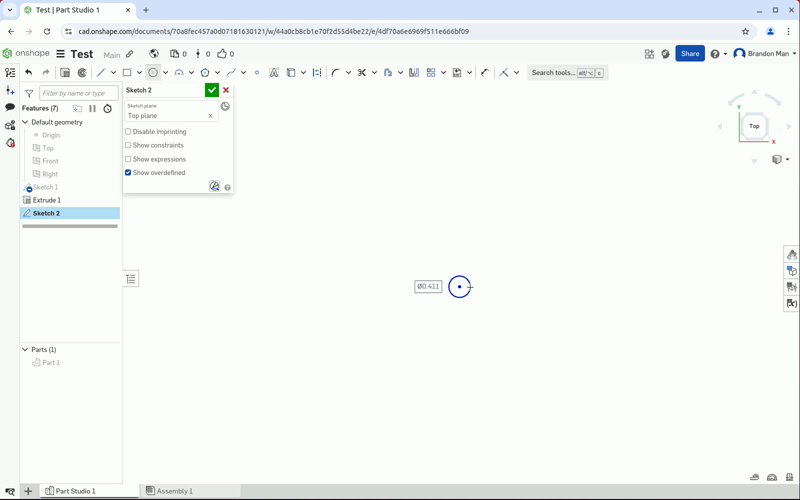
scroll(-6)
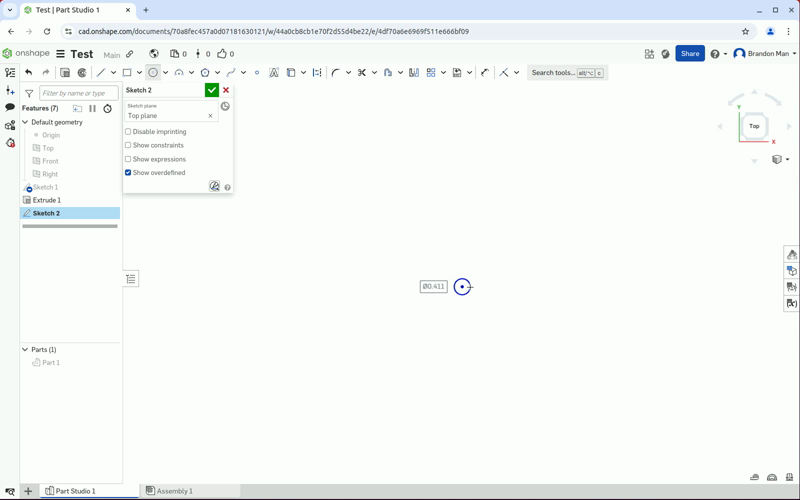
scroll(-6)
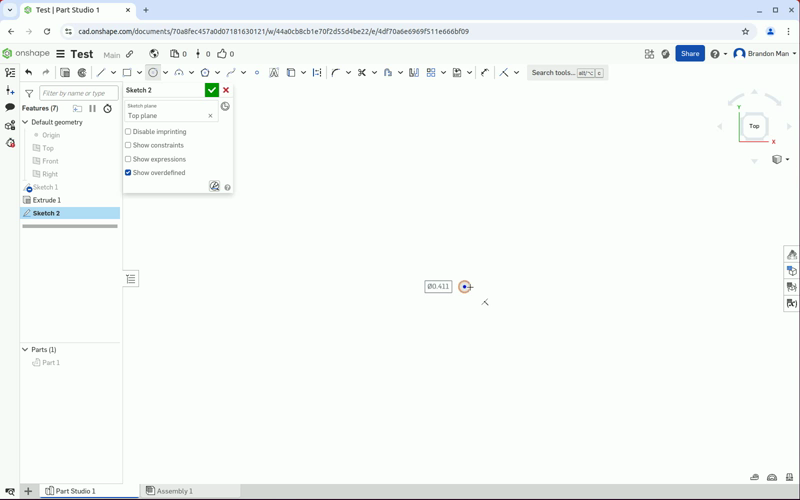
scroll(-6)
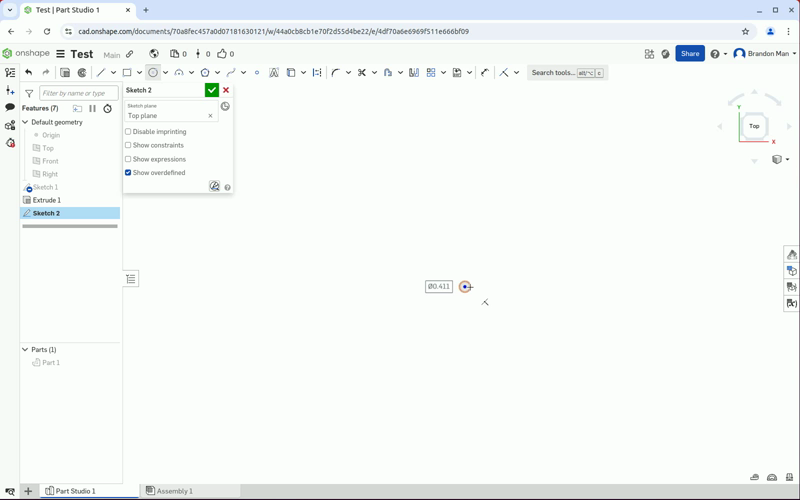
scroll(-6)
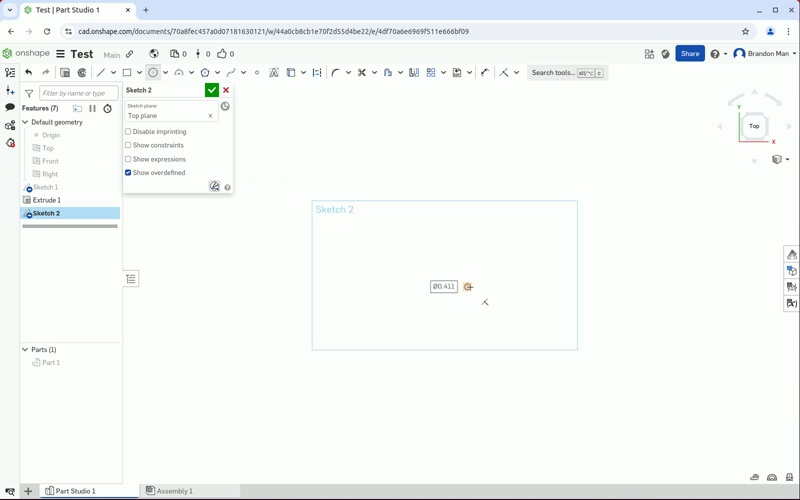
scroll(-6)
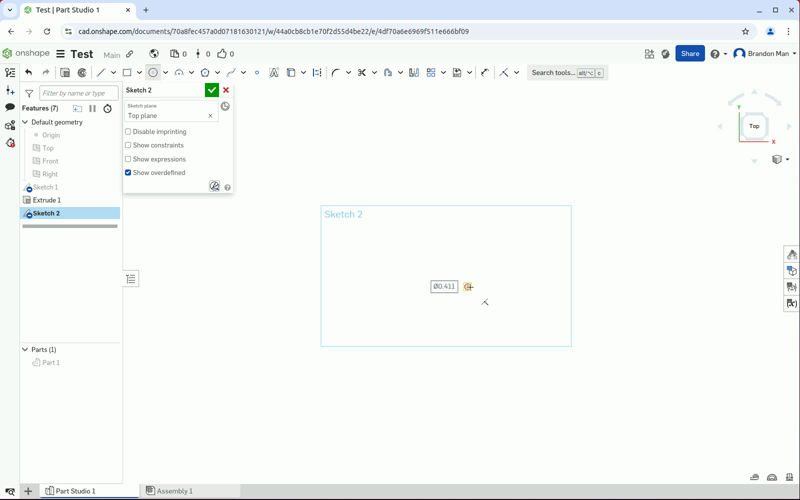
scroll(-6)
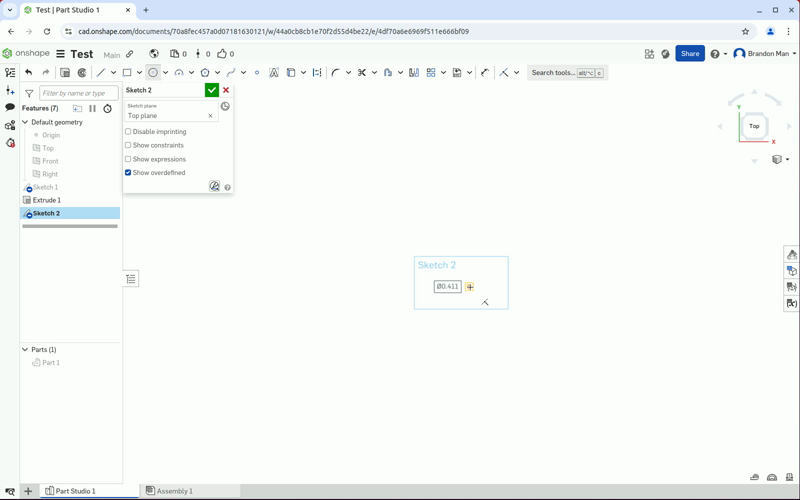
key(esc)
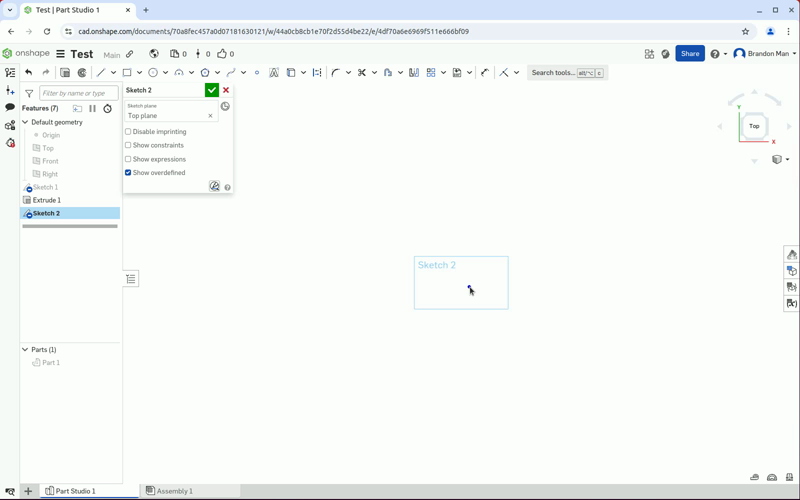
mouse_move(469, 287)
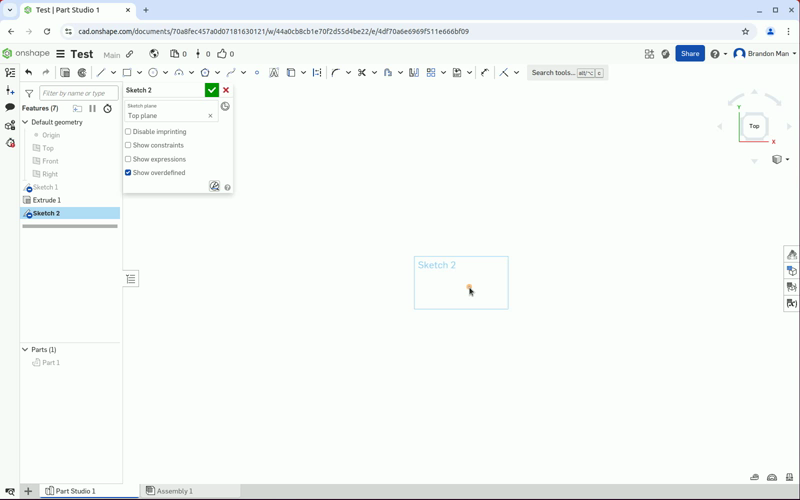
scroll(6)
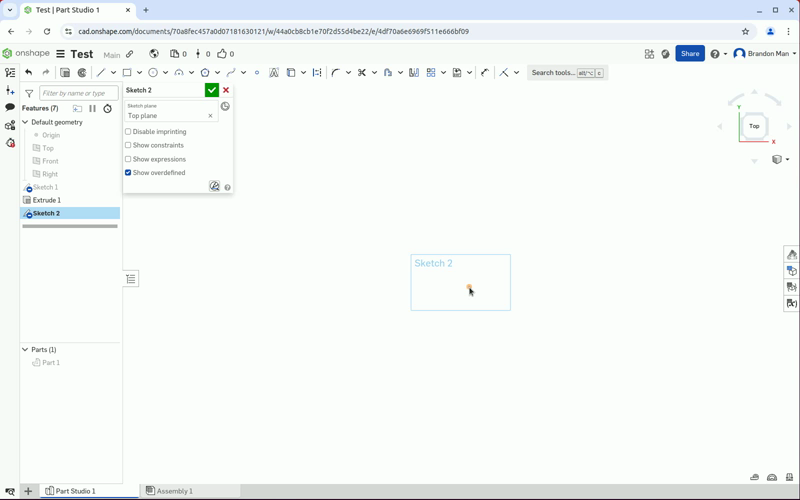
scroll(6)
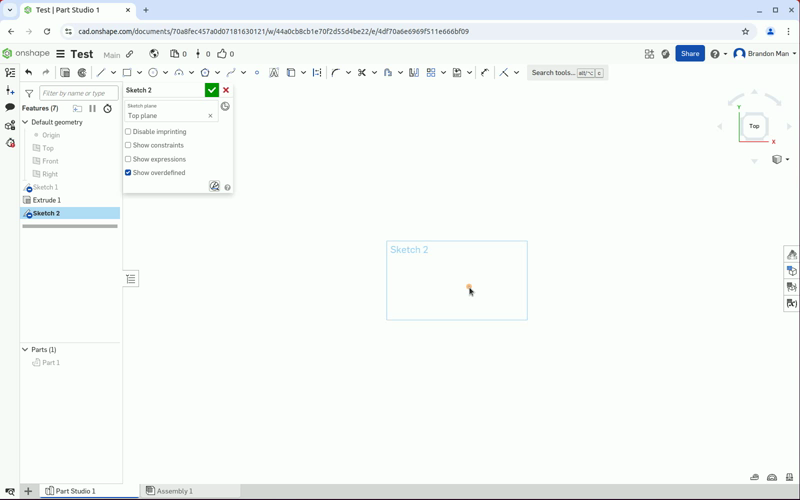
scroll(6)
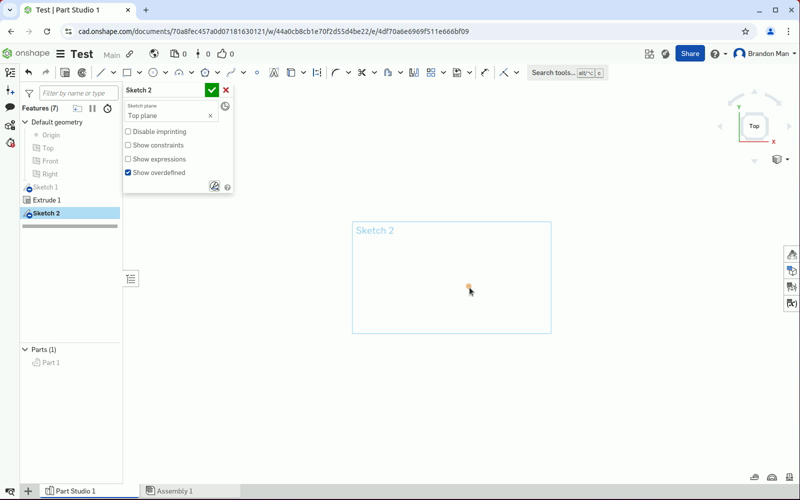
scroll(6)
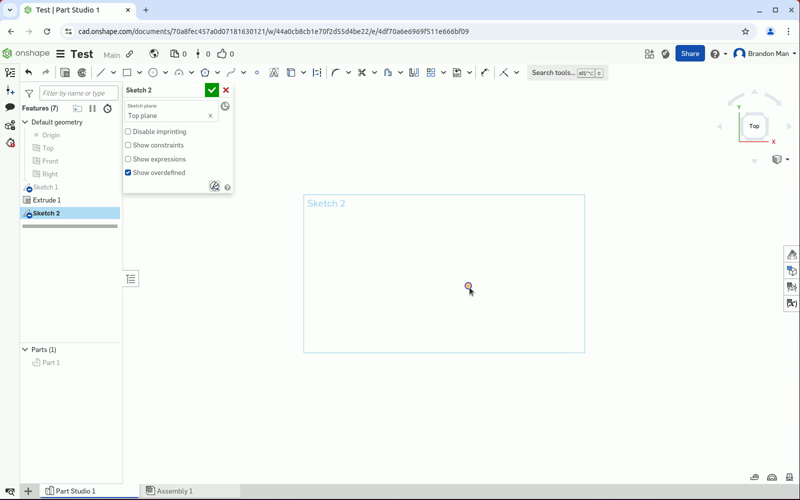
scroll(6)
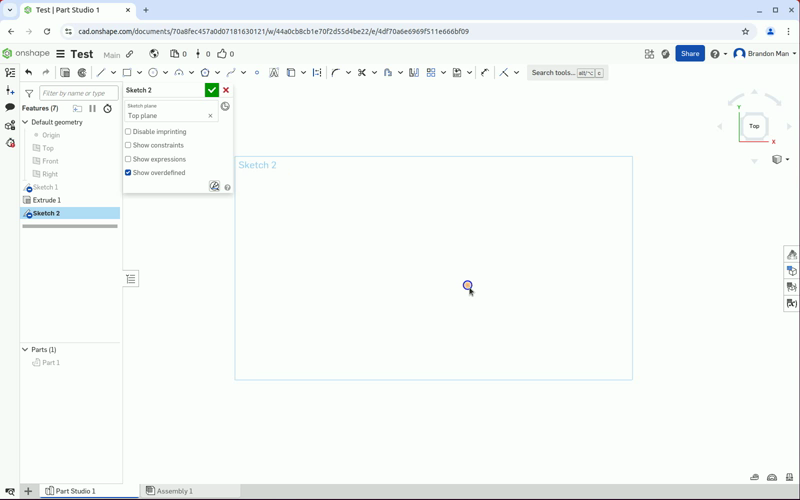
scroll(6)
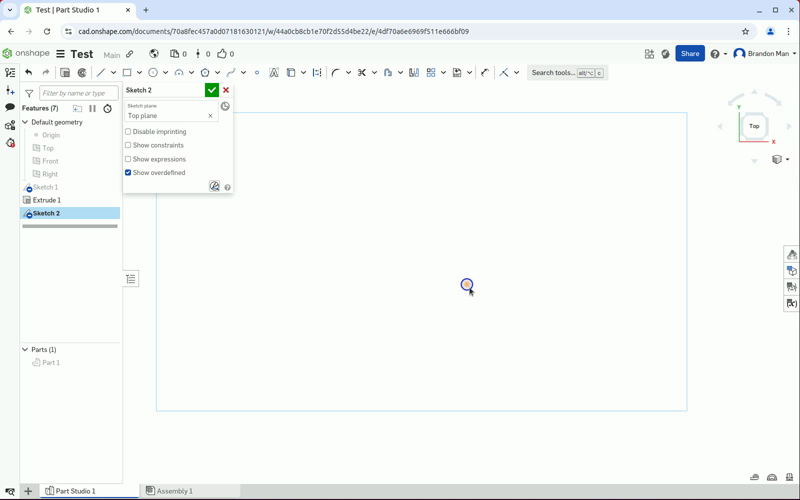
scroll(6)
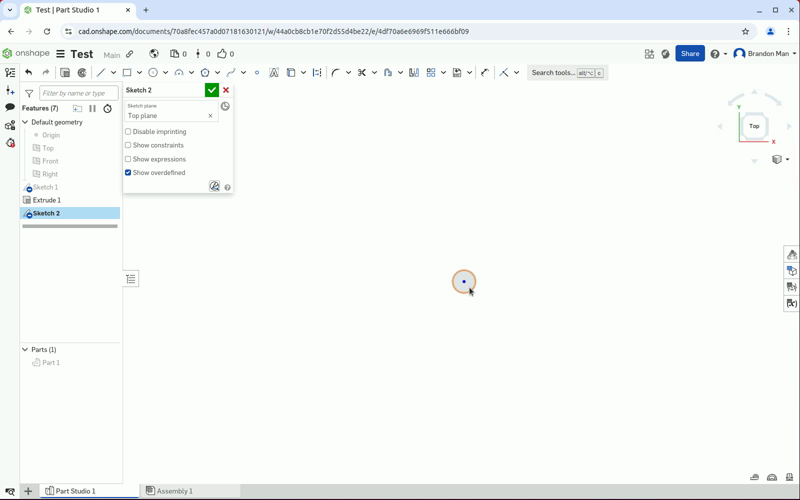
click(469, 287)
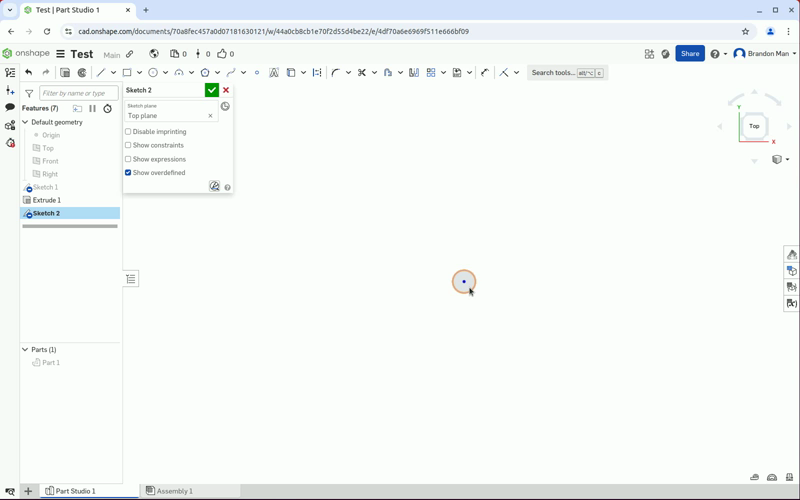
scroll(-6)
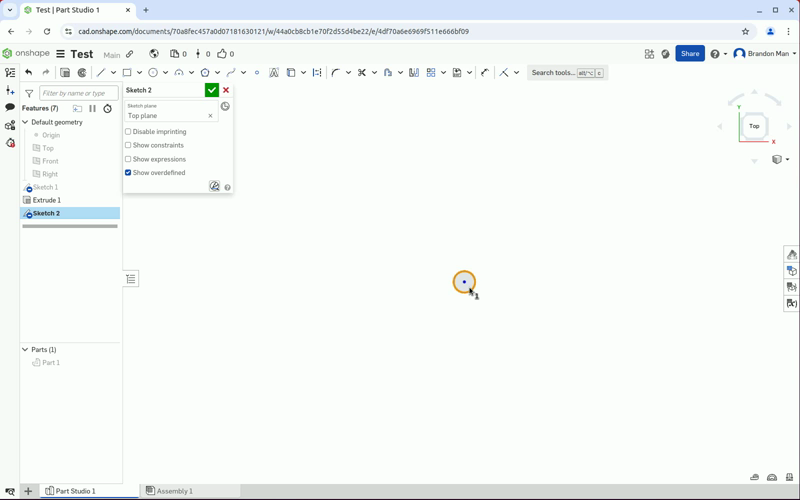
scroll(-6)
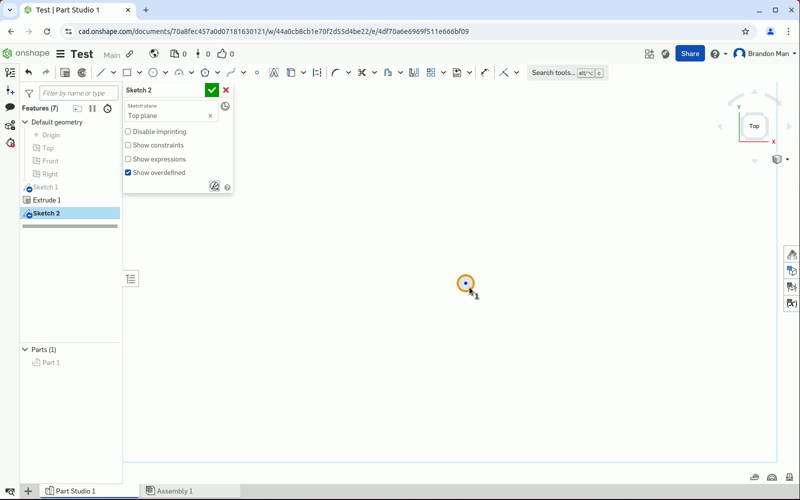
scroll(-6)
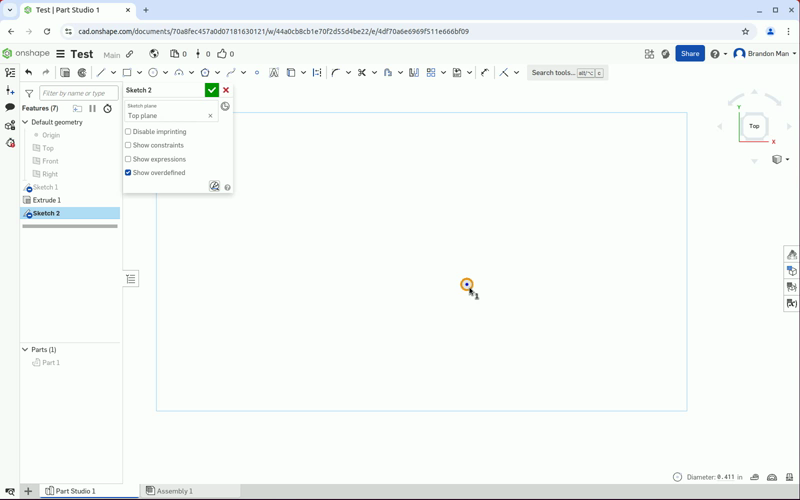
scroll(-6)
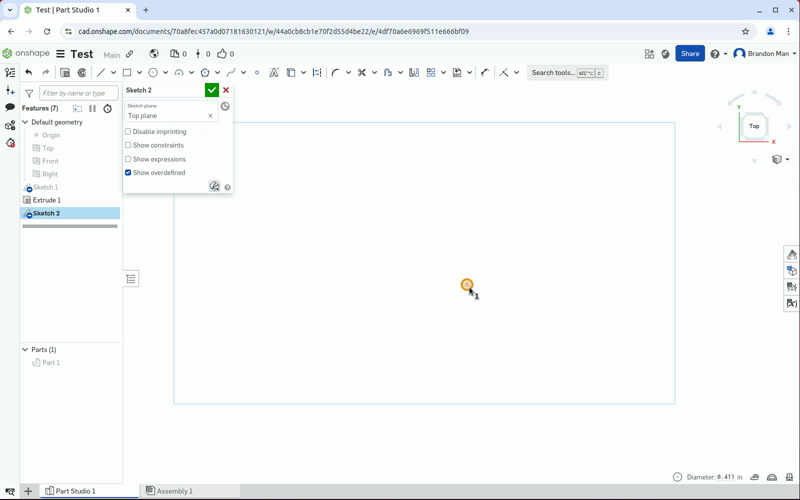
scroll(-6)
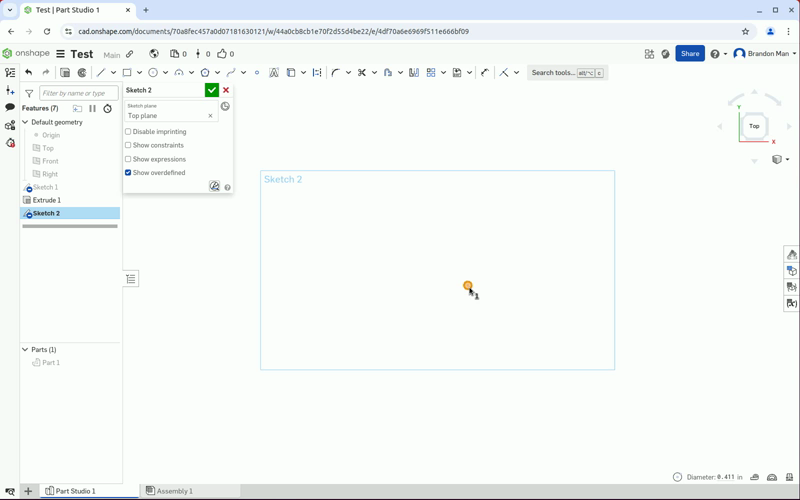
scroll(-6)
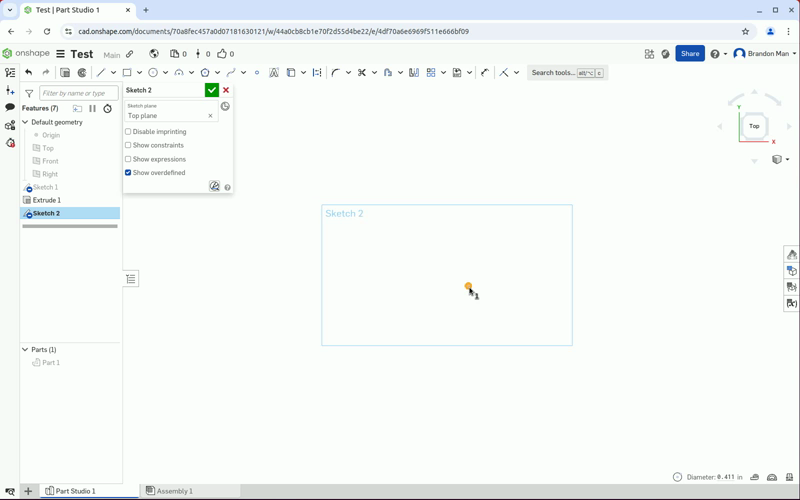
scroll(-6)
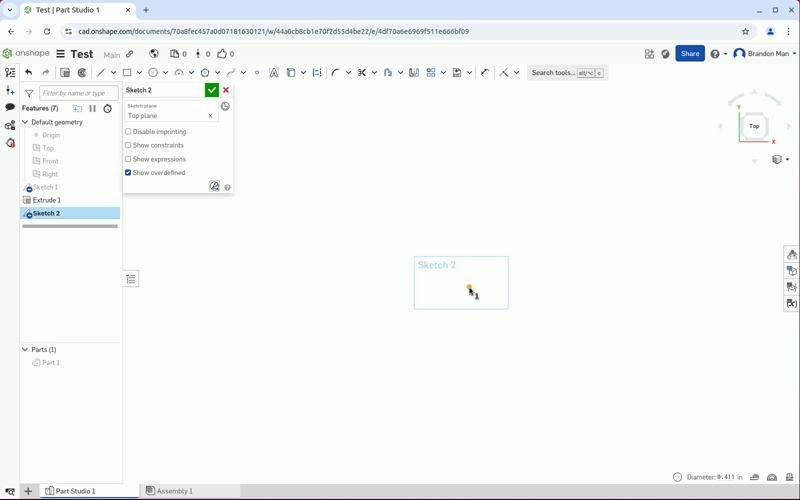
mouse_move(73, 352)
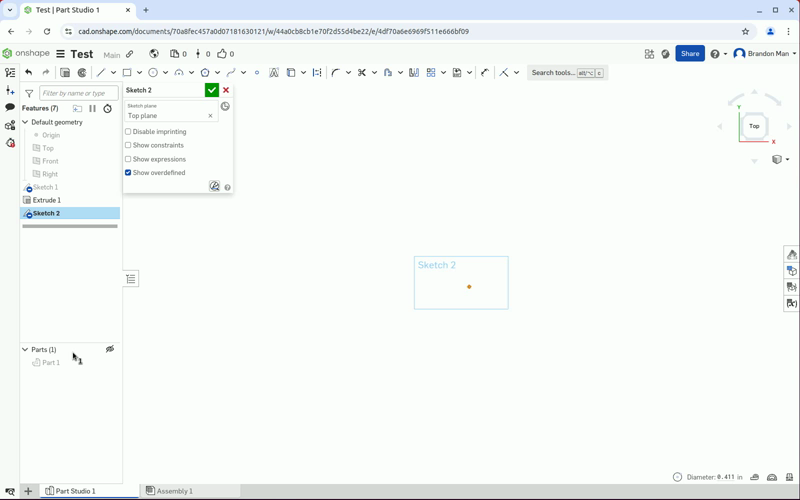
key(shift+y)
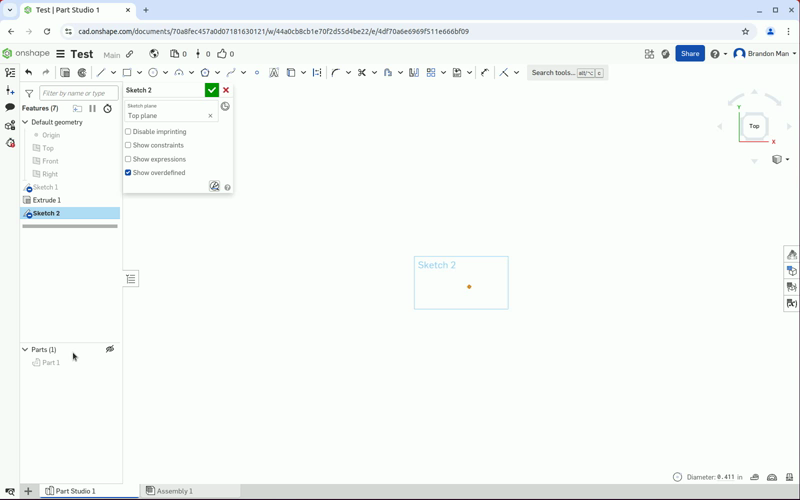
key(shift+e)
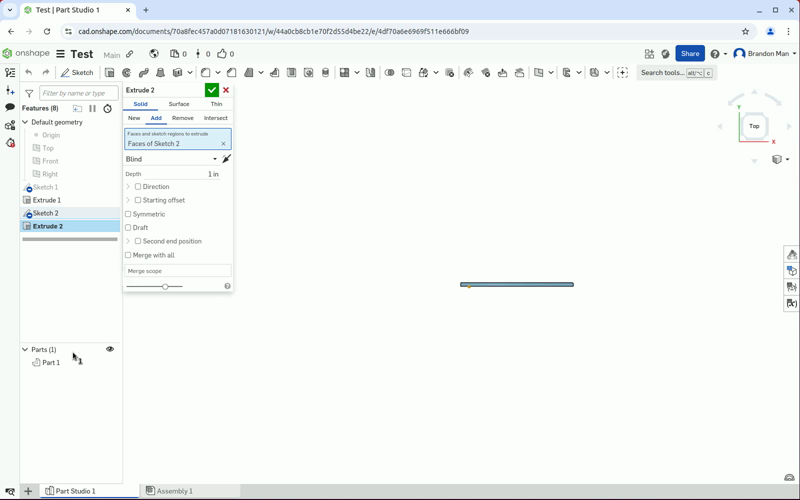
mouse_move(143, 106)
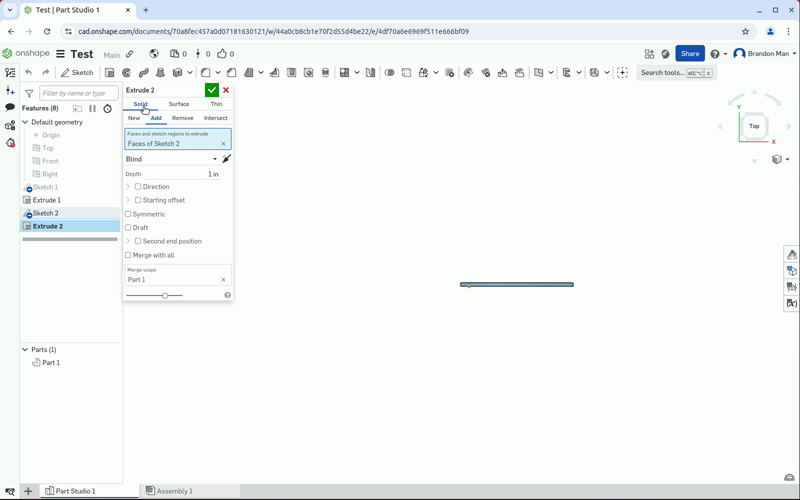
click(143, 106)
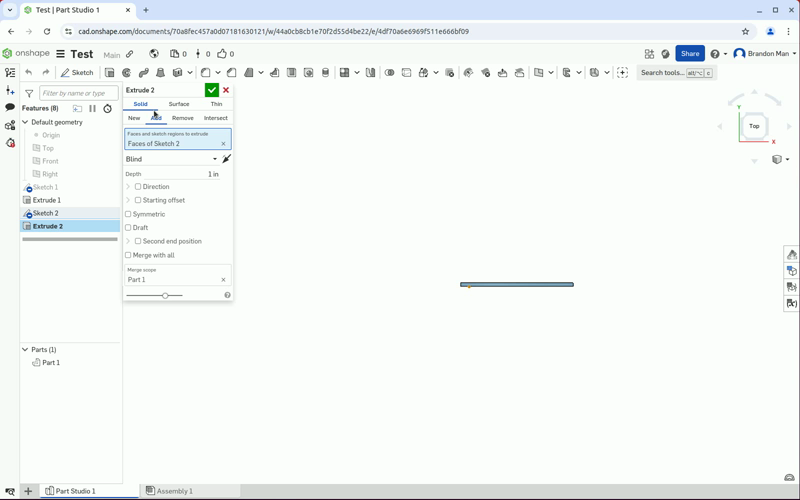
mouse_move(186, 120)
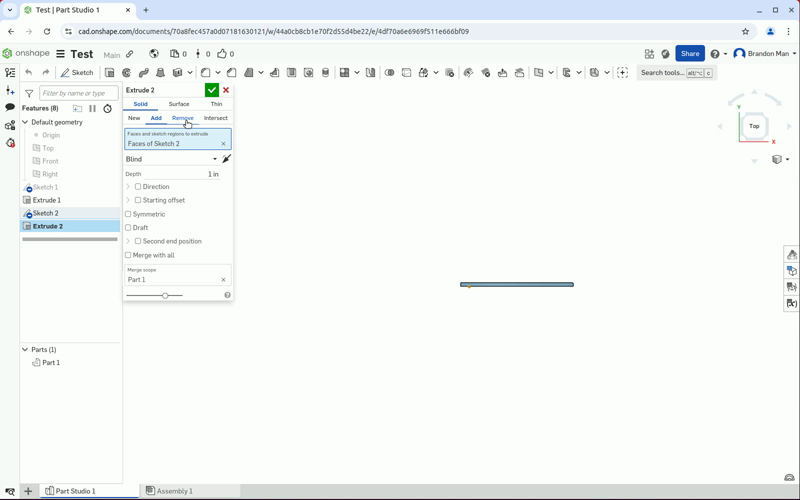
click(186, 120)
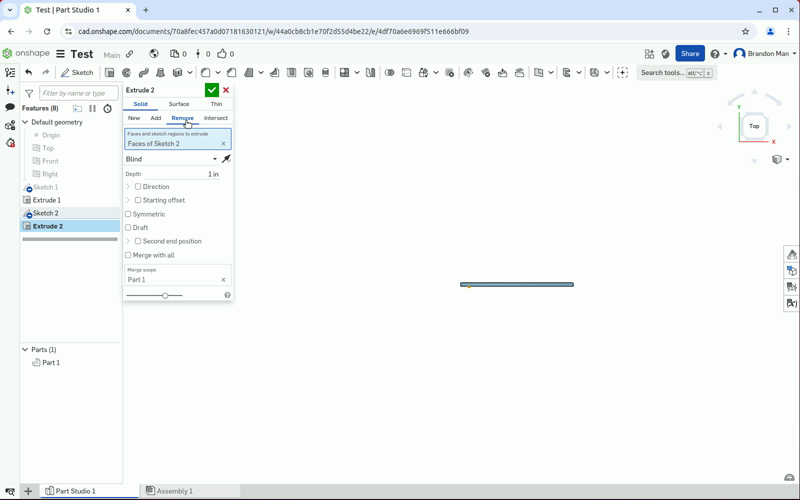
key(tab, 4)
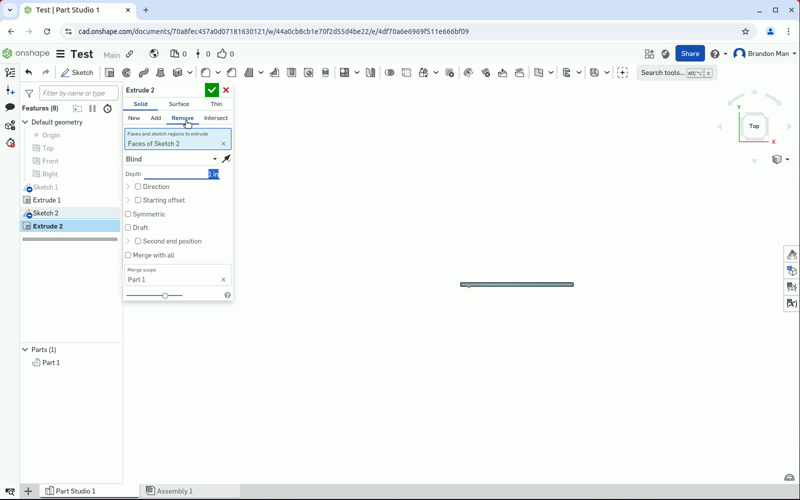
text(0.481)
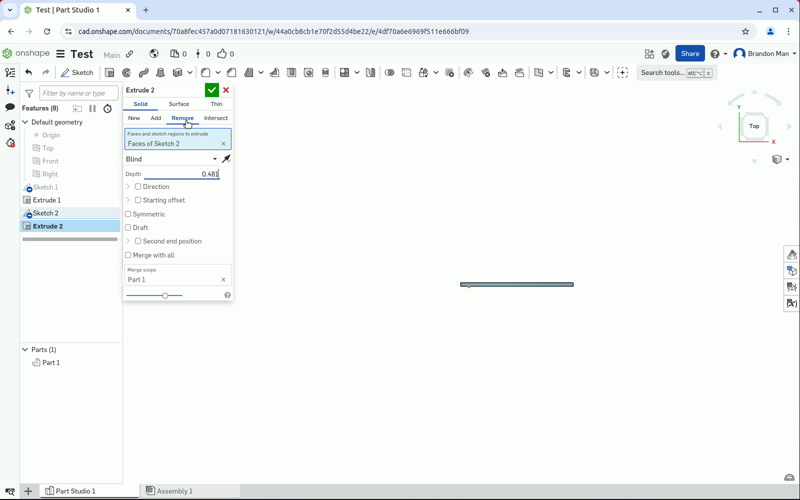
key(tab, 6)
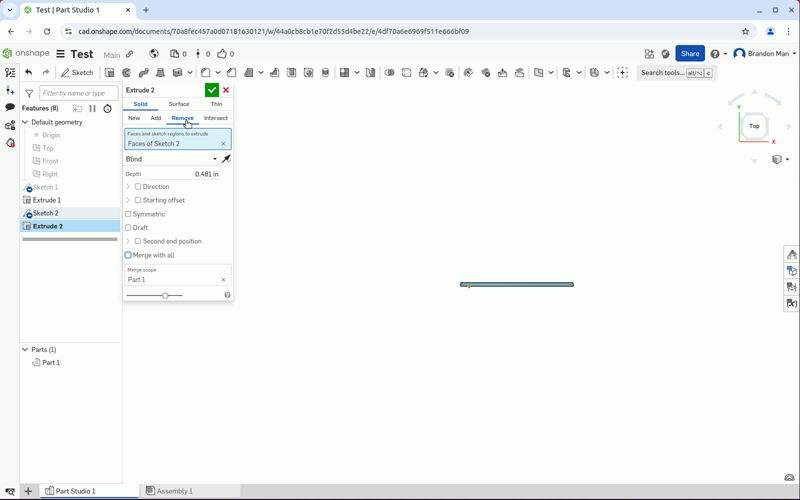
key(space)
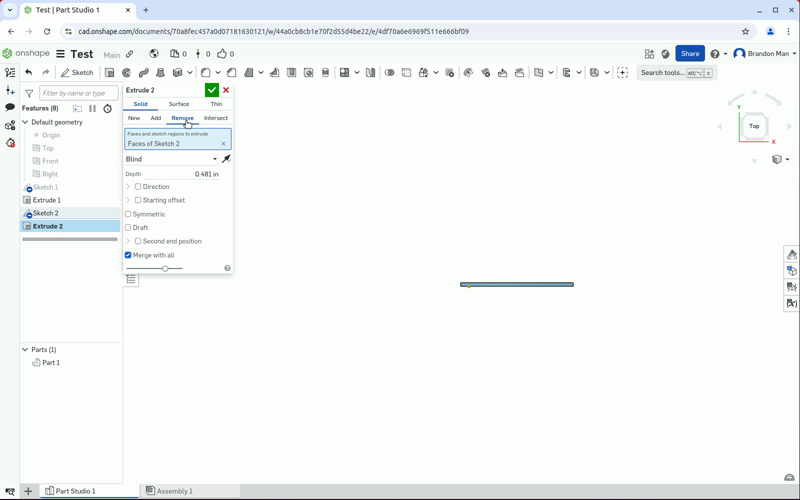
key(enter)
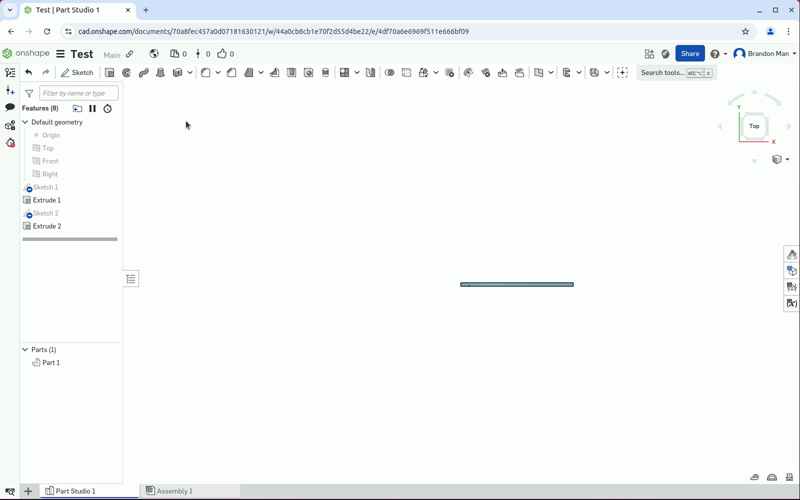
key(shift+h)
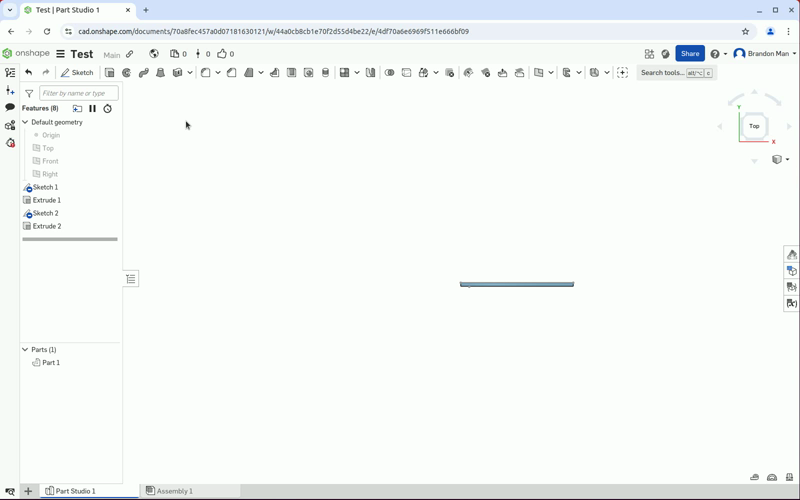
key(shift+h)
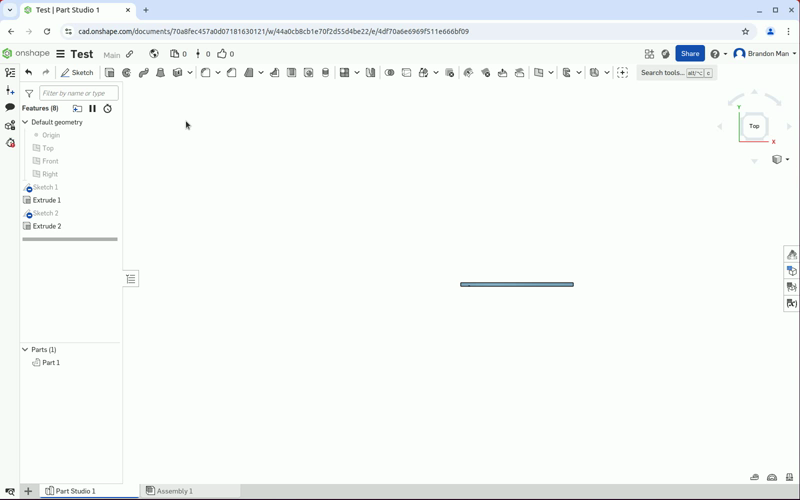
mouse_move(73, 189)
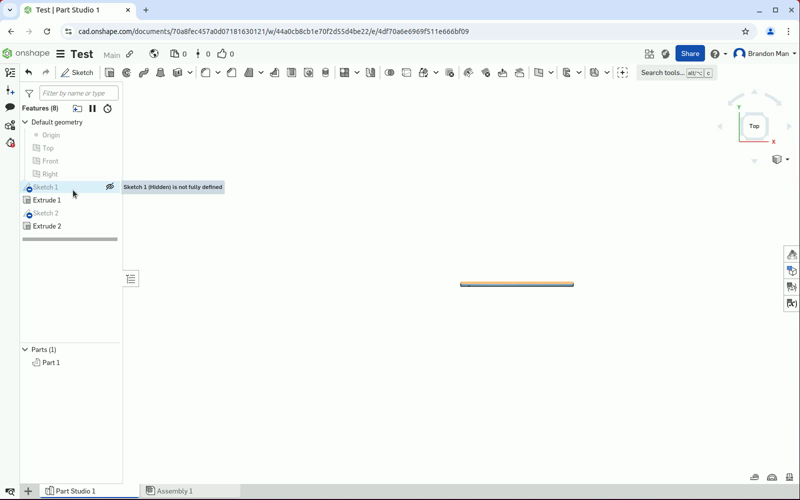
click(73, 189)
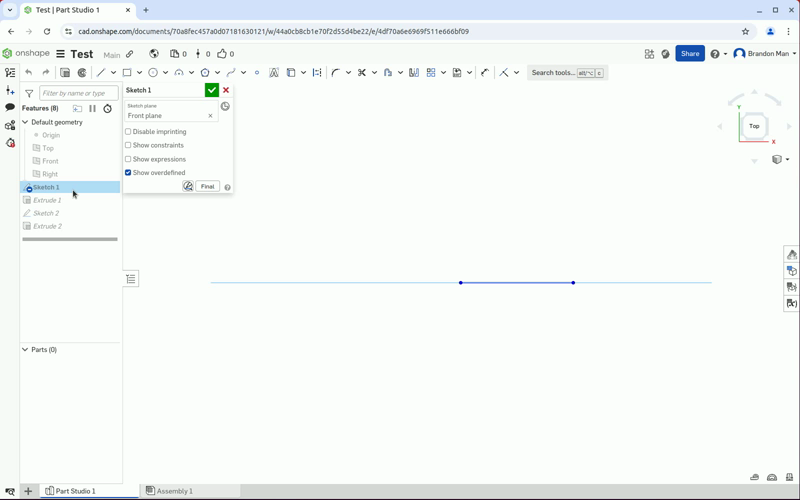
mouse_move(229, 92)
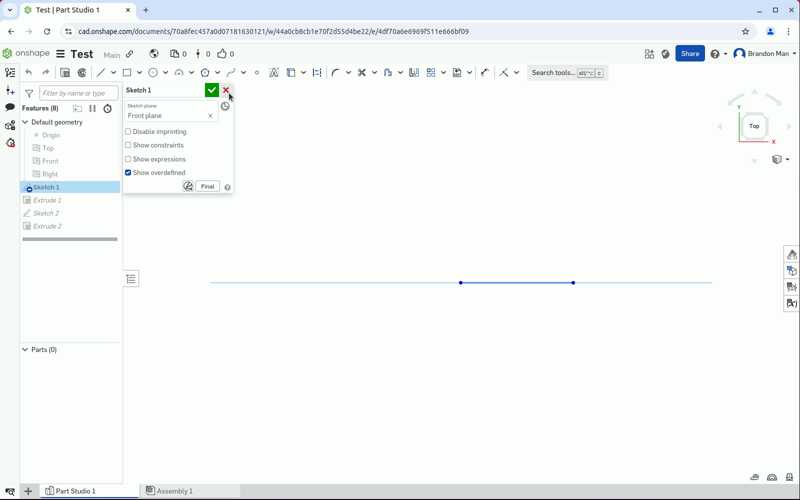
click(229, 92)
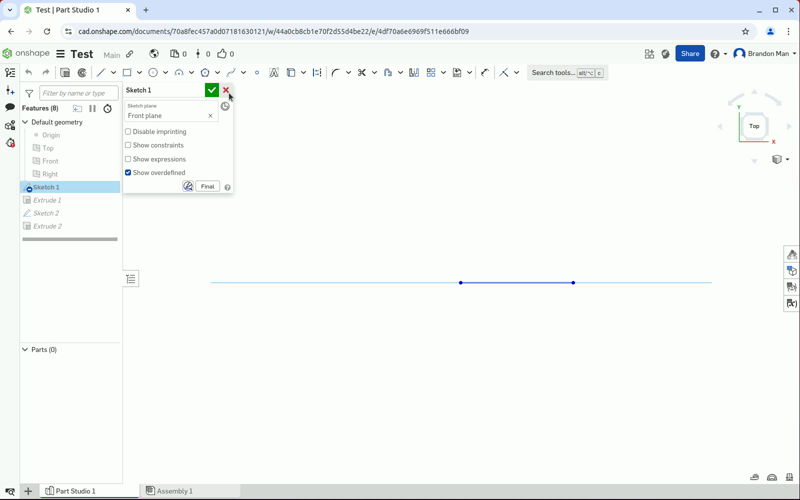
key(shift+s)
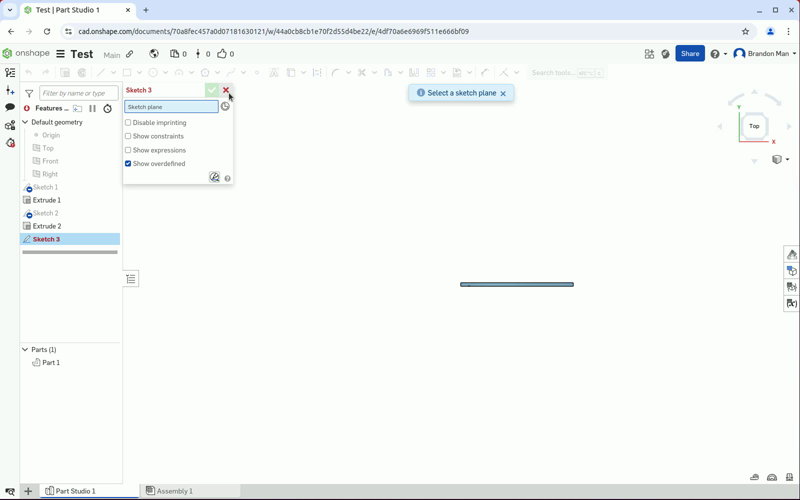
mouse_move(73, 150)
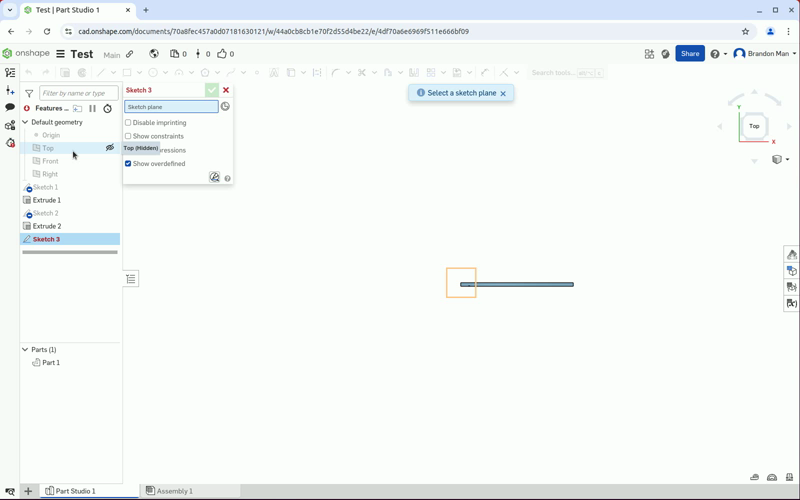
click(73, 150)
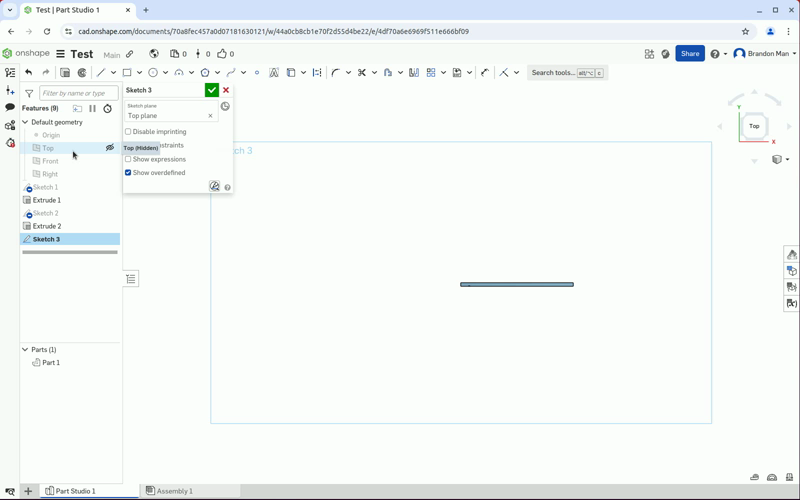
mouse_move(73, 352)
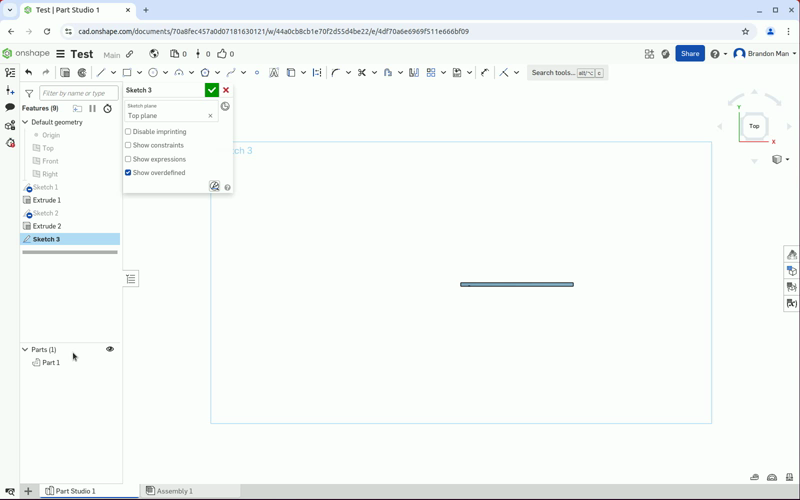
key(y)
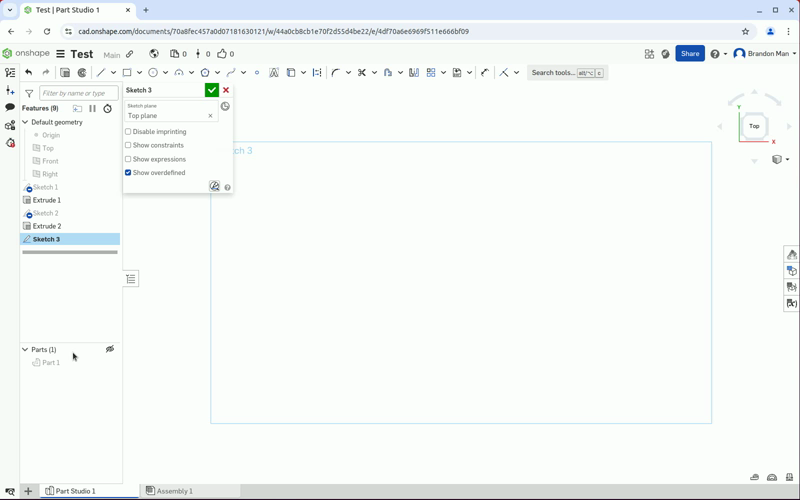
key(c)
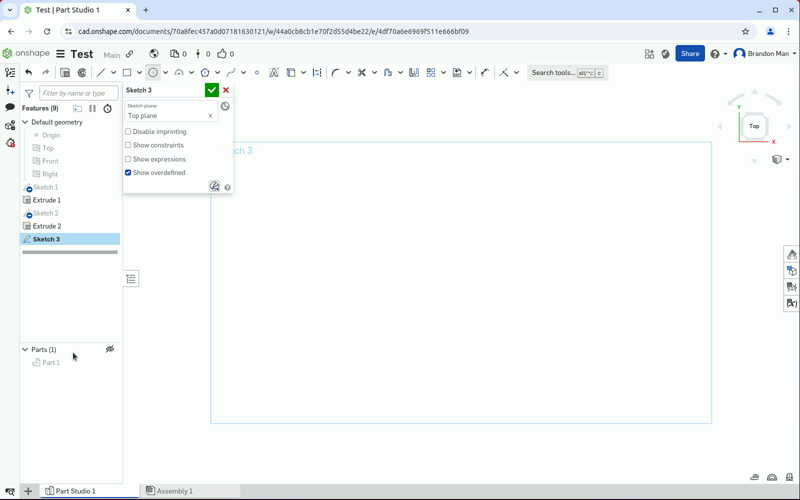
key_down(shift)
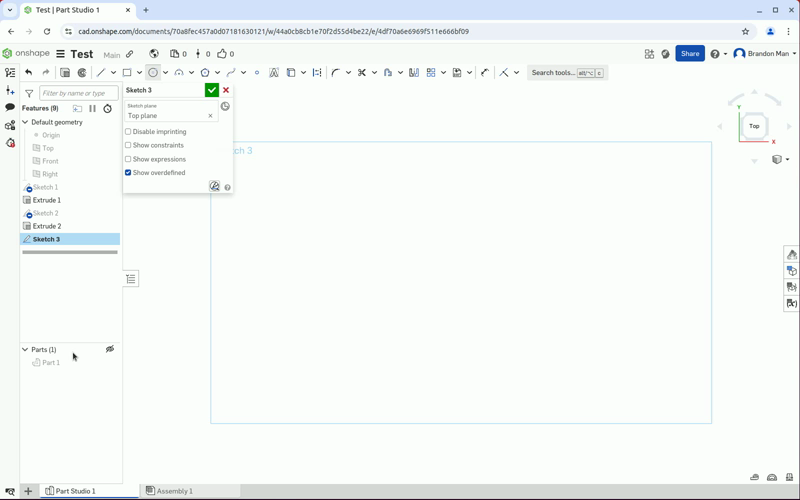
mouse_move(501, 286)
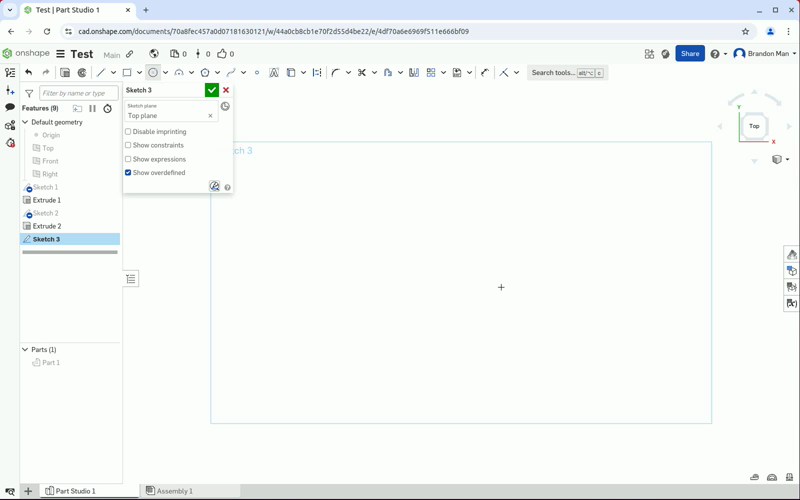
click(501, 286)
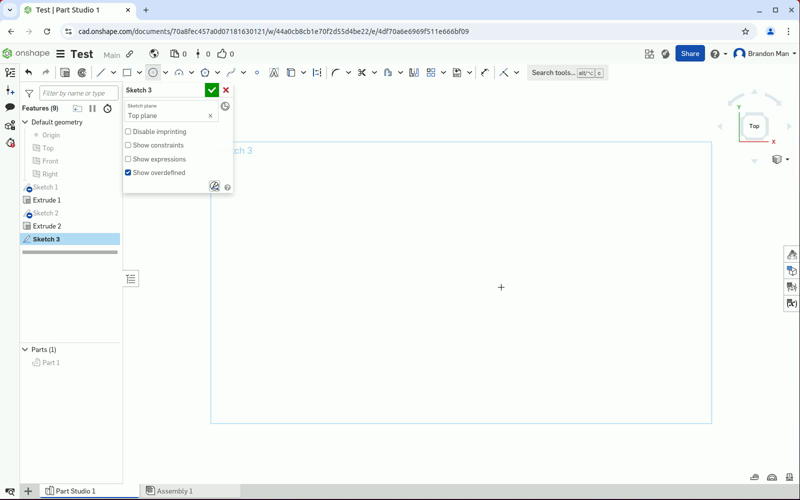
key_up(shift)
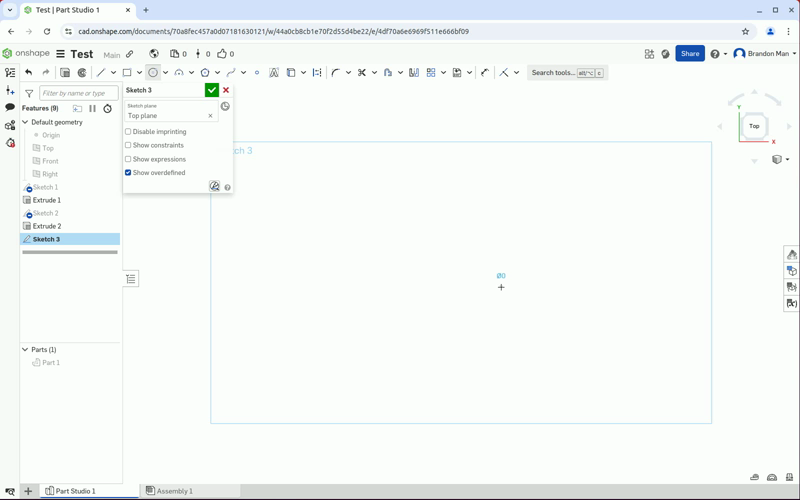
mouse_move(501, 286)
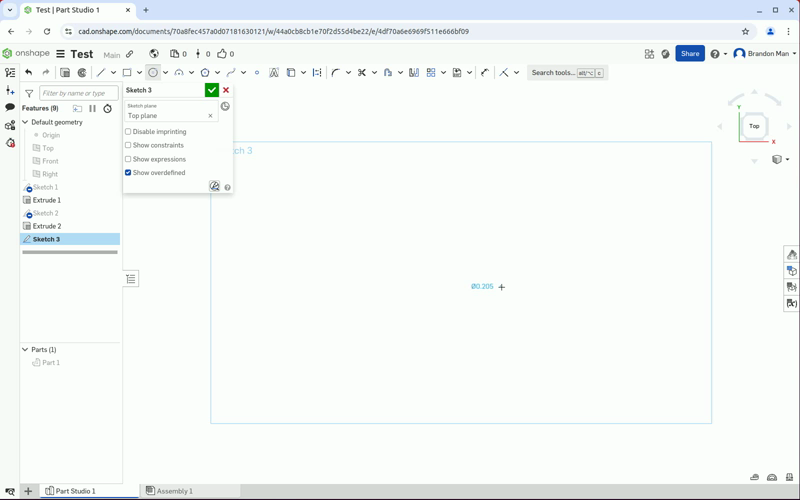
scroll(6)
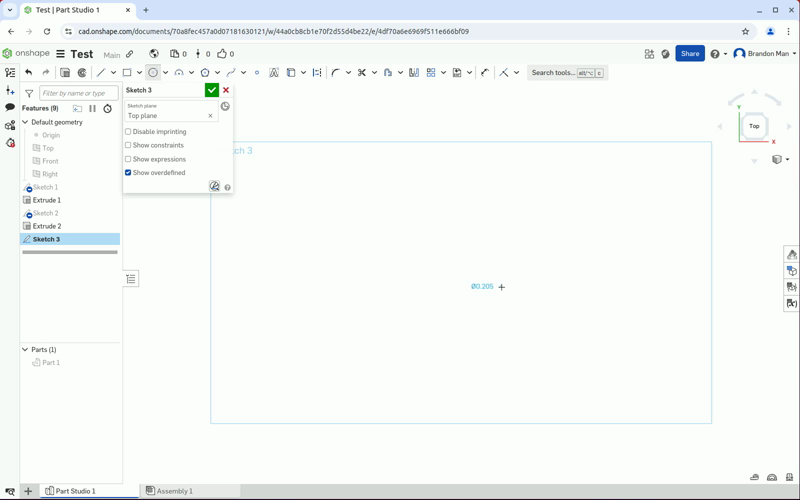
scroll(6)
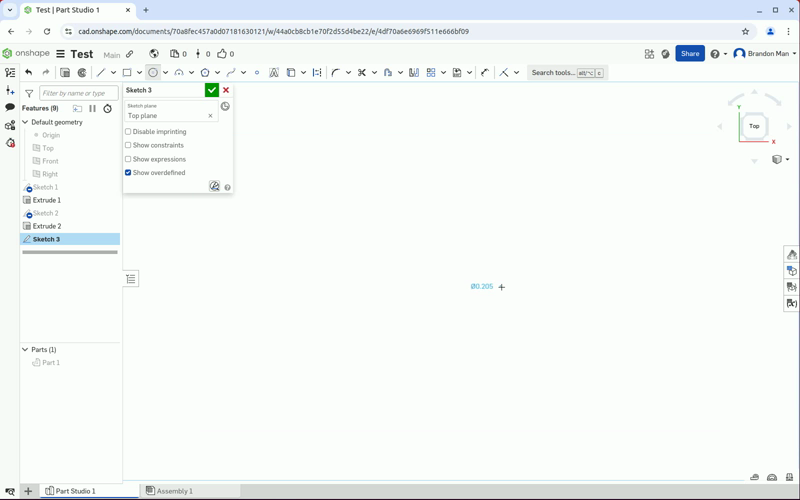
scroll(6)
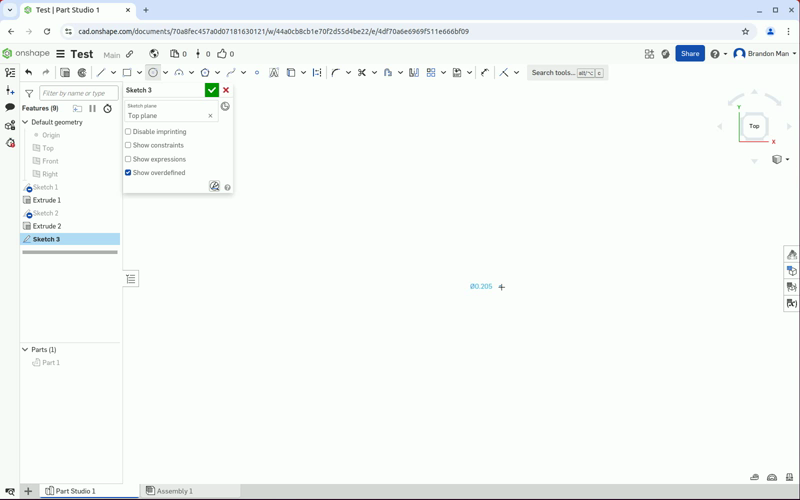
scroll(6)
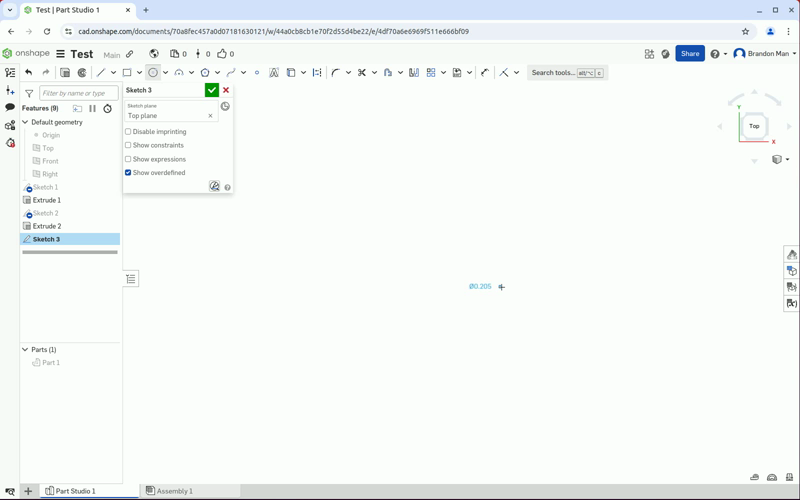
scroll(6)
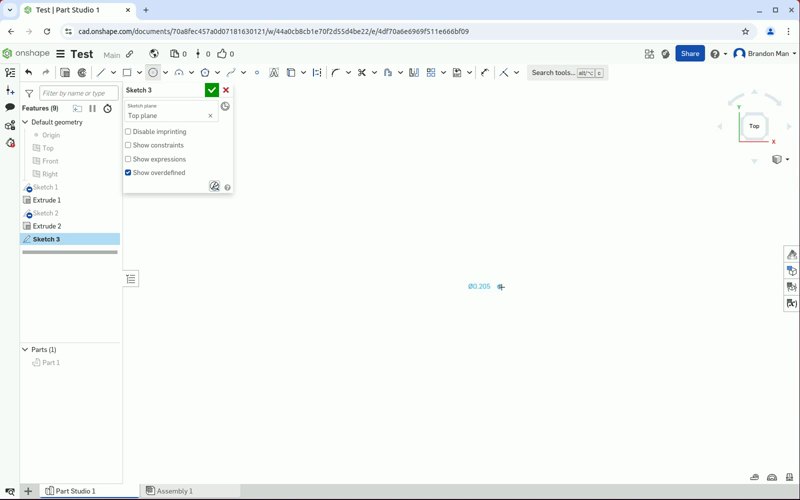
scroll(6)
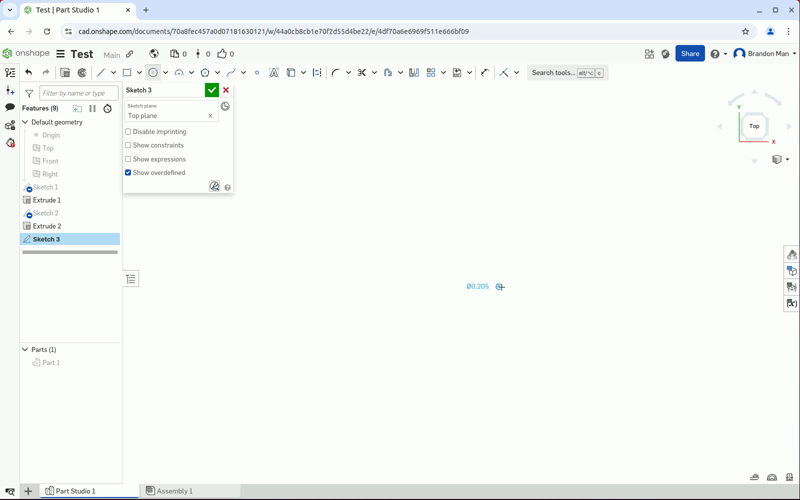
scroll(6)
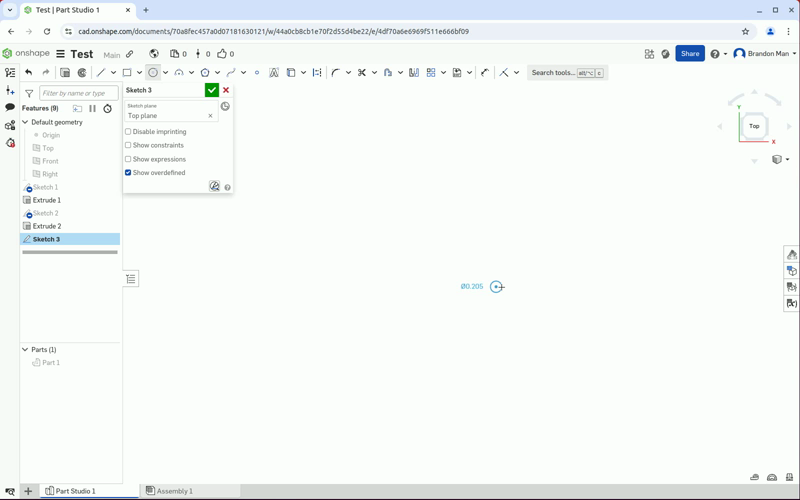
click(501, 286)
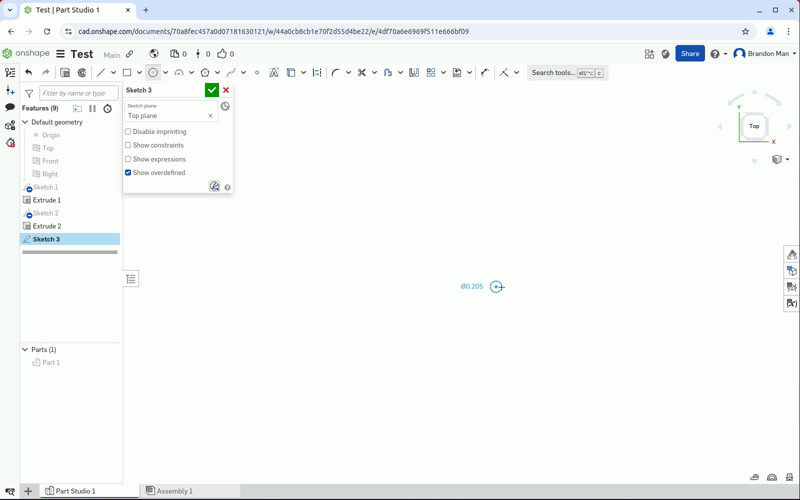
scroll(-6)
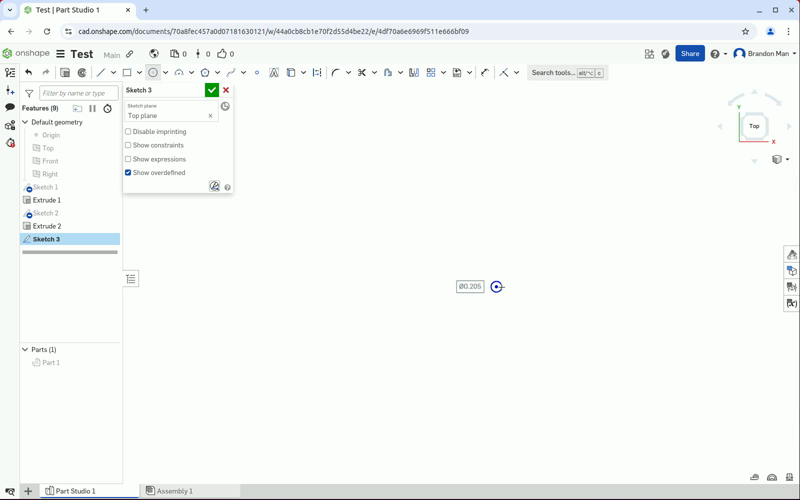
scroll(-6)
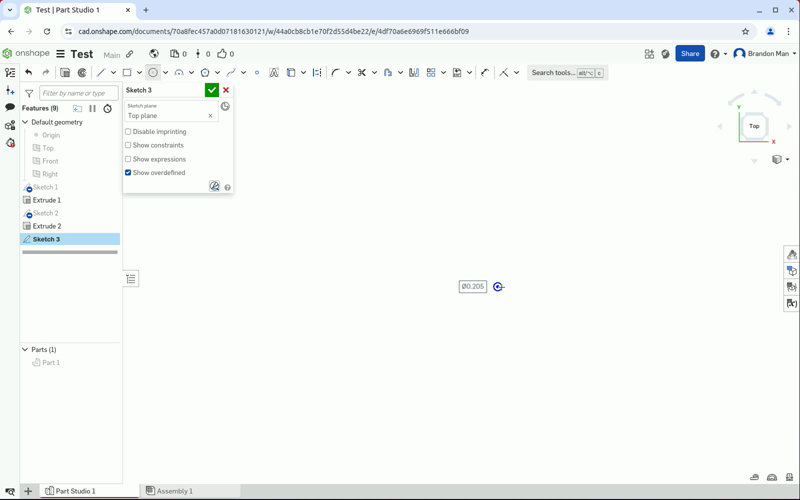
scroll(-6)
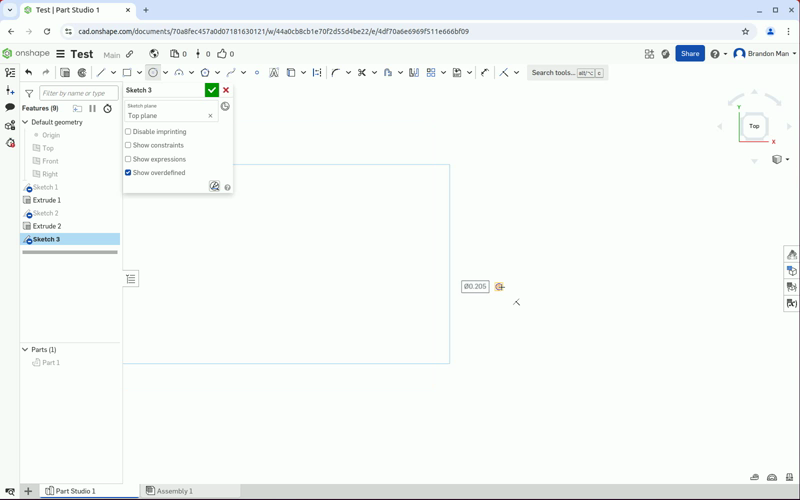
scroll(-6)
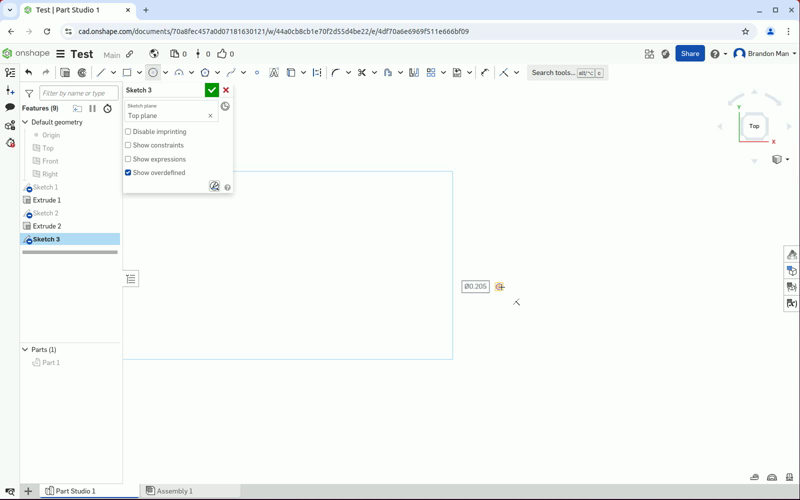
scroll(-6)
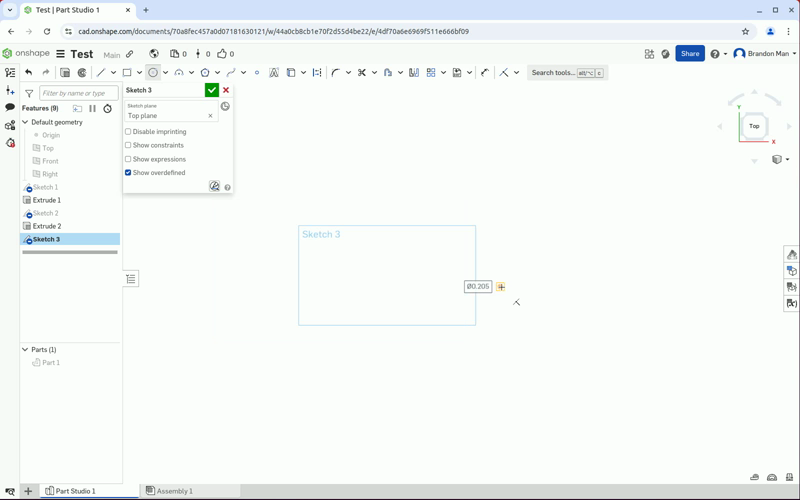
scroll(-6)
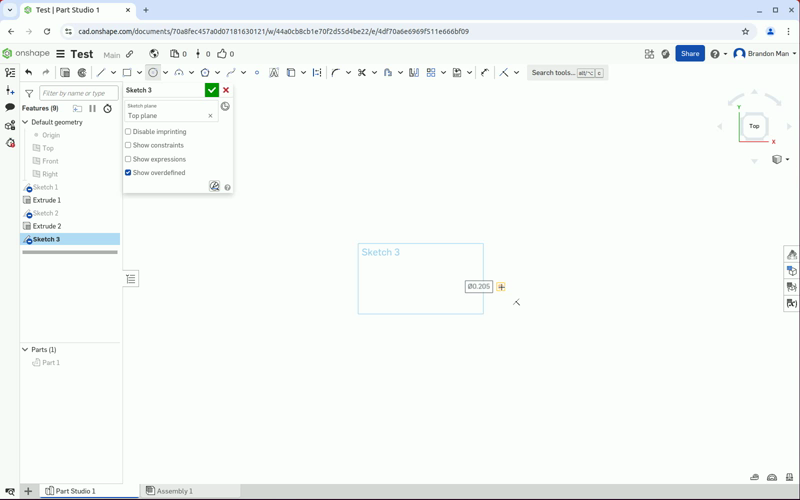
scroll(-6)
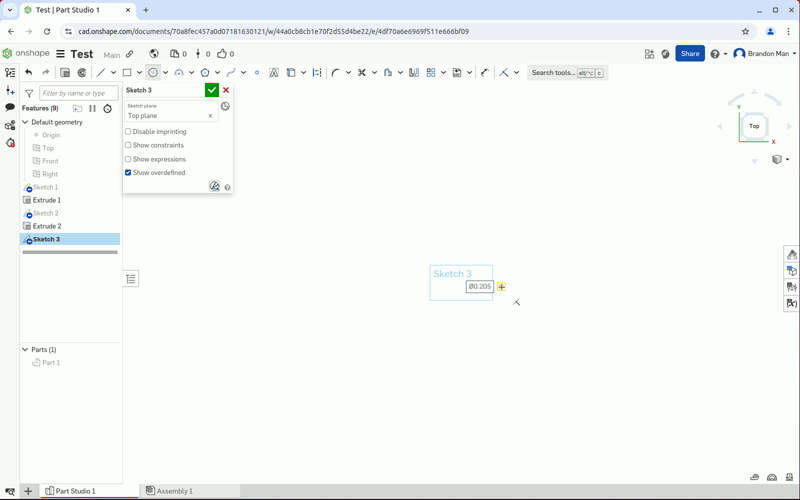
key(esc)
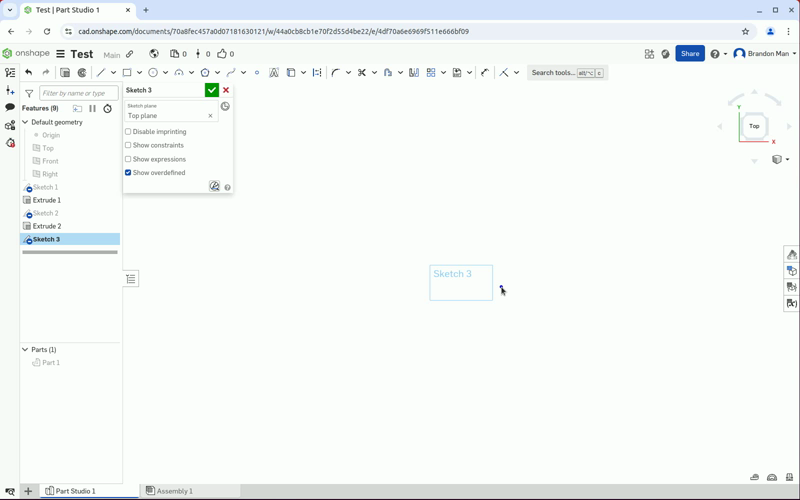
mouse_move(500, 286)
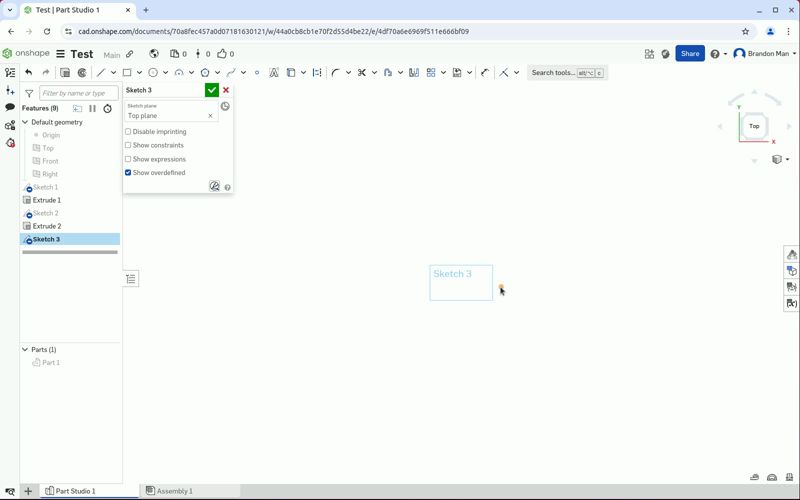
scroll(6)
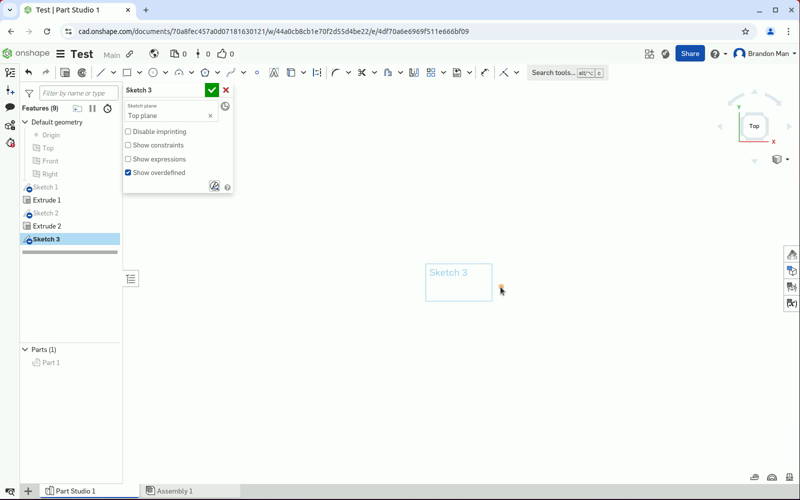
scroll(6)
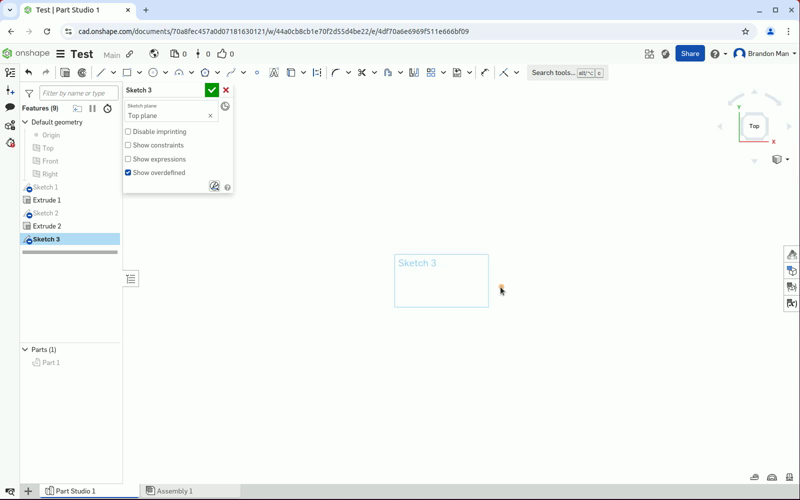
scroll(6)
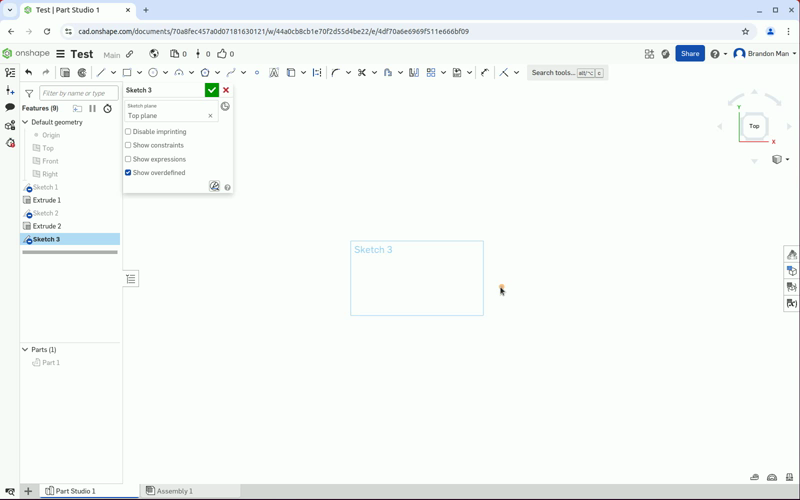
scroll(6)
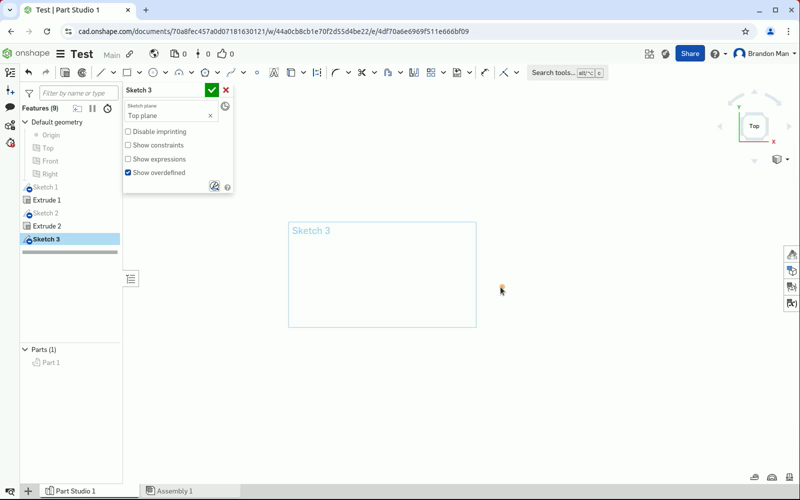
scroll(6)
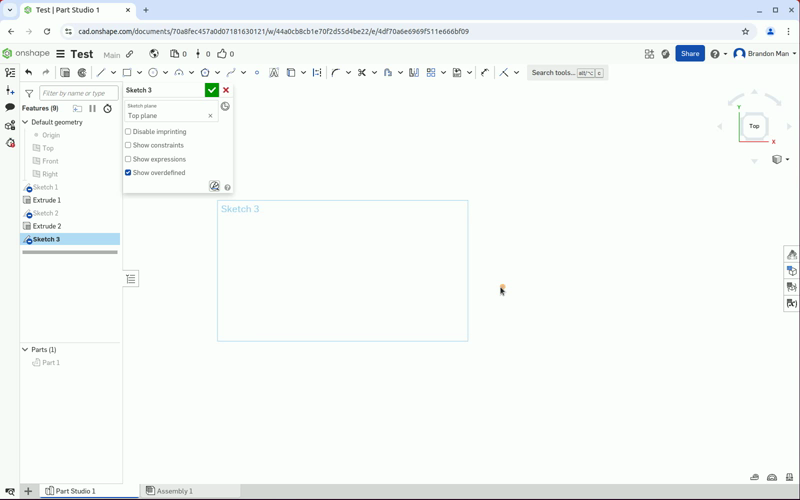
scroll(6)
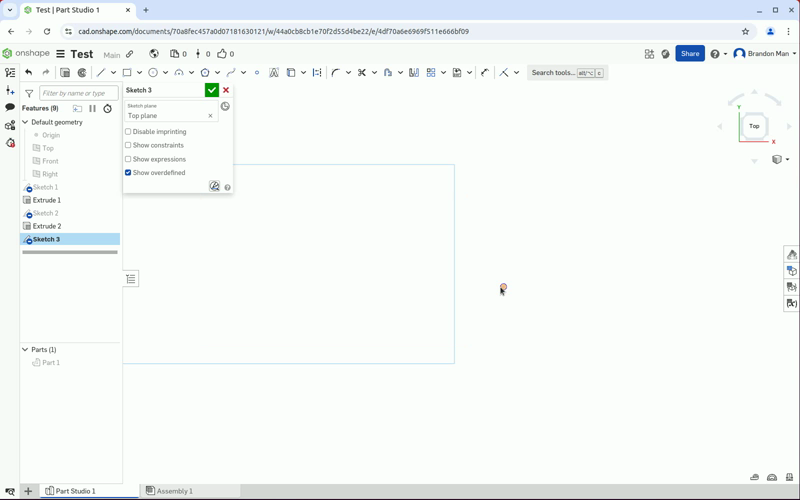
scroll(6)
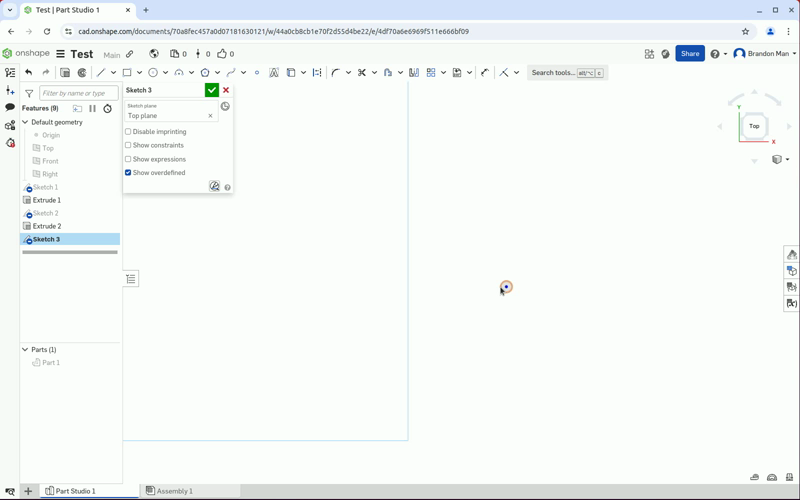
click(500, 286)
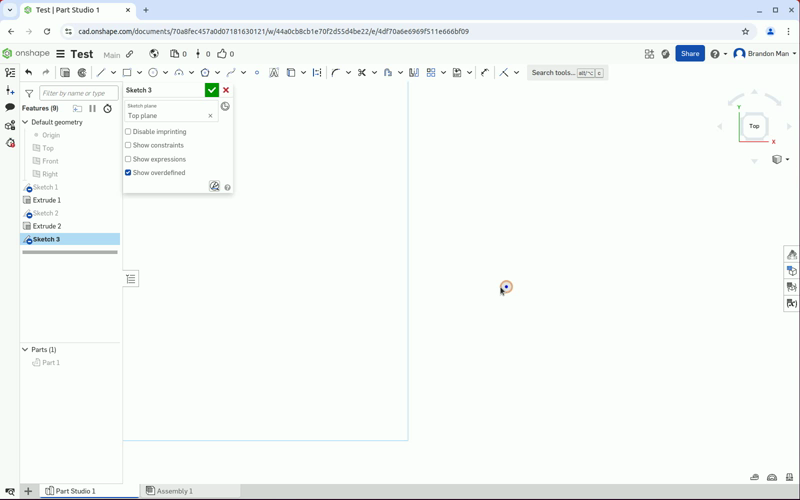
scroll(-6)
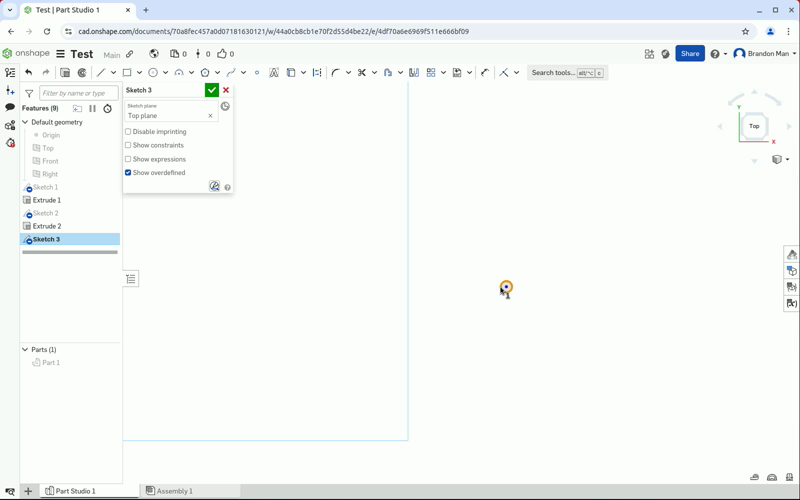
scroll(-6)
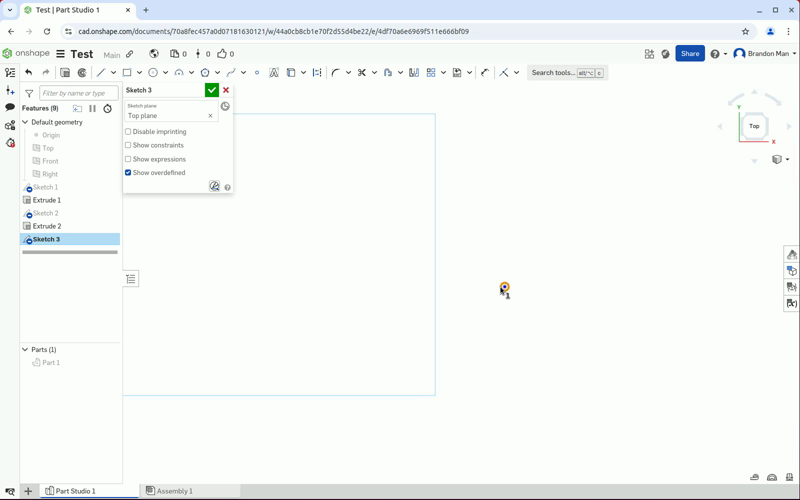
scroll(-6)
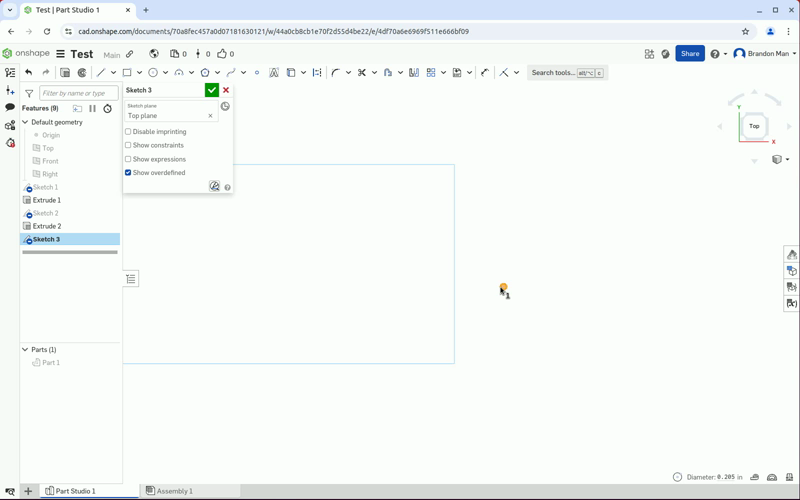
scroll(-6)
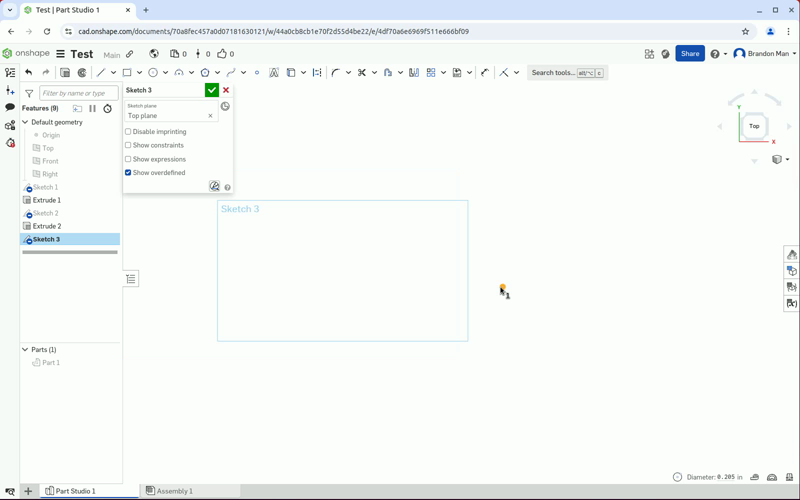
scroll(-6)
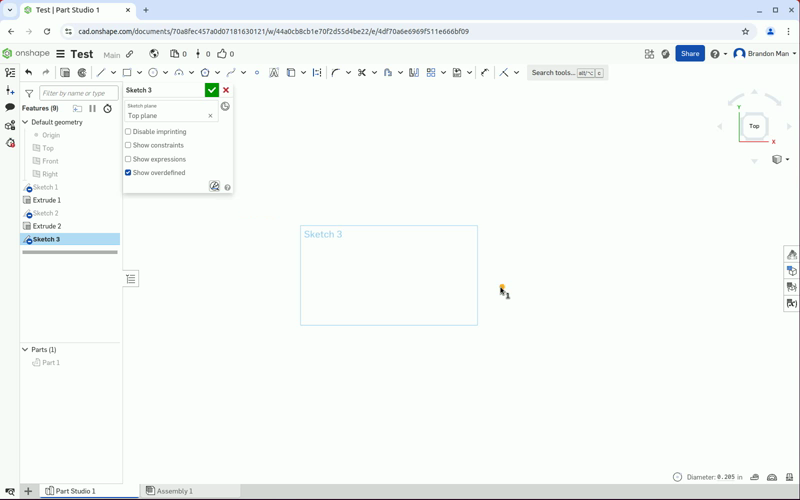
scroll(-6)
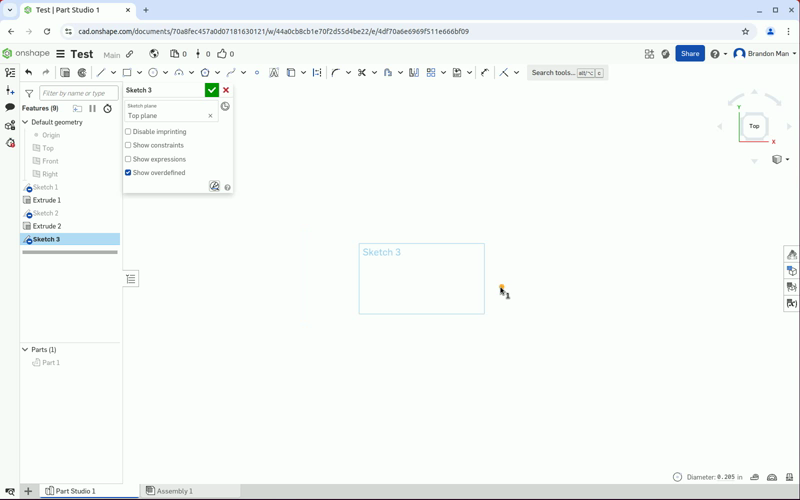
scroll(-6)
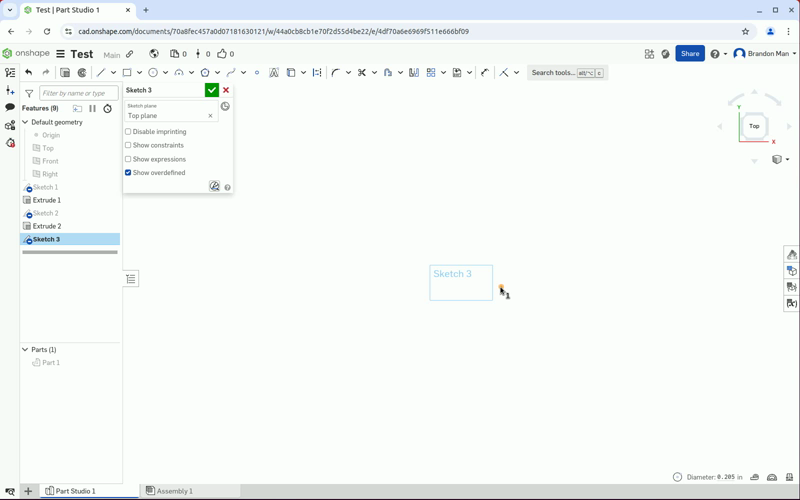
mouse_move(73, 352)
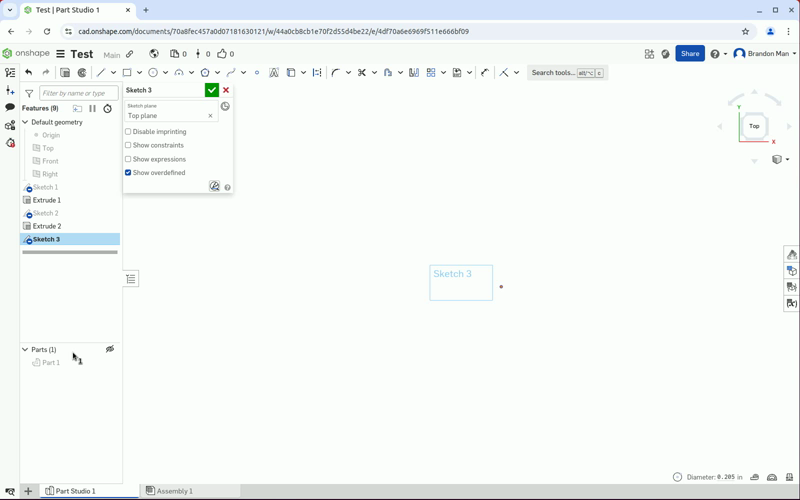
key(shift+y)
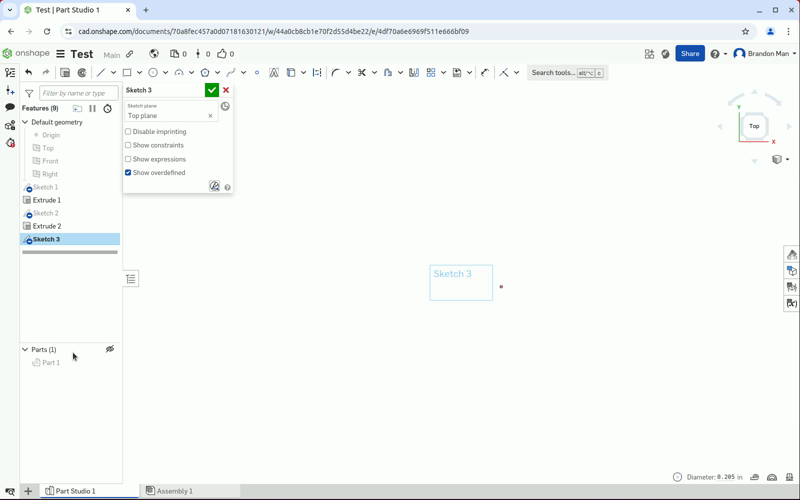
key(shift+e)
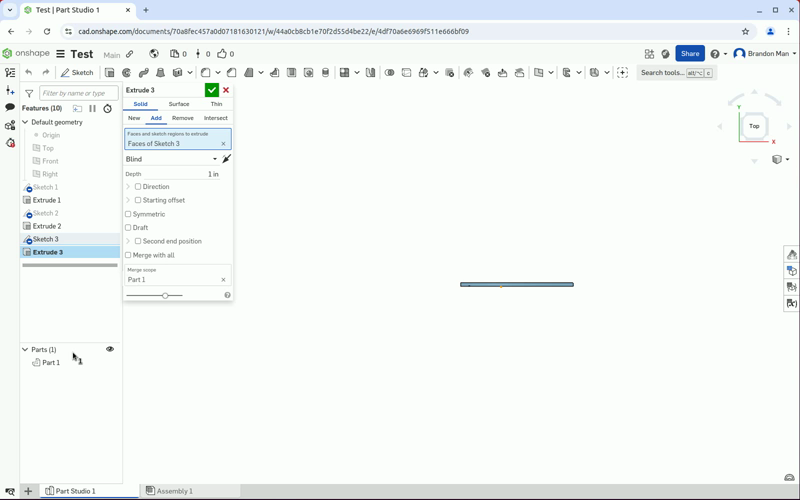
mouse_move(143, 106)
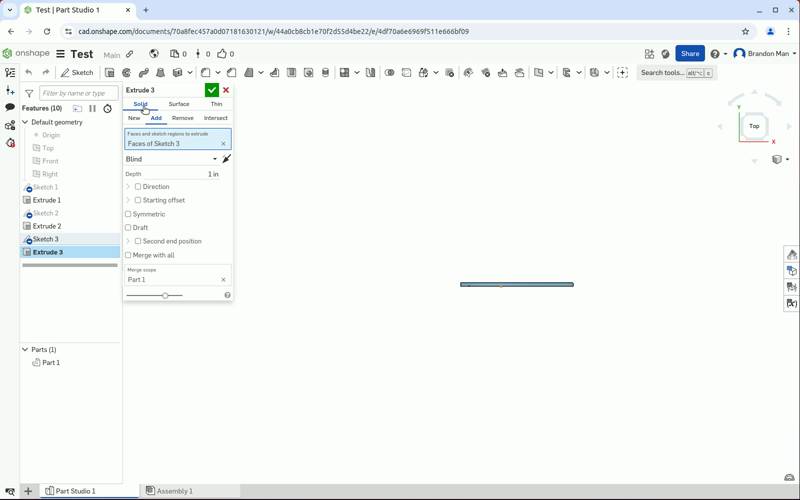
click(143, 106)
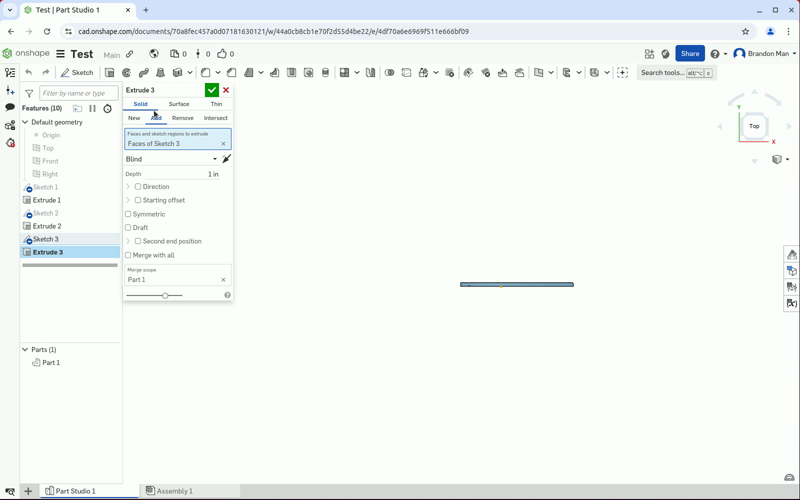
mouse_move(186, 120)
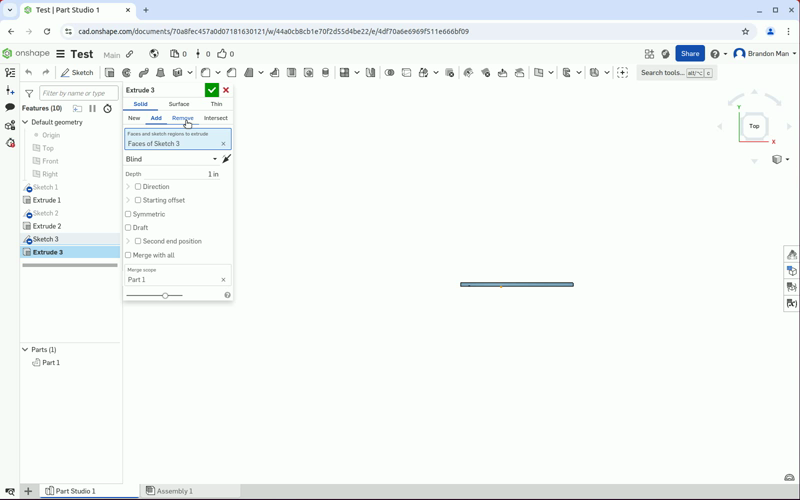
click(186, 120)
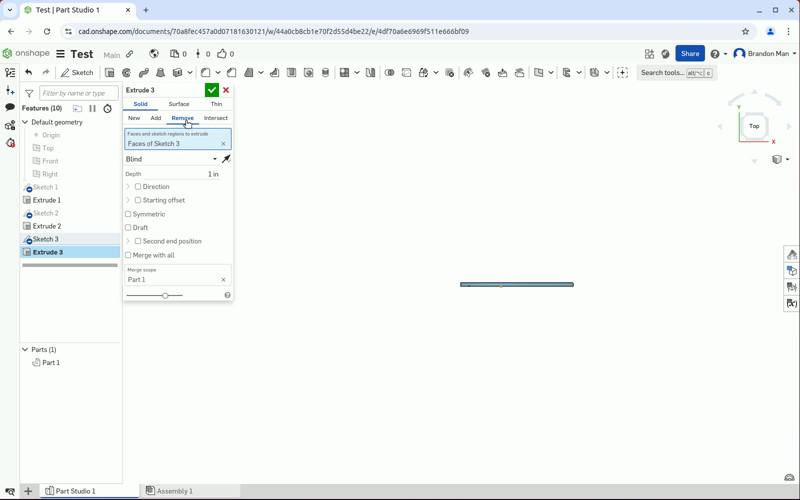
key(tab, 4)
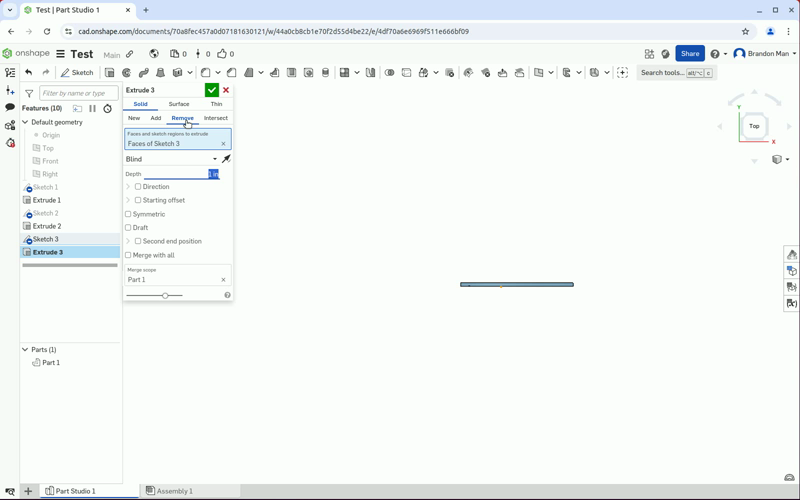
text(0.481)
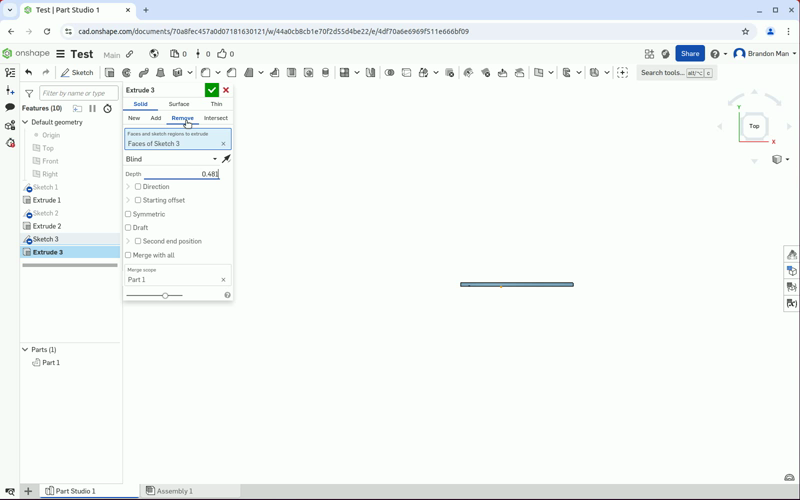
key(tab, 6)
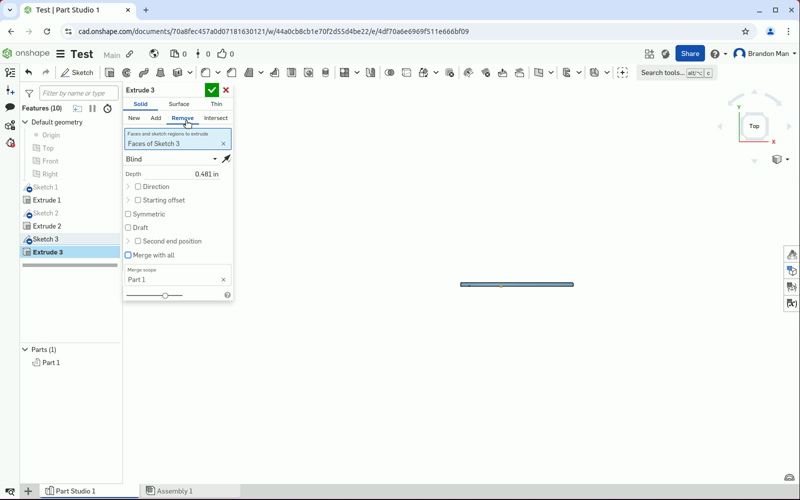
key(space)
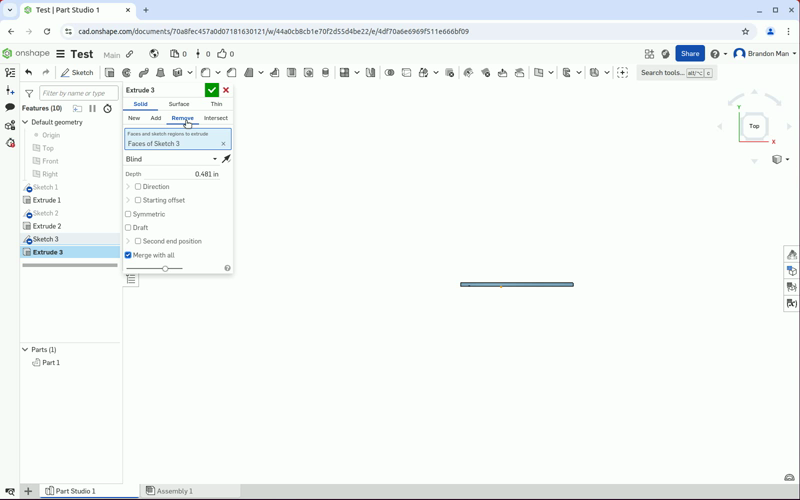
key(enter)
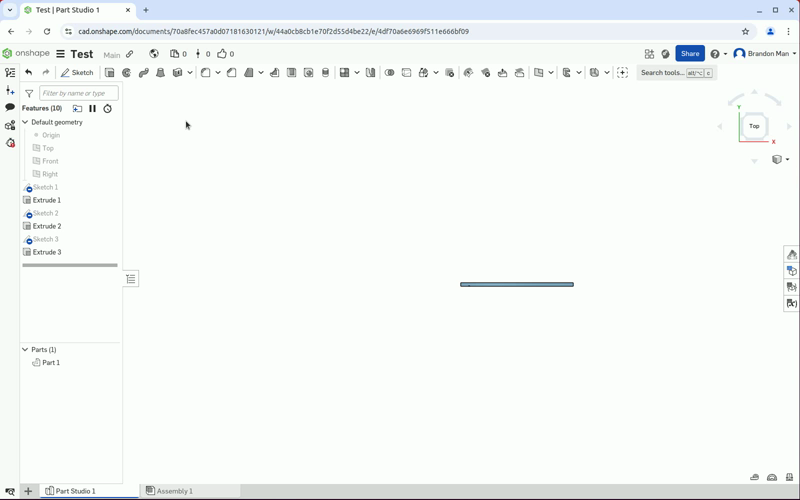
key(shift+h)
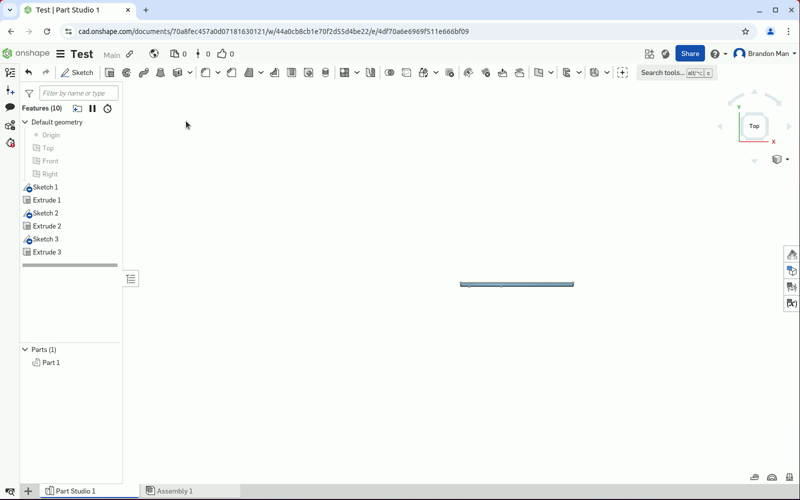
key(shift+h)
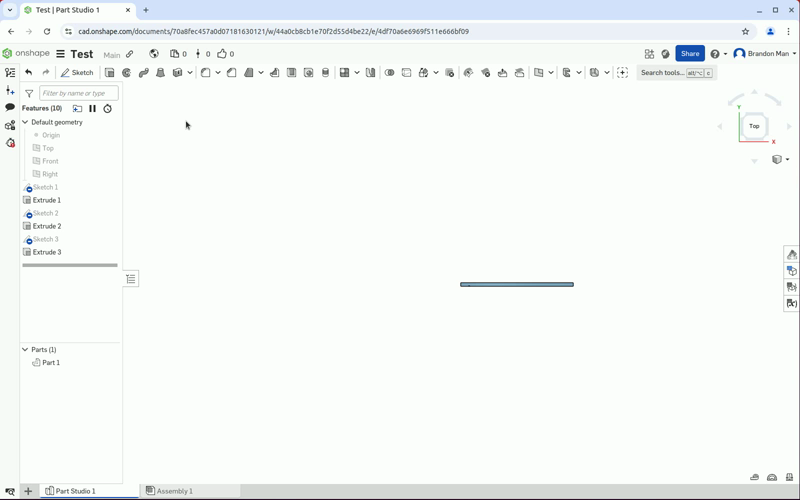
mouse_move(73, 189)
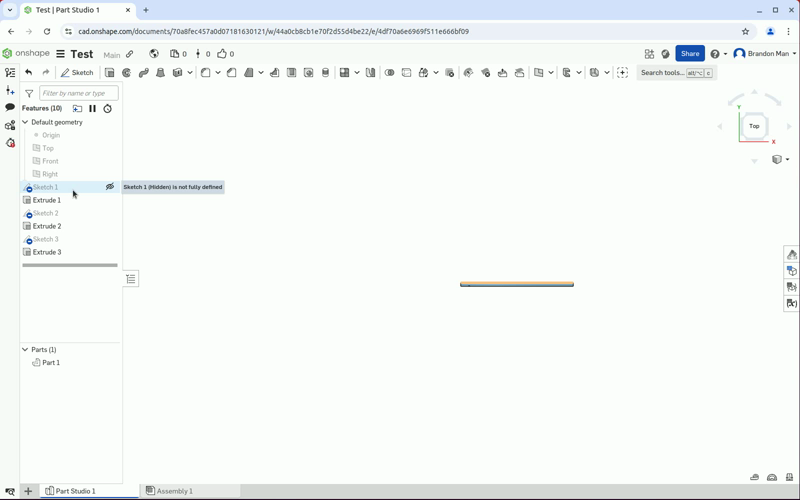
click(73, 189)
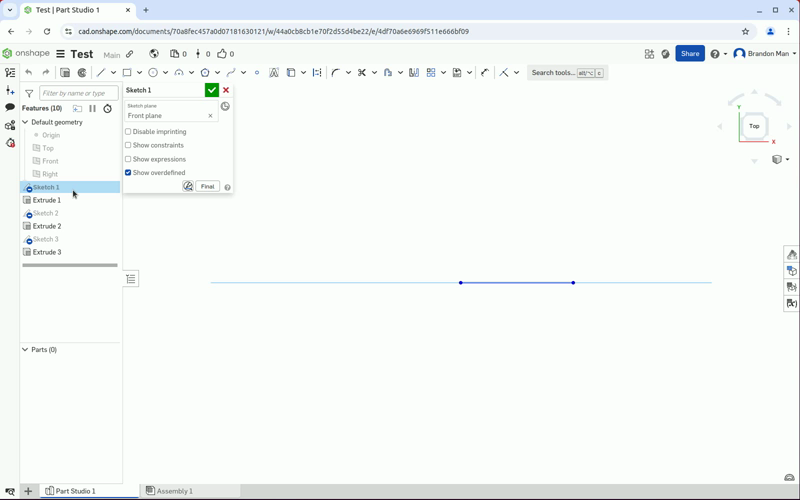
mouse_move(229, 92)
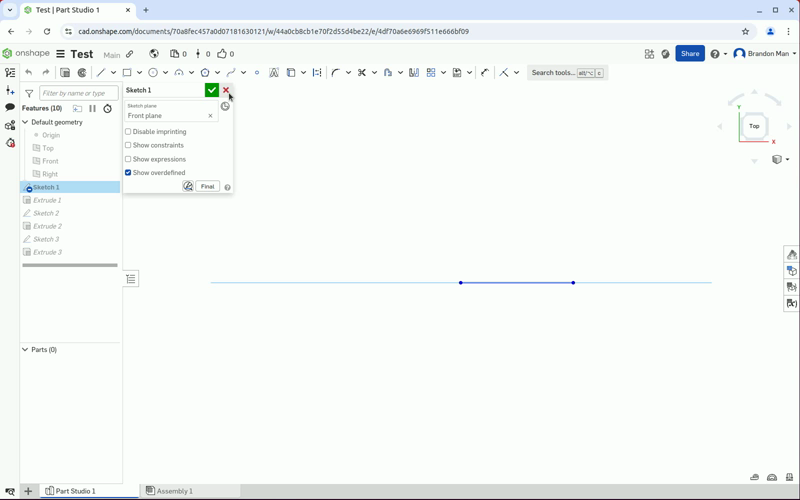
click(229, 92)
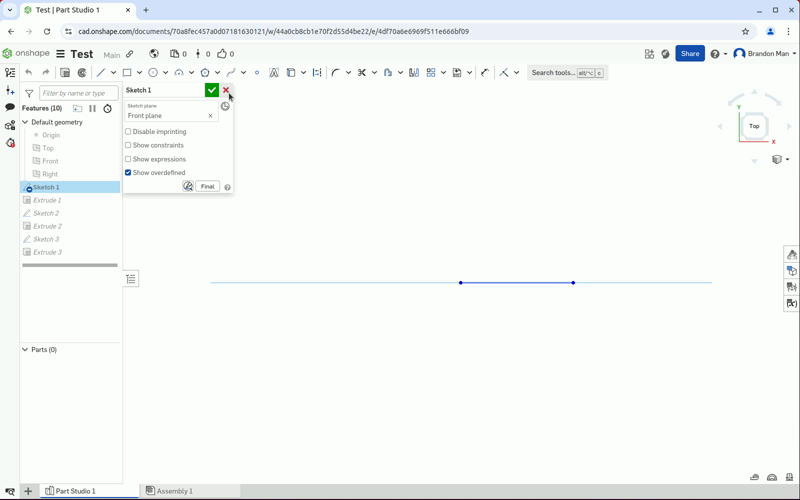
key(shift+s)
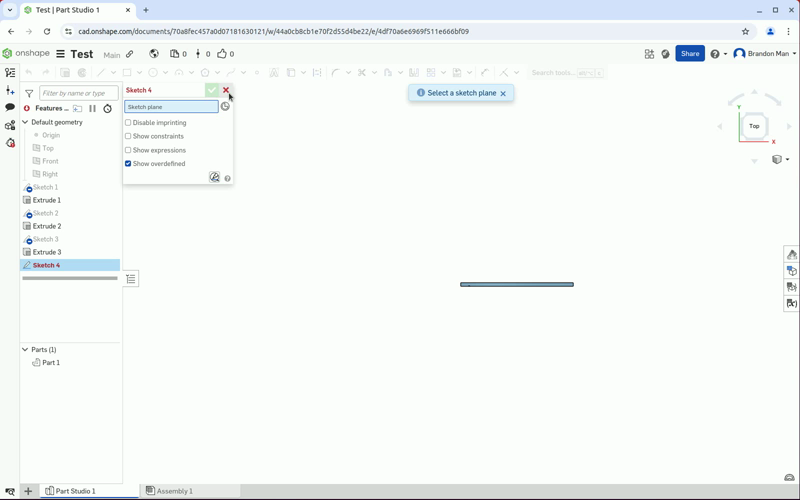
mouse_move(73, 150)
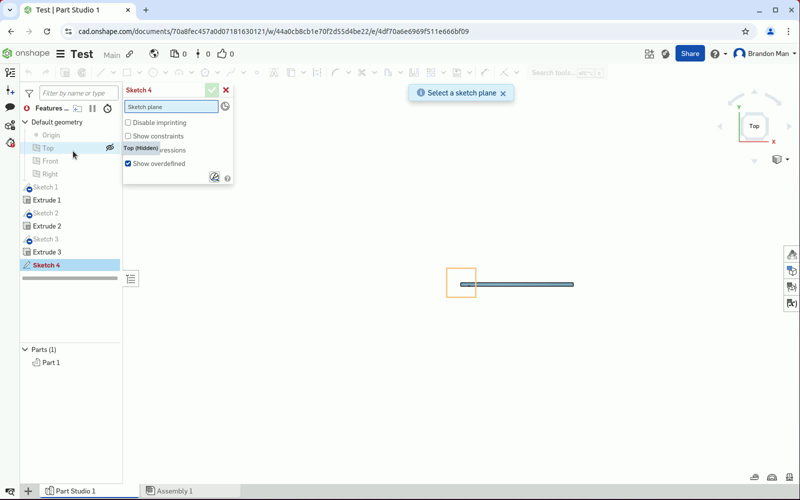
click(73, 150)
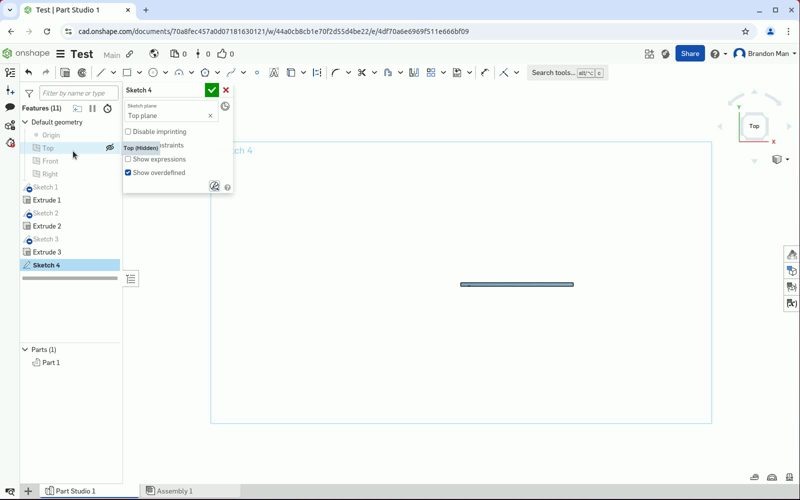
mouse_move(73, 352)
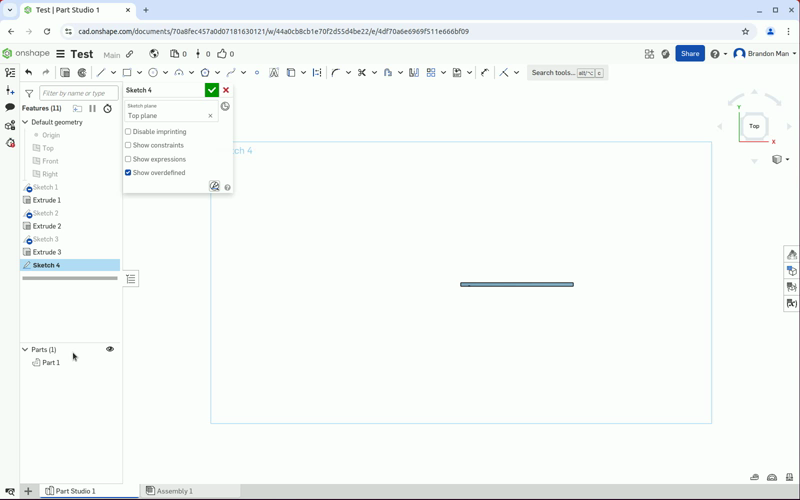
key(y)
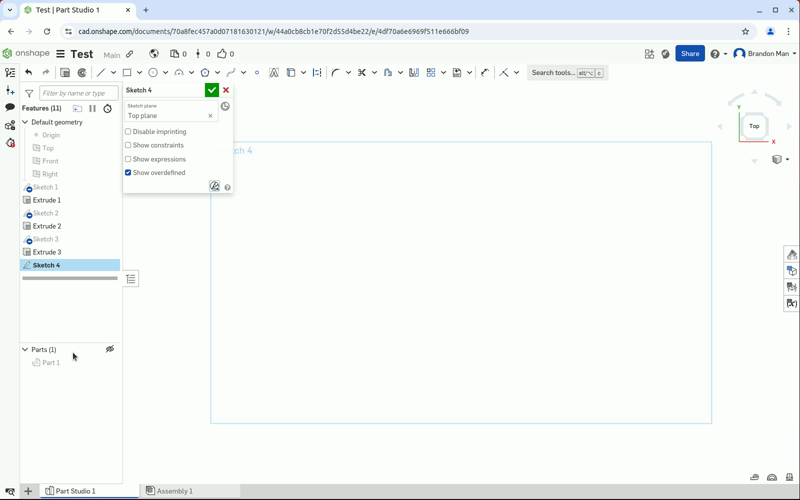
key(c)
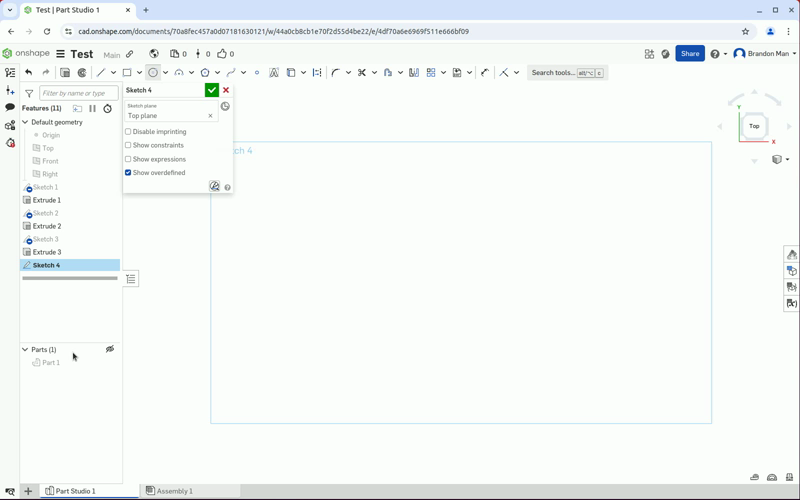
key_down(shift)
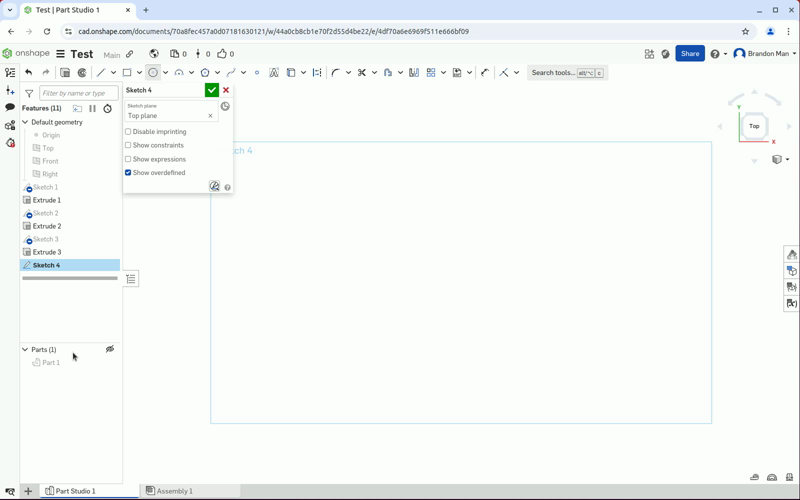
mouse_move(534, 286)
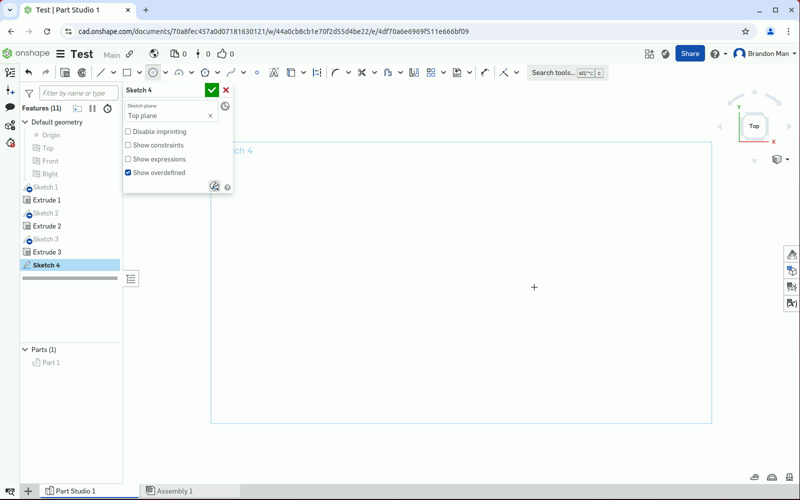
click(534, 286)
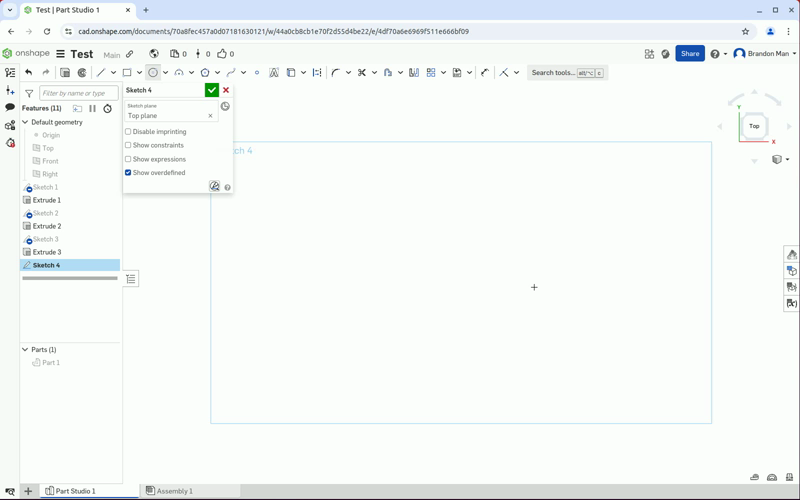
key_up(shift)
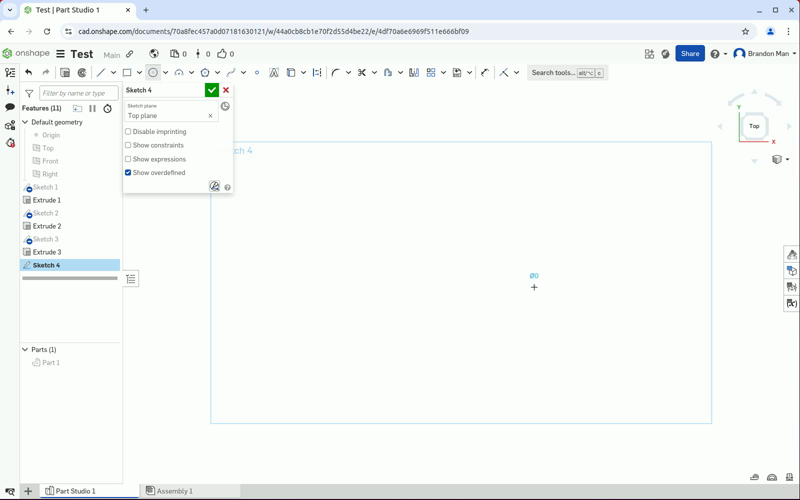
mouse_move(534, 286)
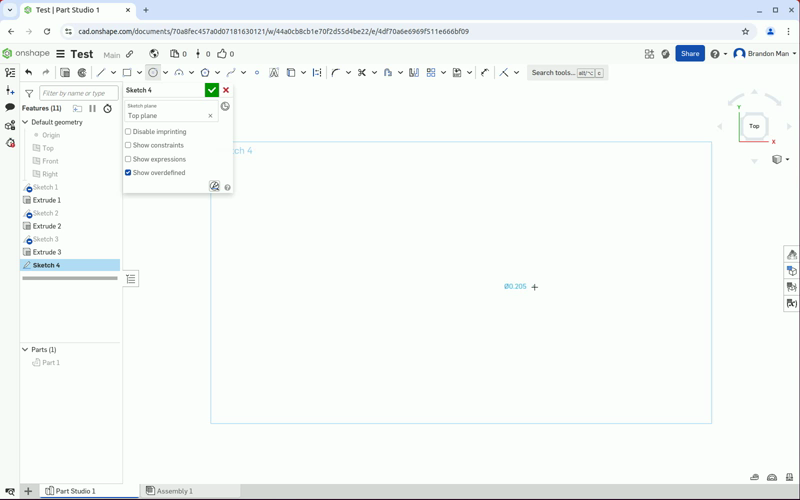
scroll(6)
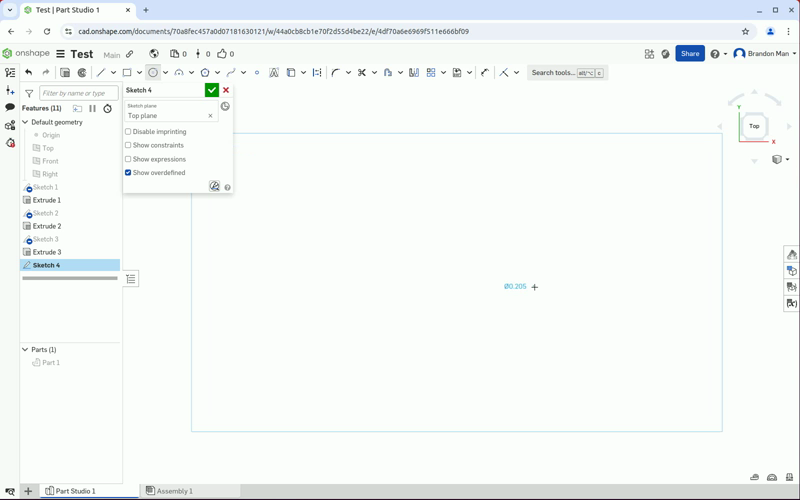
scroll(6)
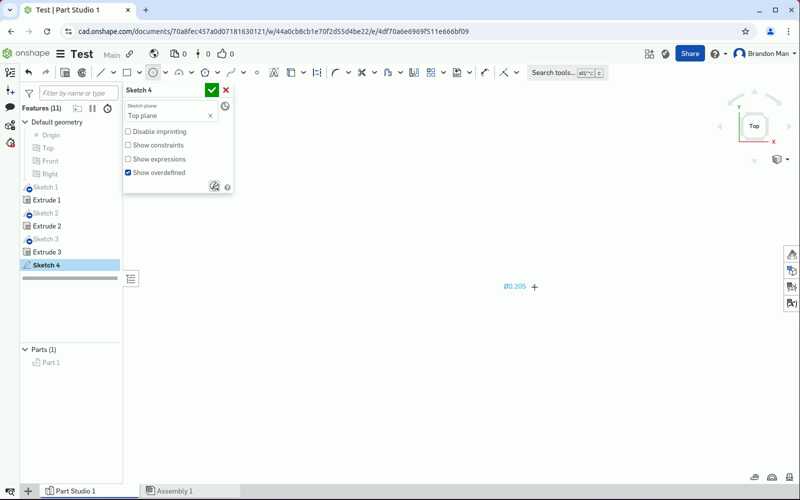
scroll(6)
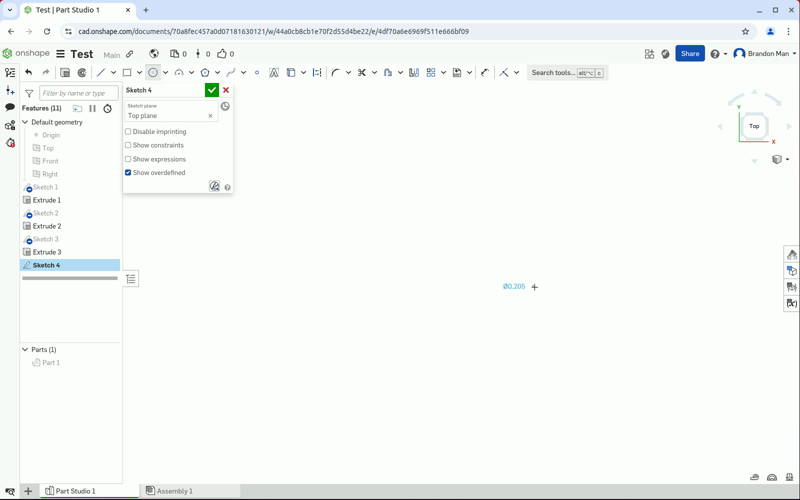
scroll(6)
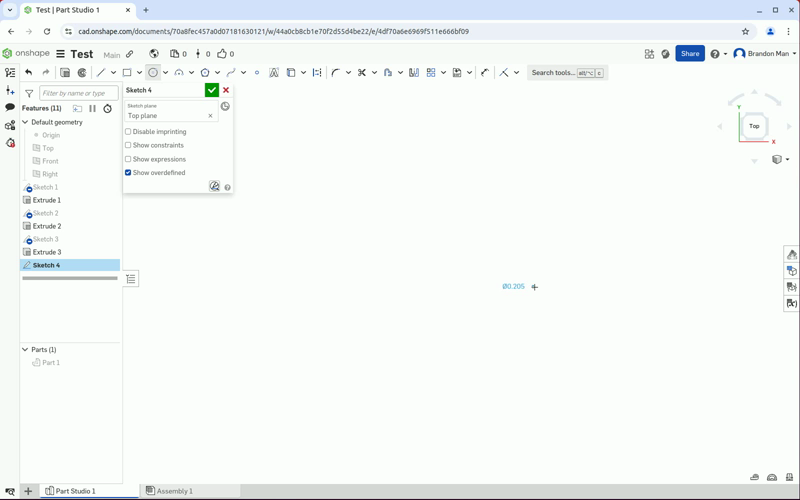
scroll(6)
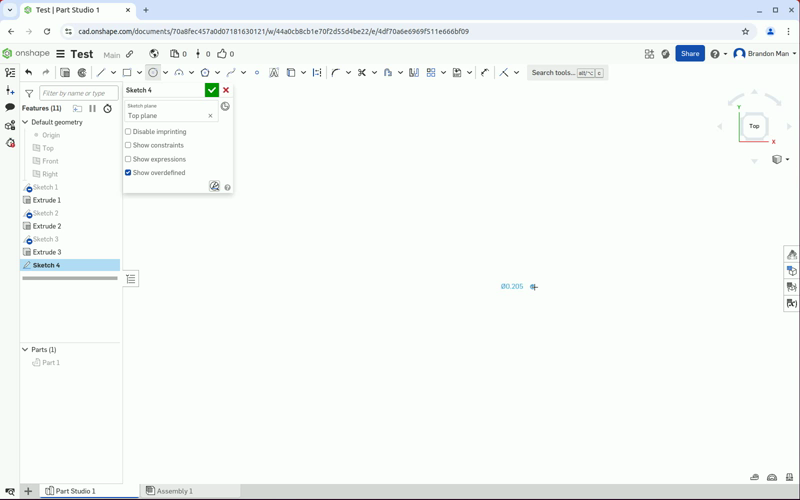
scroll(6)
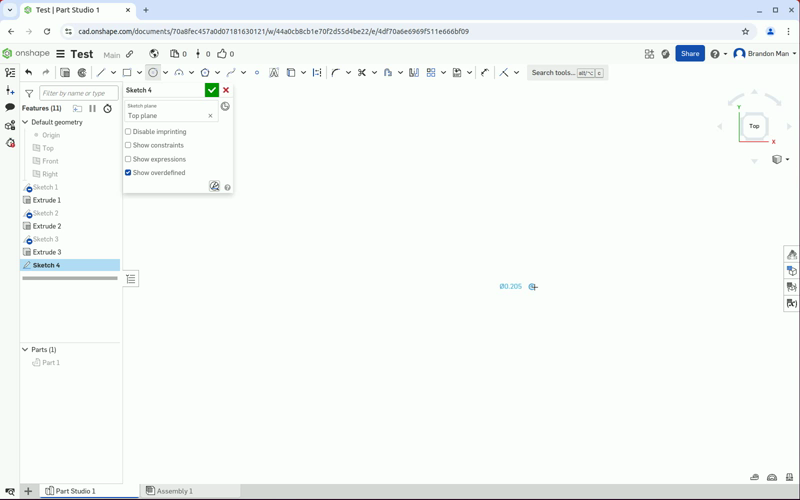
scroll(6)
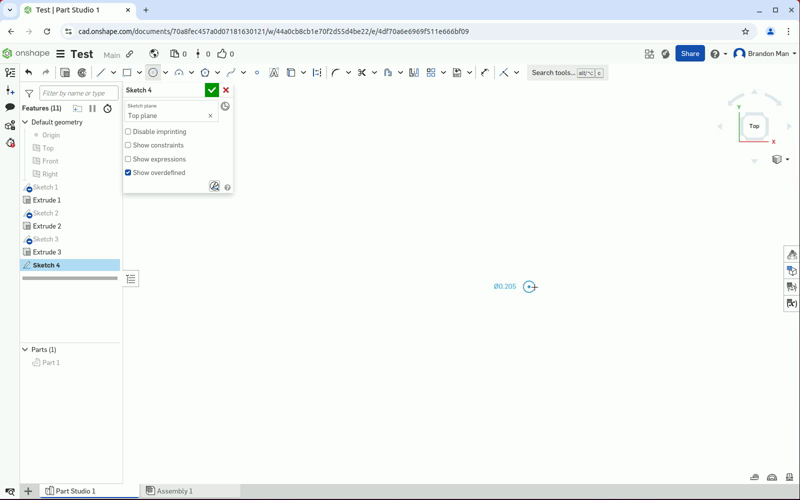
click(534, 286)
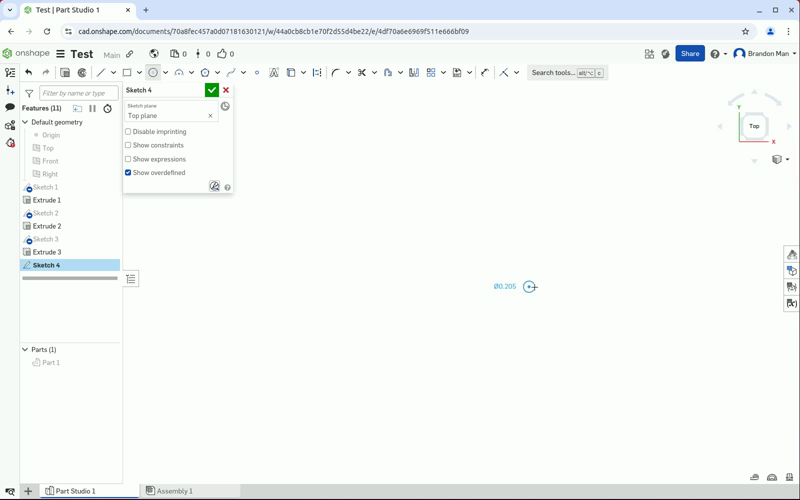
scroll(-6)
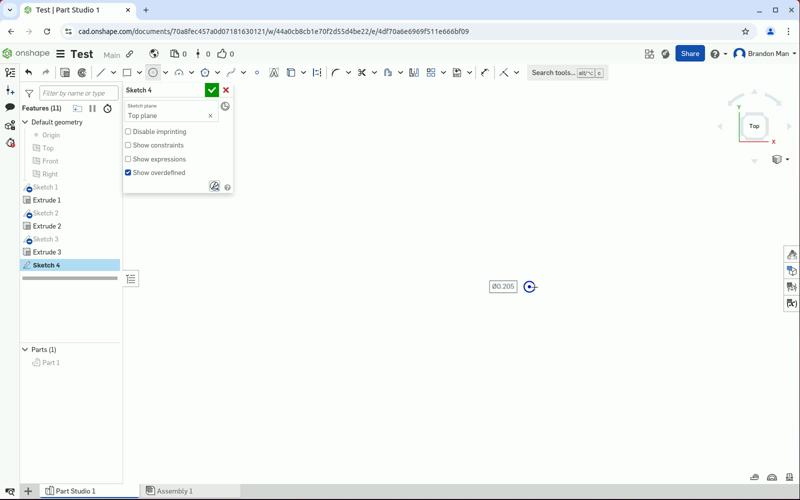
scroll(-6)
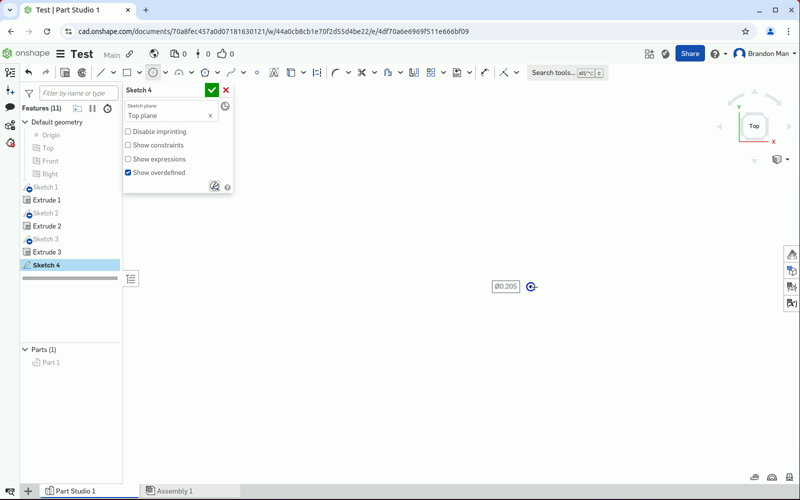
scroll(-6)
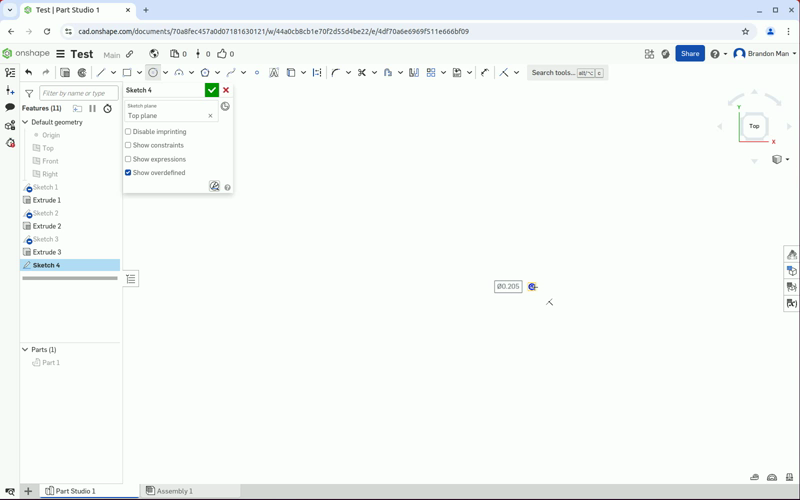
scroll(-6)
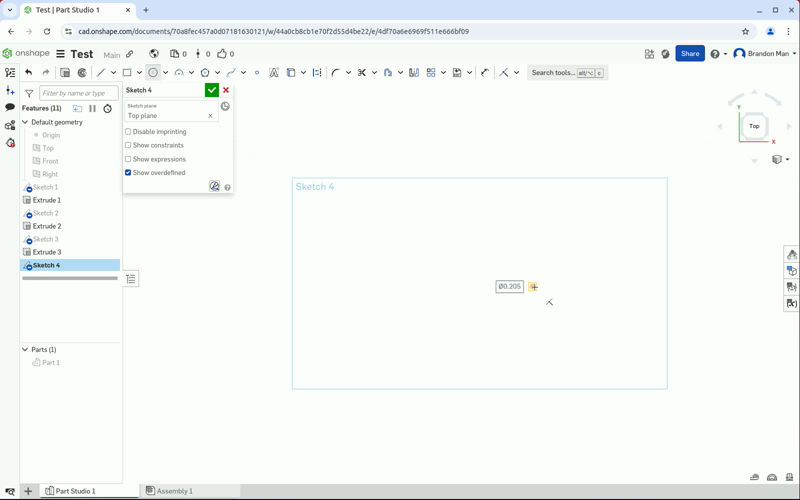
scroll(-6)
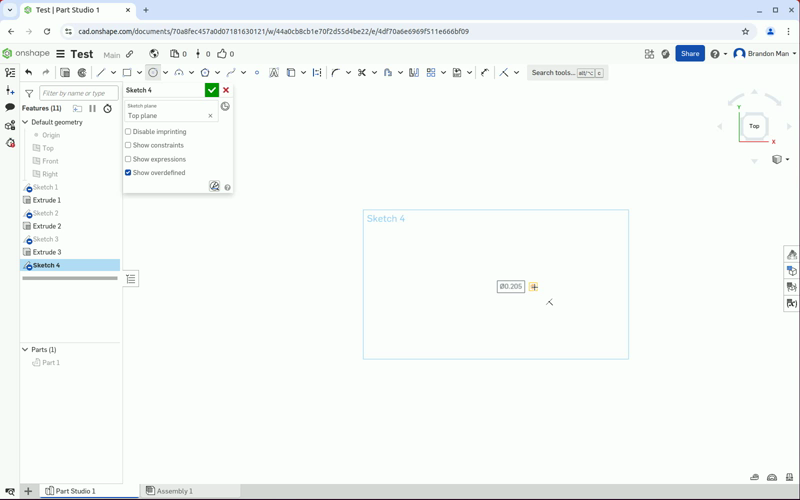
scroll(-6)
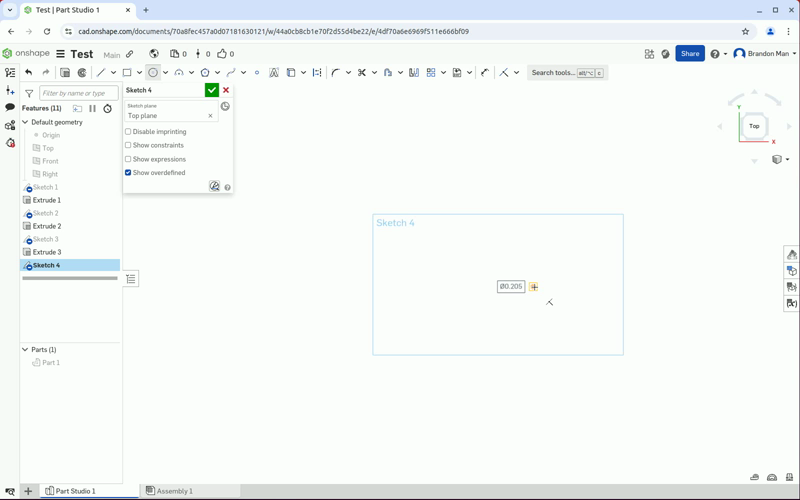
scroll(-6)
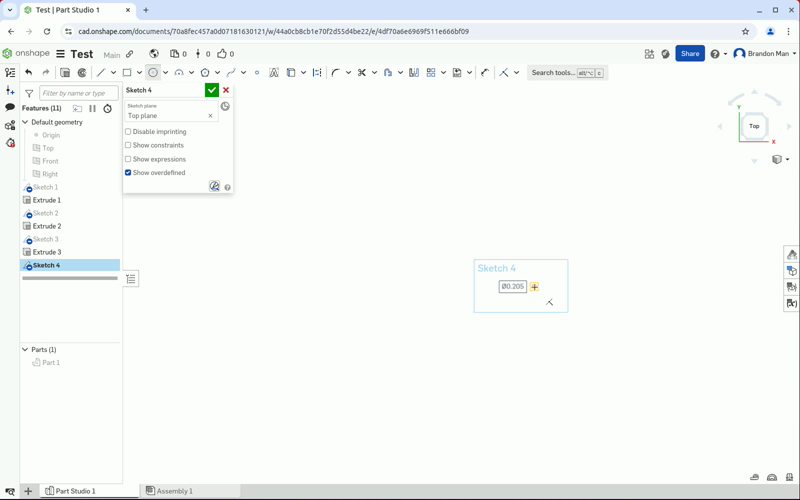
key(esc)
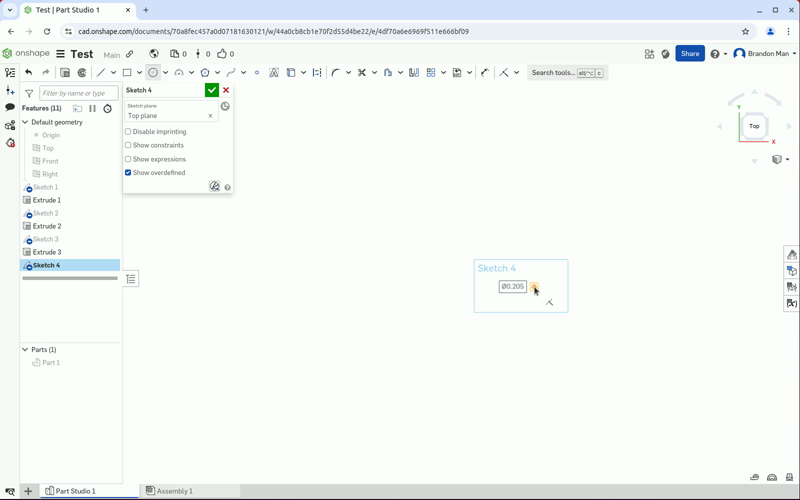
mouse_move(534, 286)
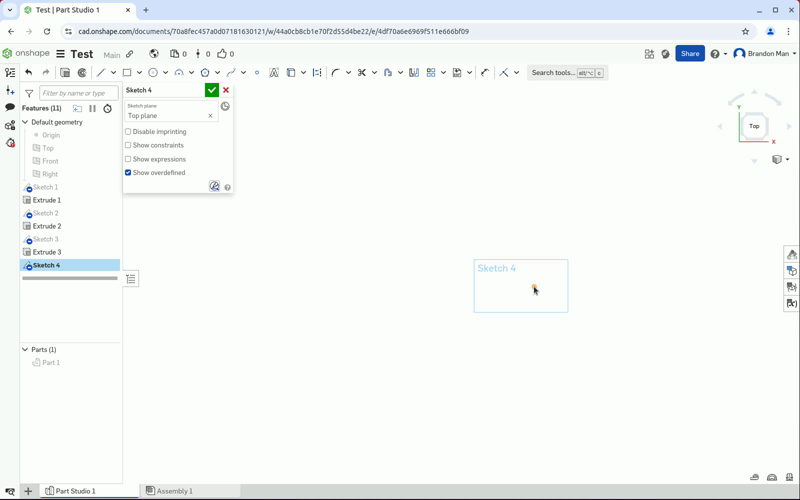
scroll(6)
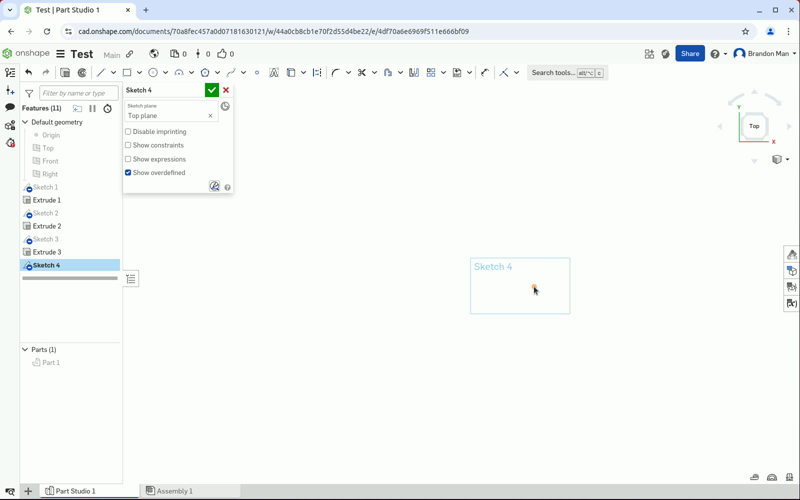
scroll(6)
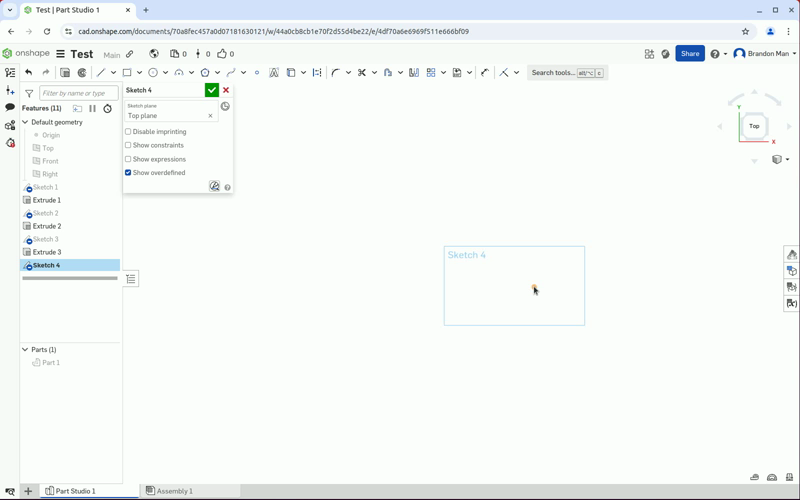
scroll(6)
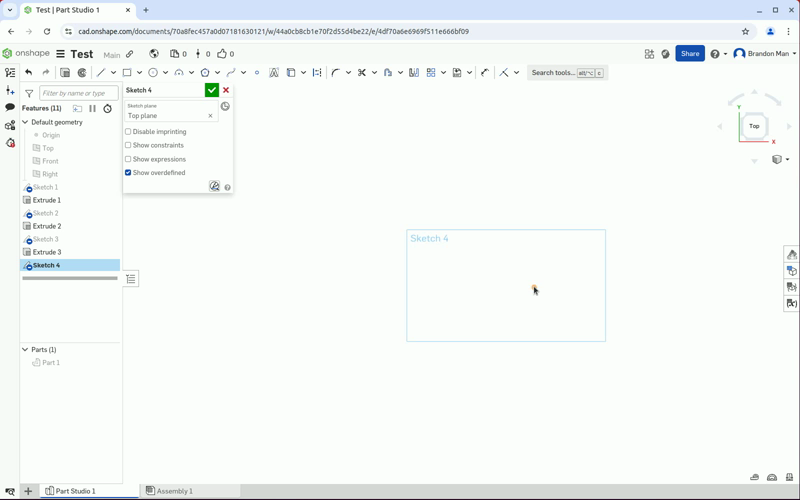
scroll(6)
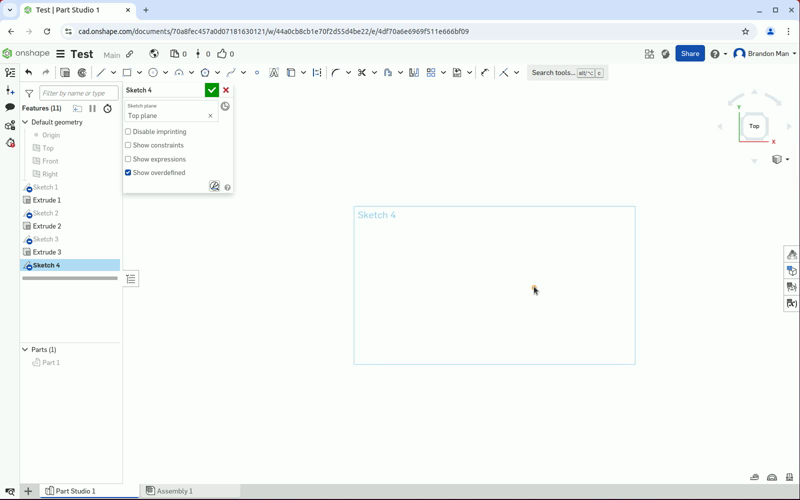
scroll(6)
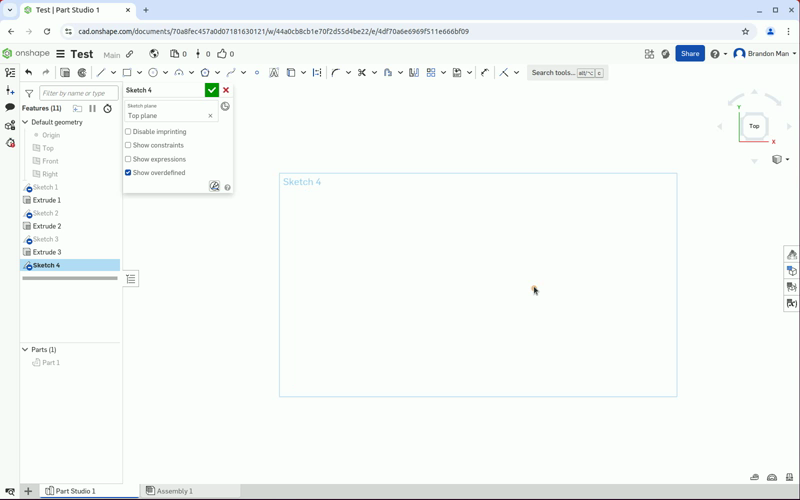
scroll(6)
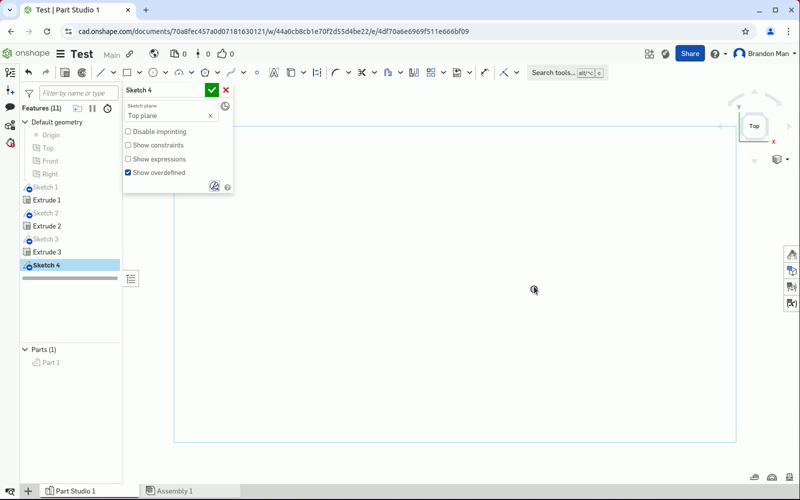
scroll(6)
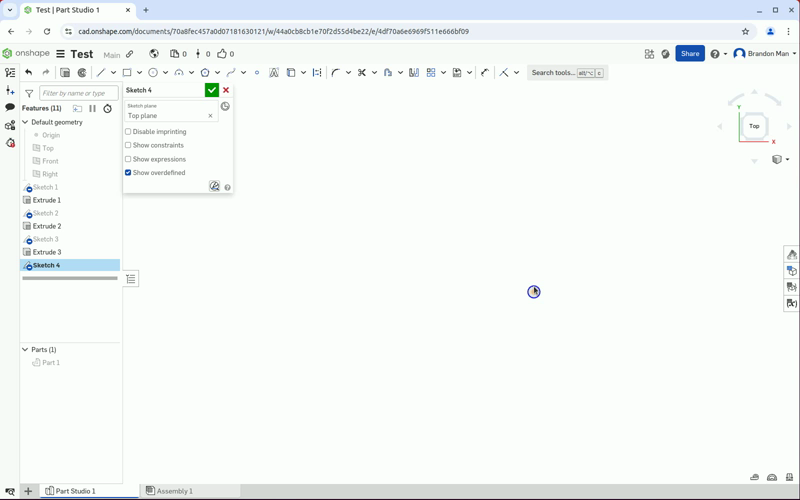
click(534, 286)
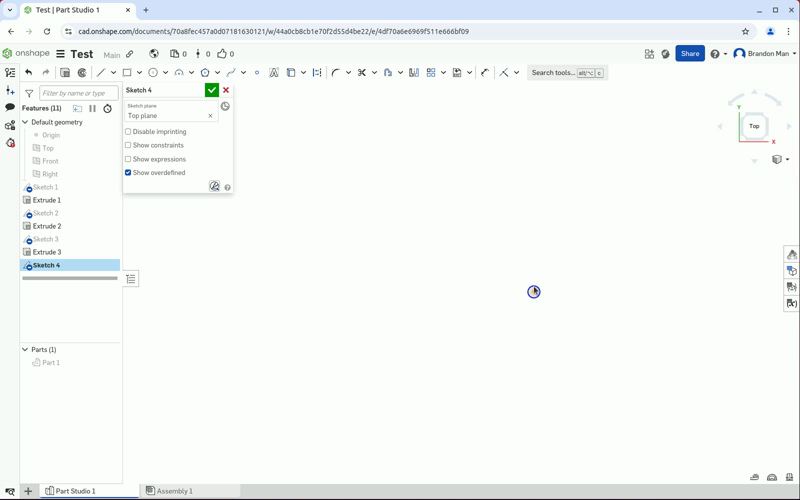
scroll(-6)
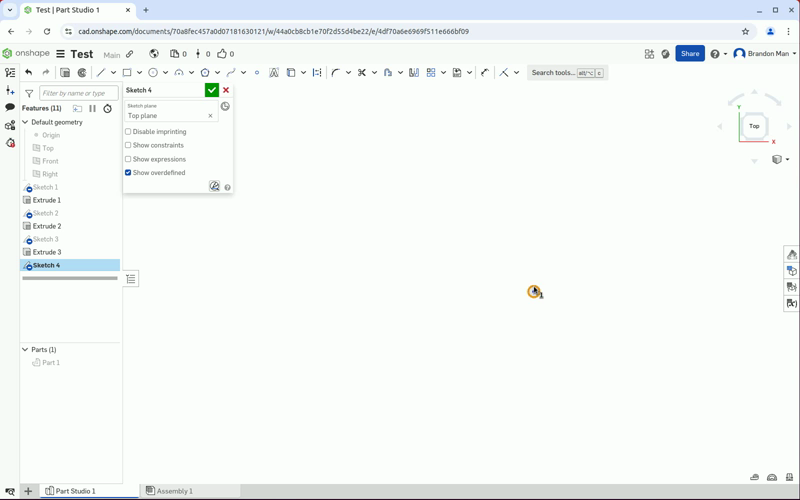
scroll(-6)
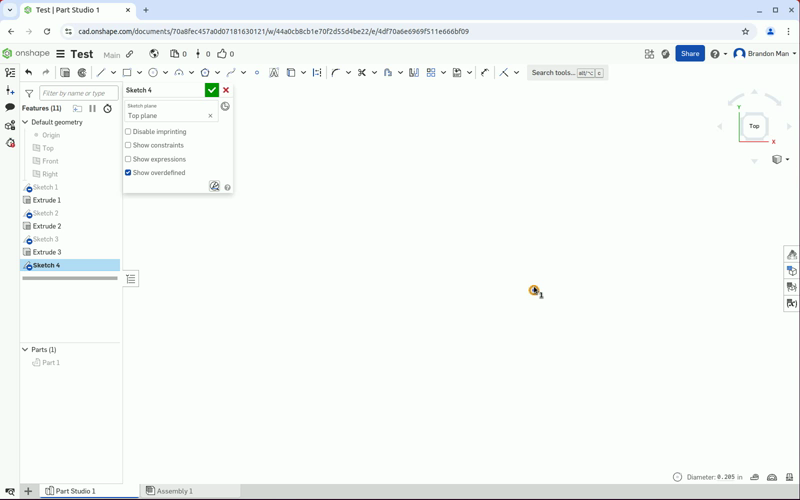
scroll(-6)
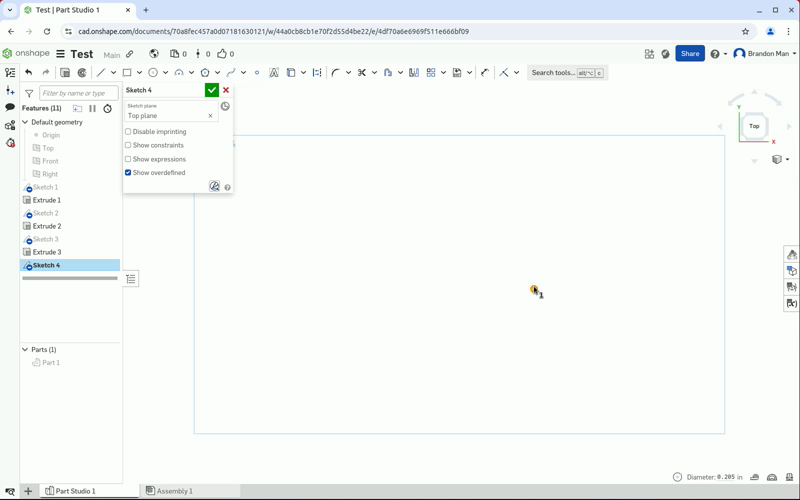
scroll(-6)
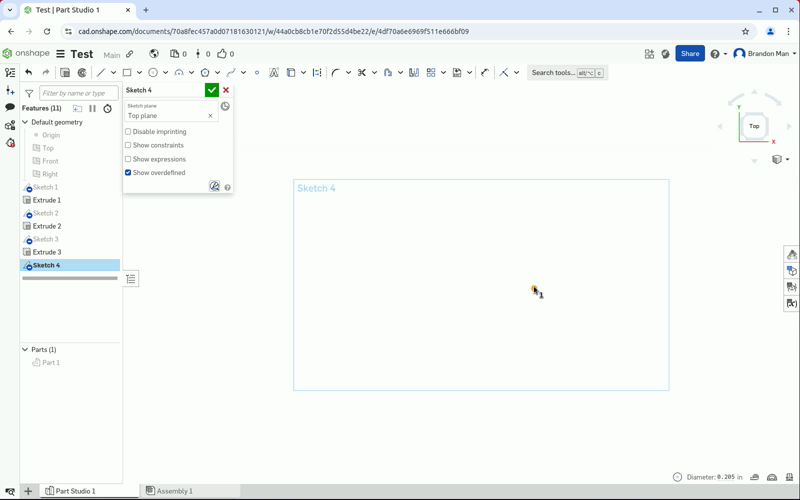
scroll(-6)
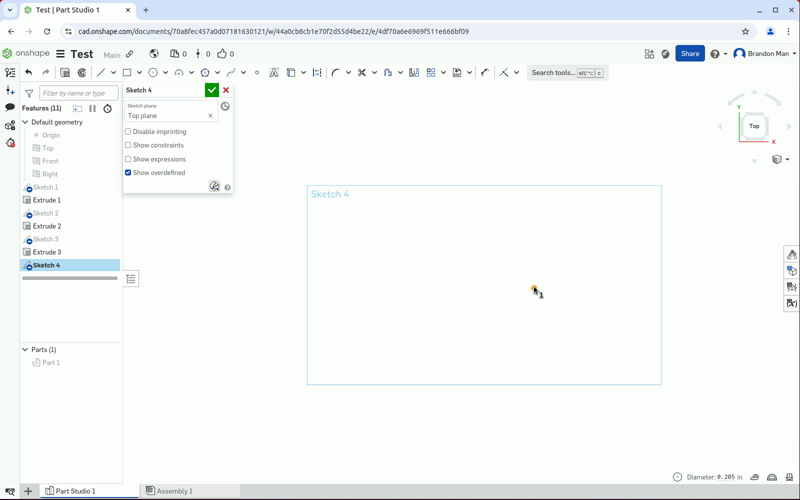
scroll(-6)
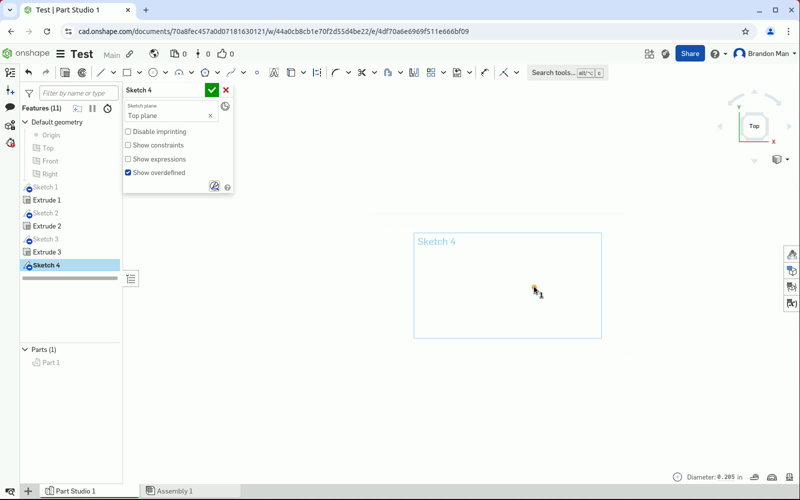
scroll(-6)
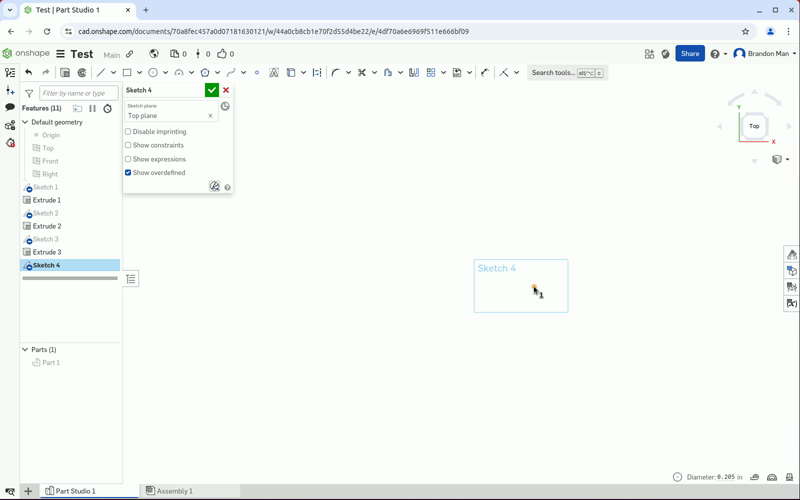
mouse_move(73, 352)
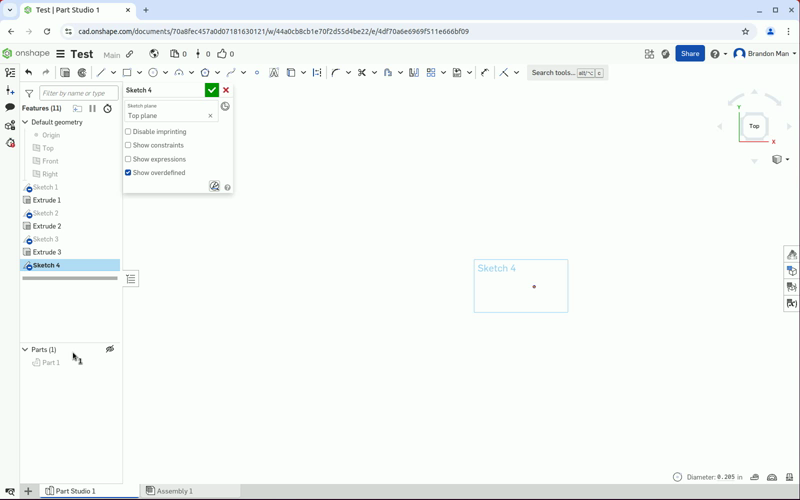
key(shift+y)
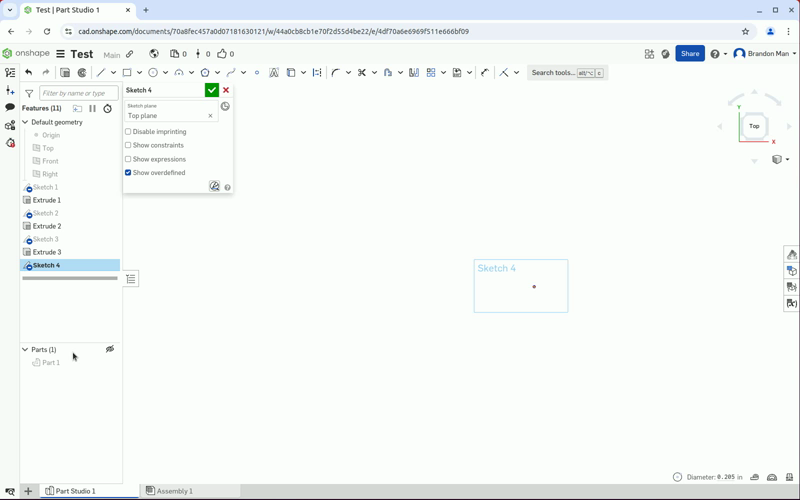
key(shift+e)
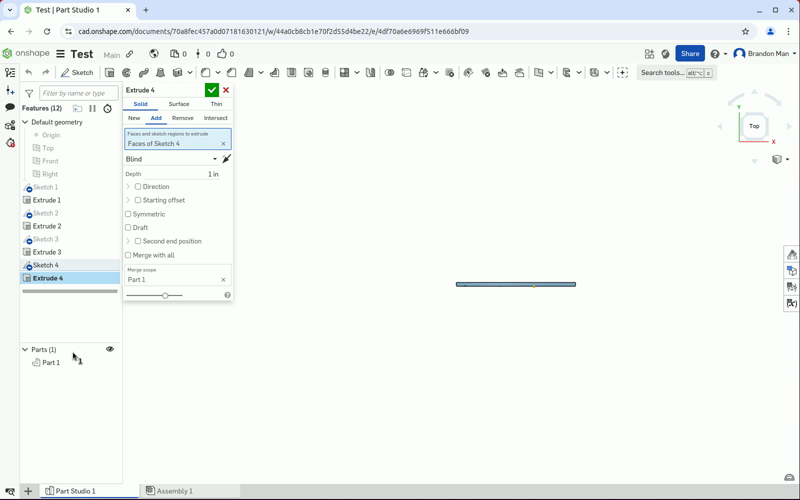
mouse_move(143, 106)
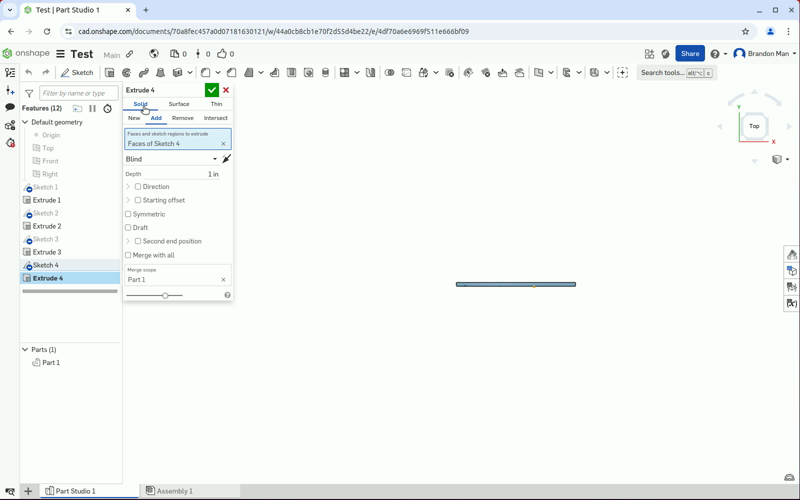
click(143, 106)
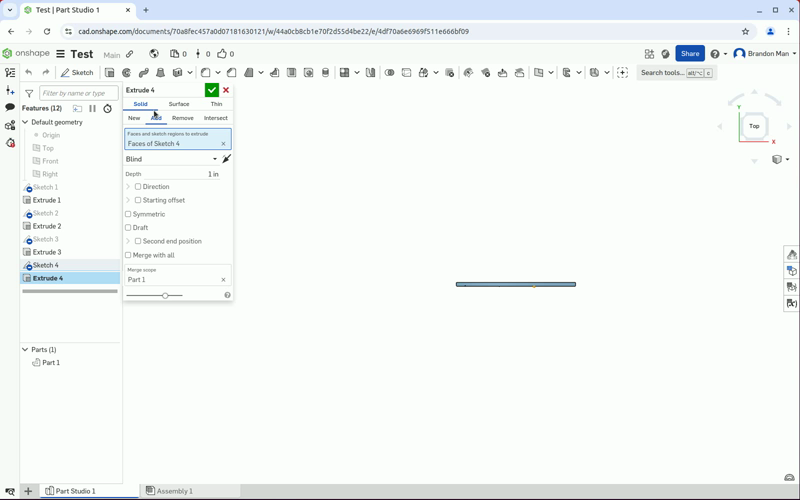
mouse_move(186, 120)
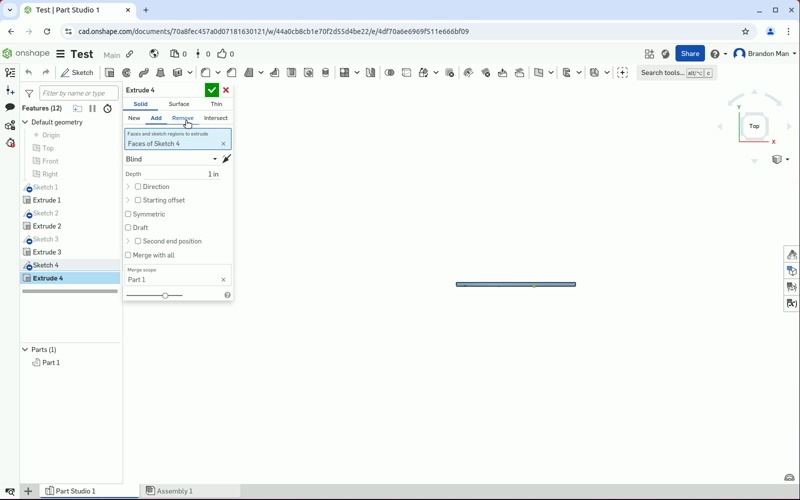
click(186, 120)
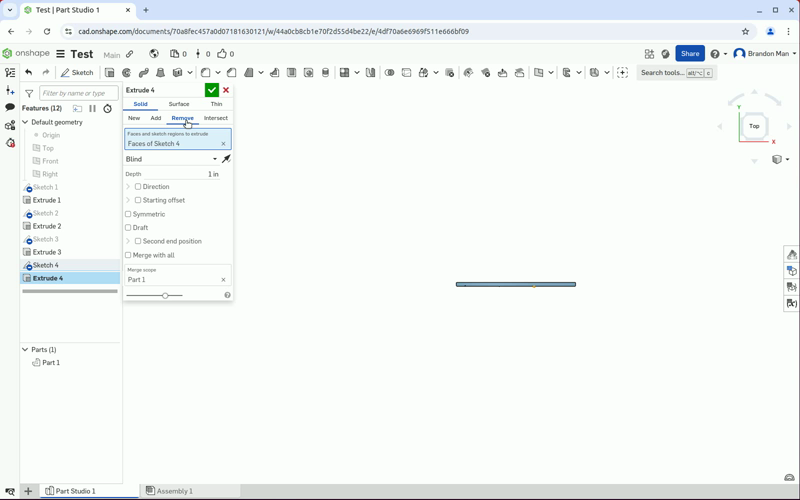
key(tab, 4)
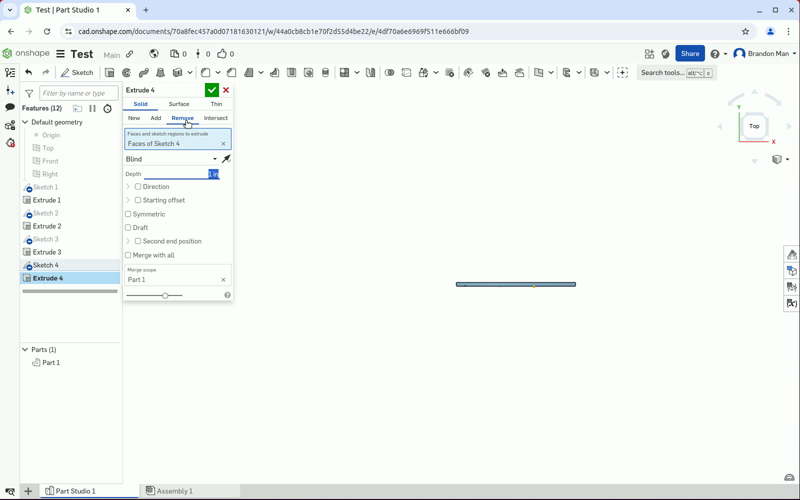
text(0.481)
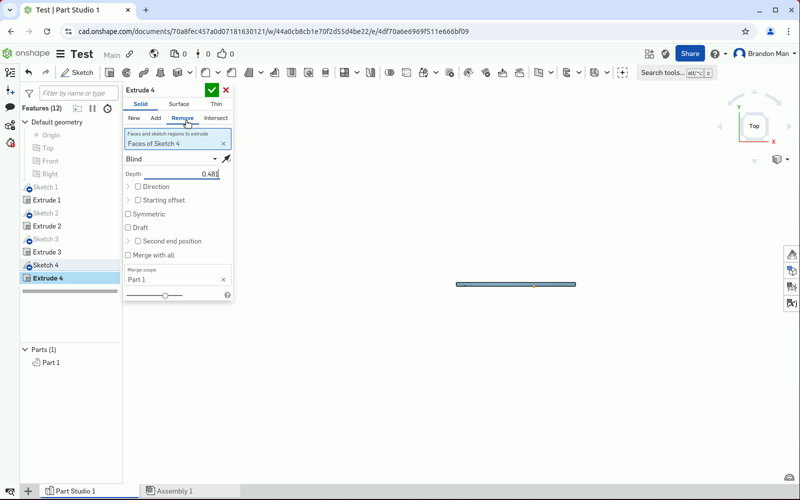
key(tab, 6)
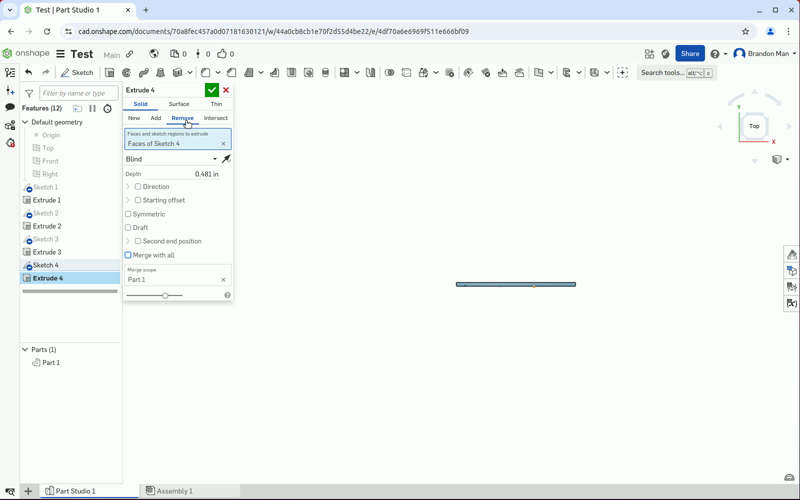
key(space)
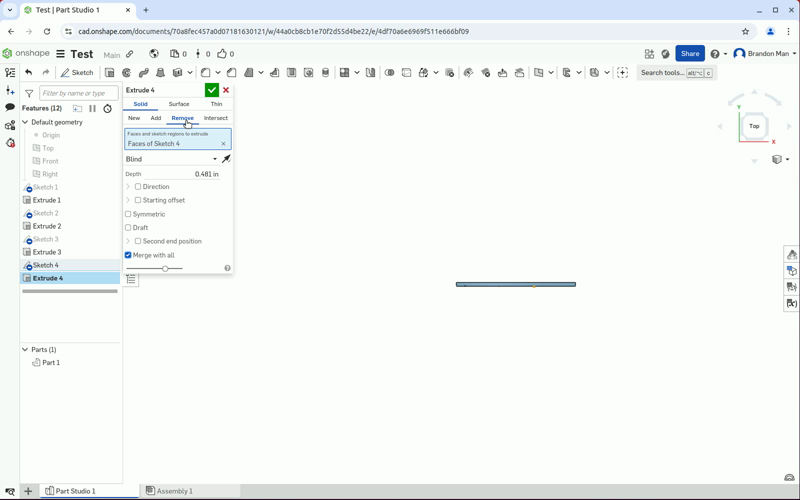
key(enter)
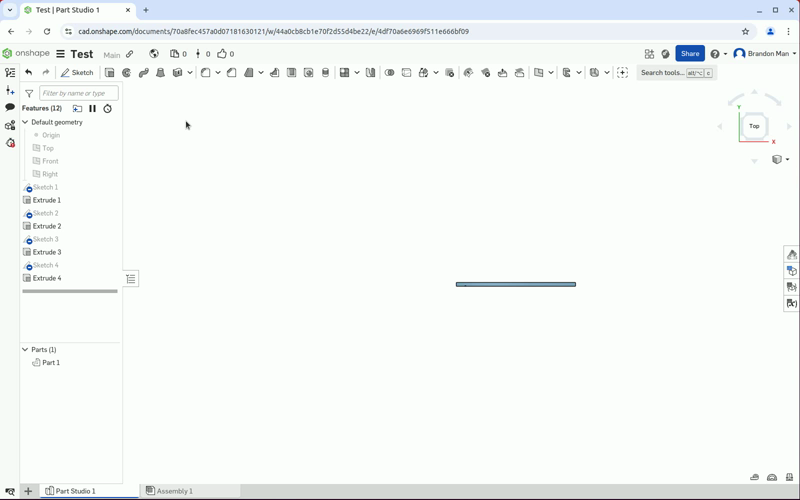
key(shift+h)
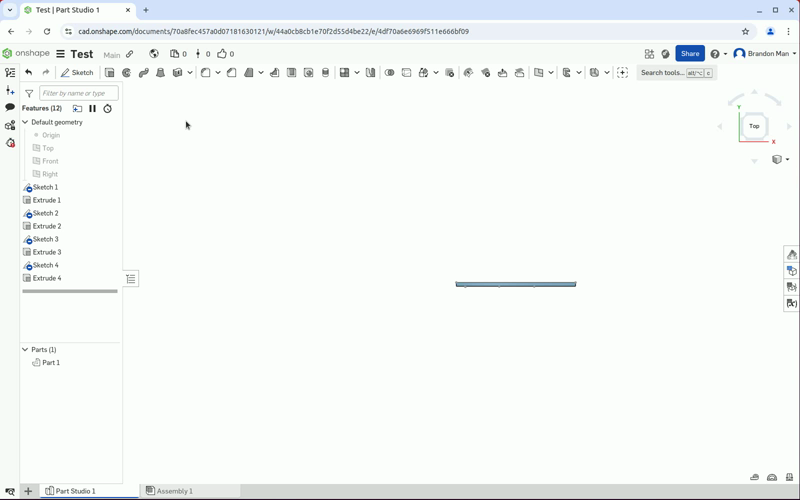
key(shift+h)
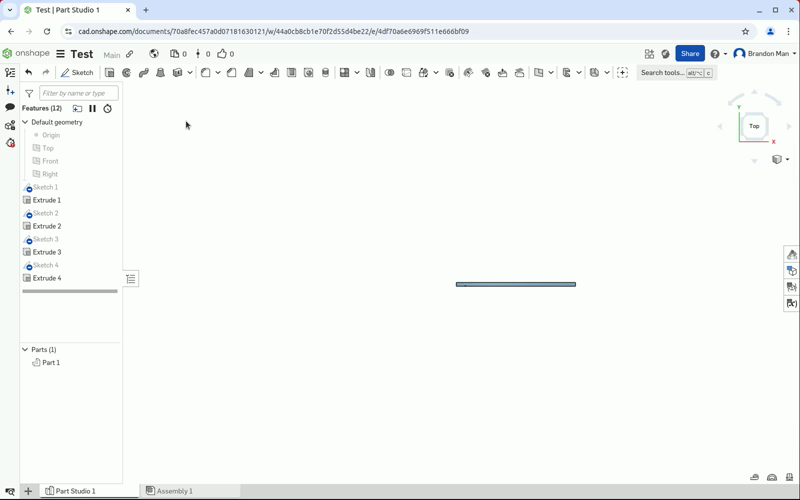
mouse_move(73, 189)
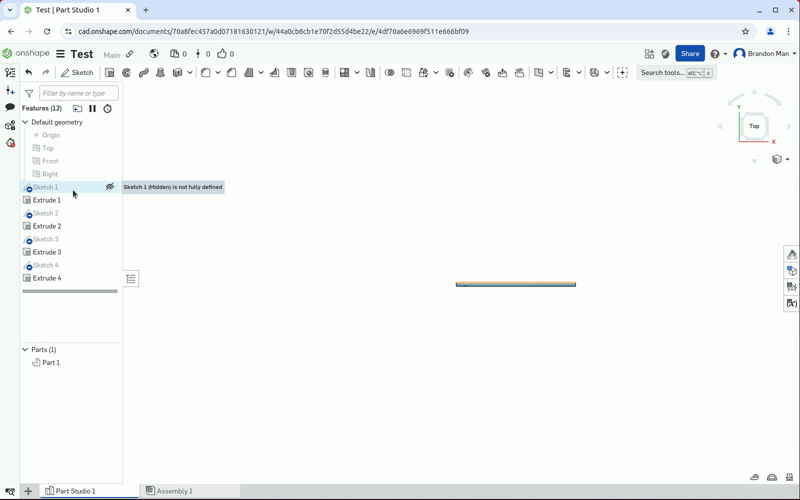
click(73, 189)
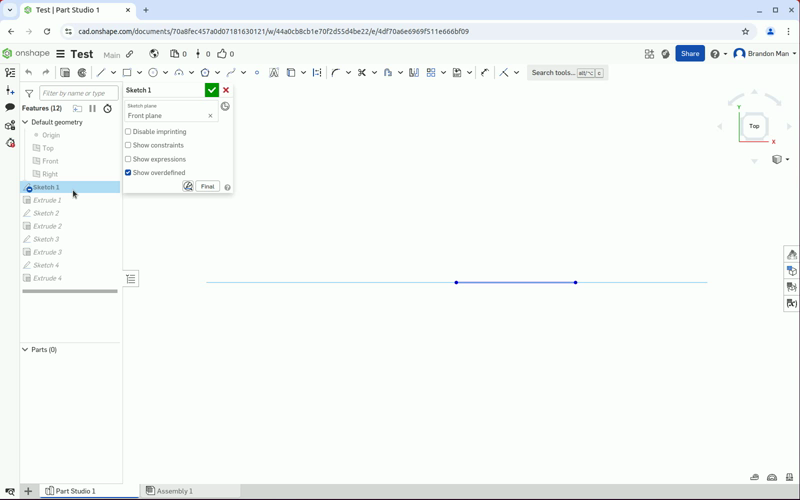
mouse_move(229, 92)
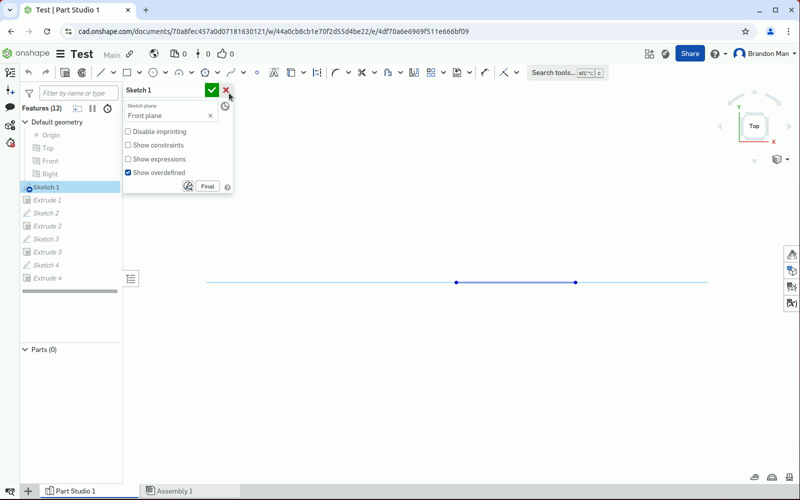
click(229, 92)
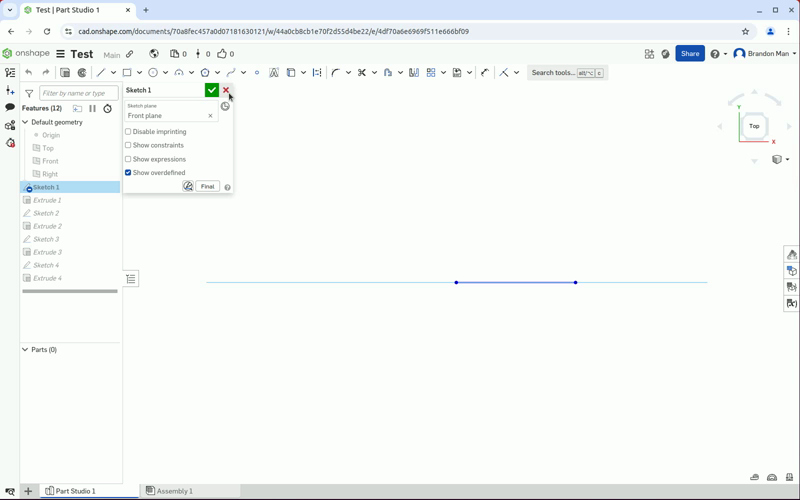
key(shift+s)
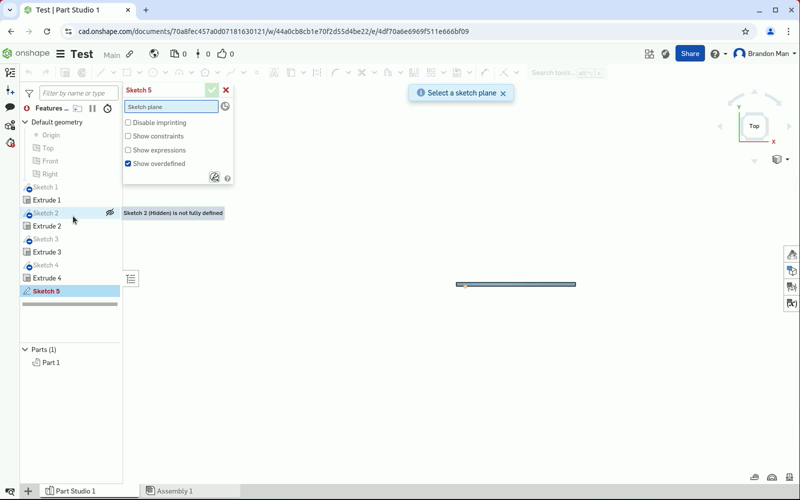
scroll(3)
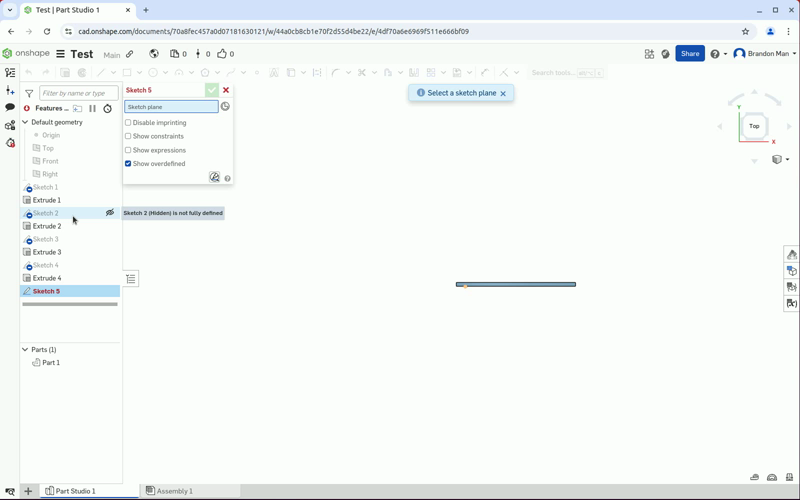
mouse_move(73, 150)
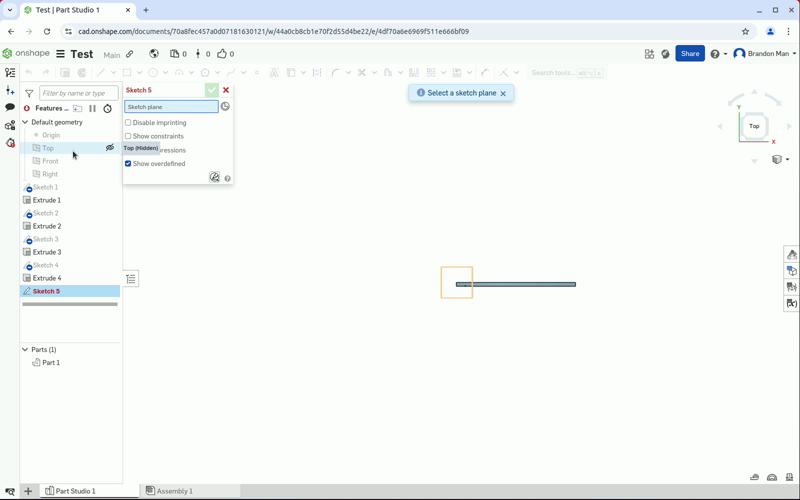
click(73, 150)
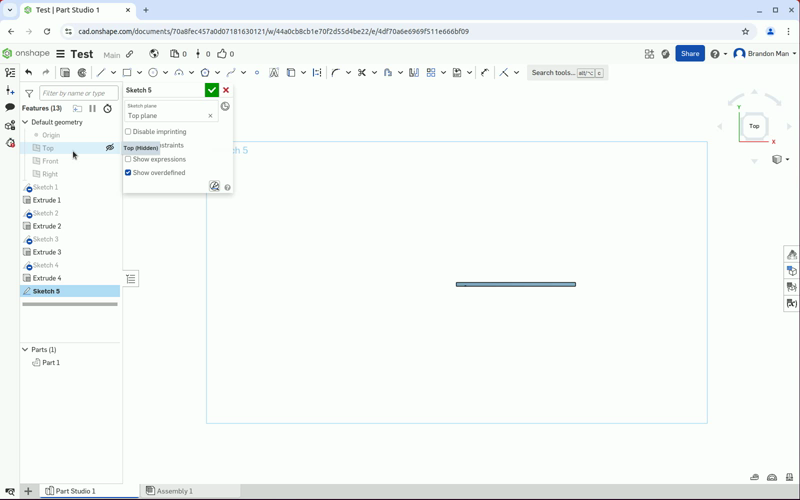
mouse_move(73, 352)
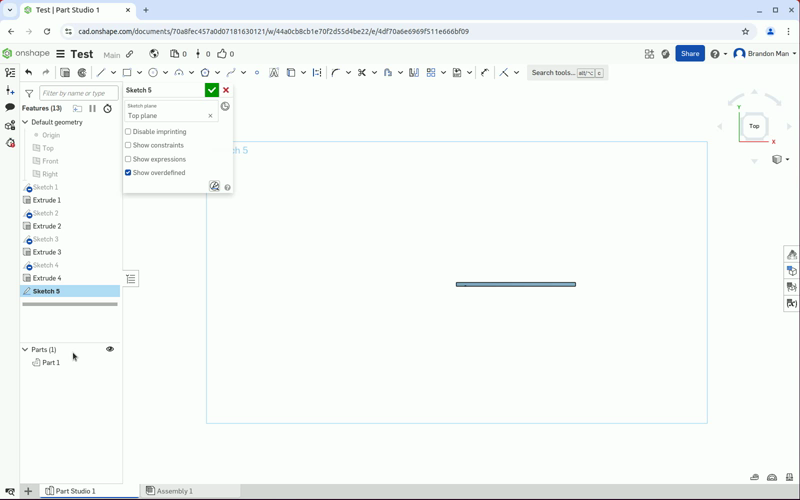
key(y)
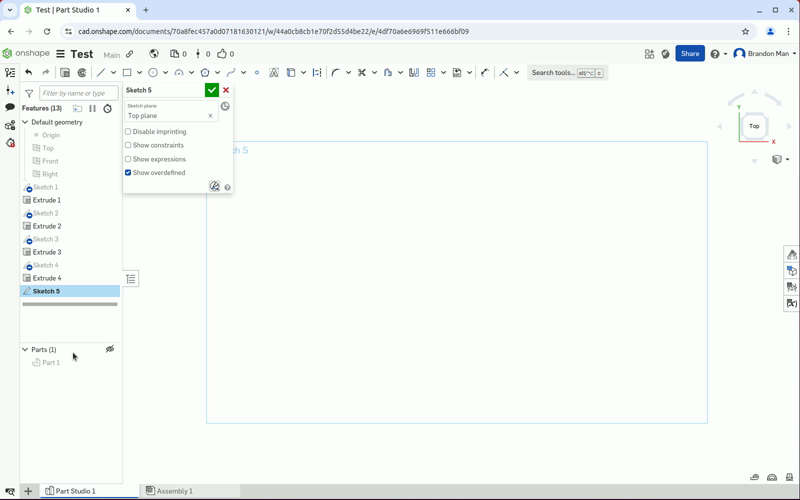
key(c)
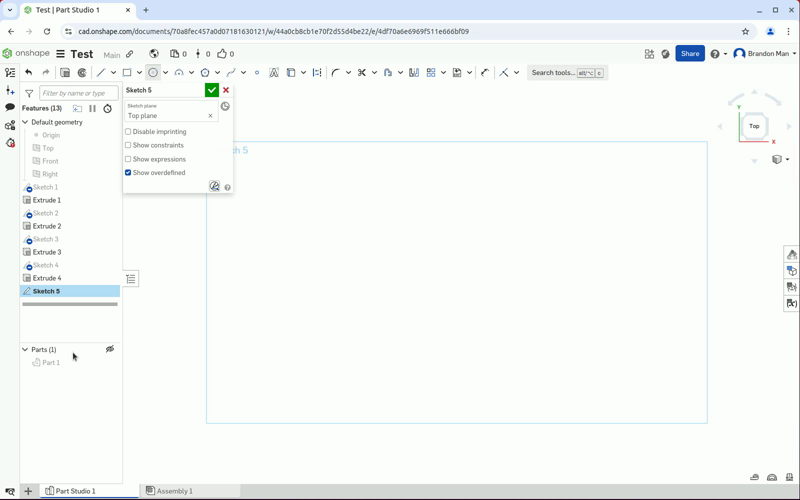
key_down(shift)
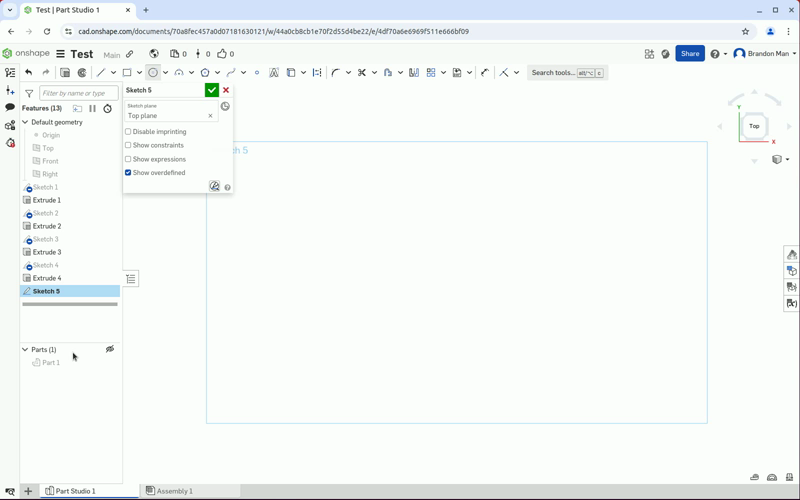
mouse_move(565, 286)
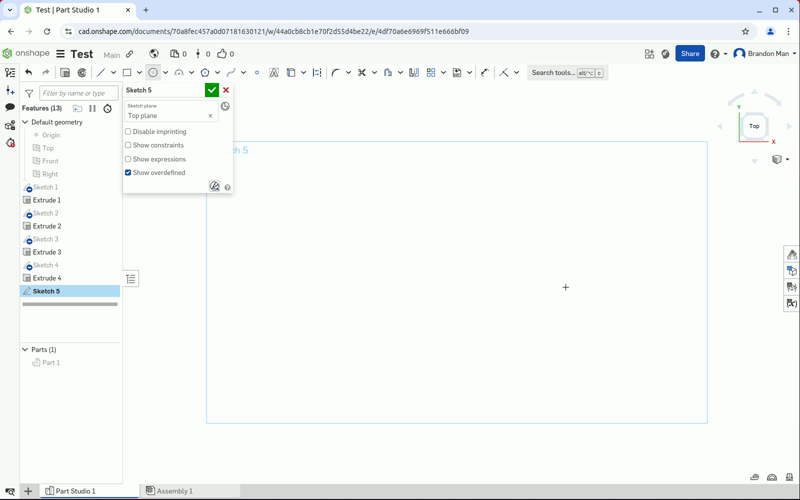
click(565, 286)
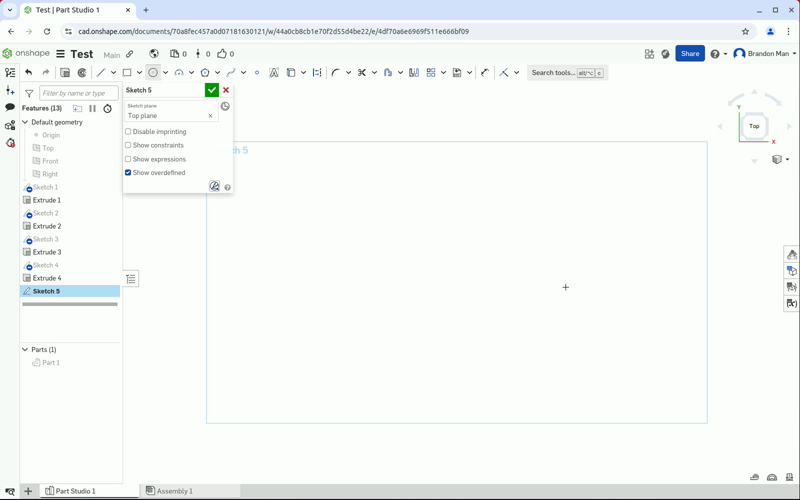
key_up(shift)
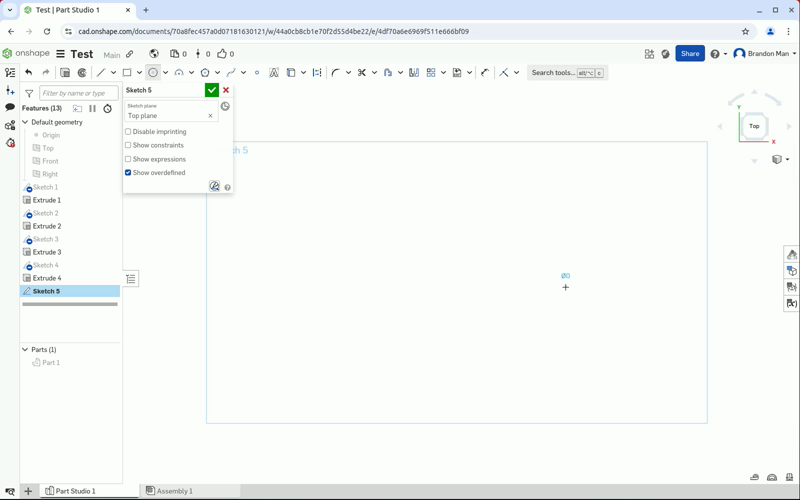
mouse_move(566, 286)
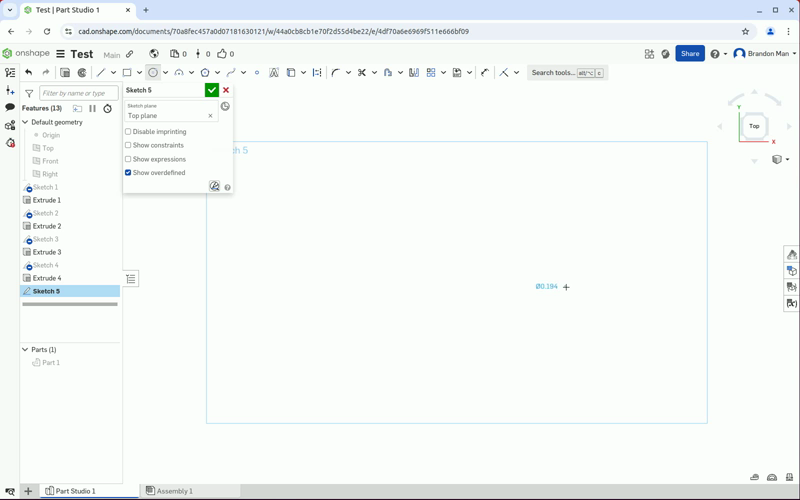
scroll(6)
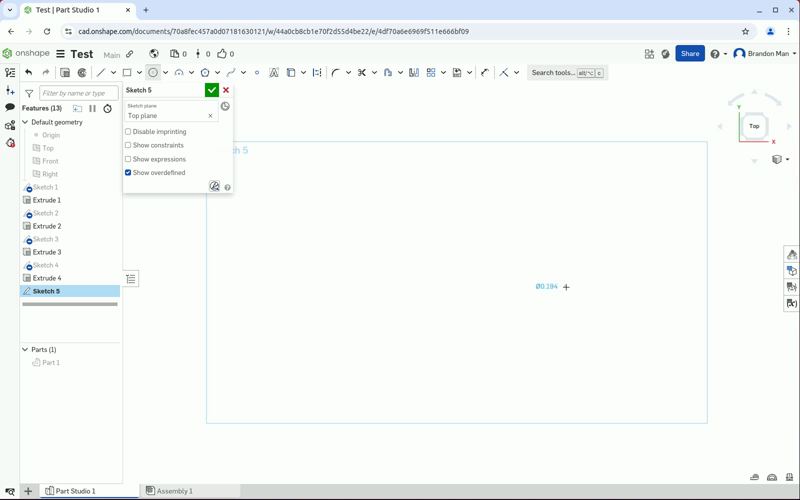
scroll(6)
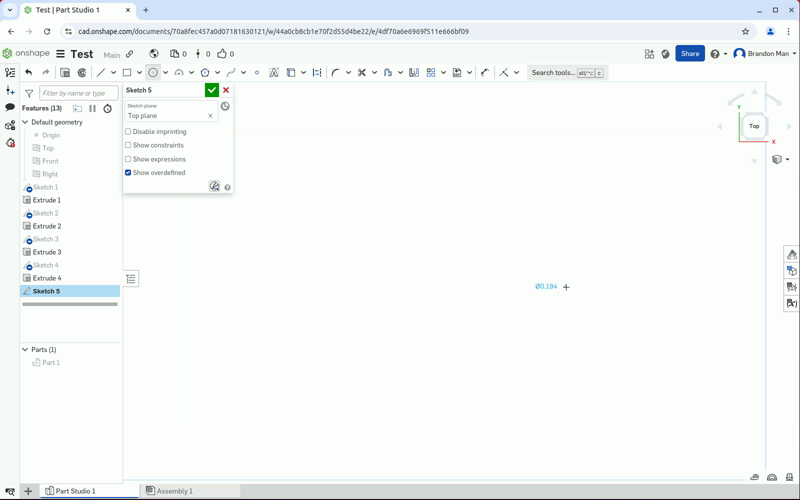
scroll(6)
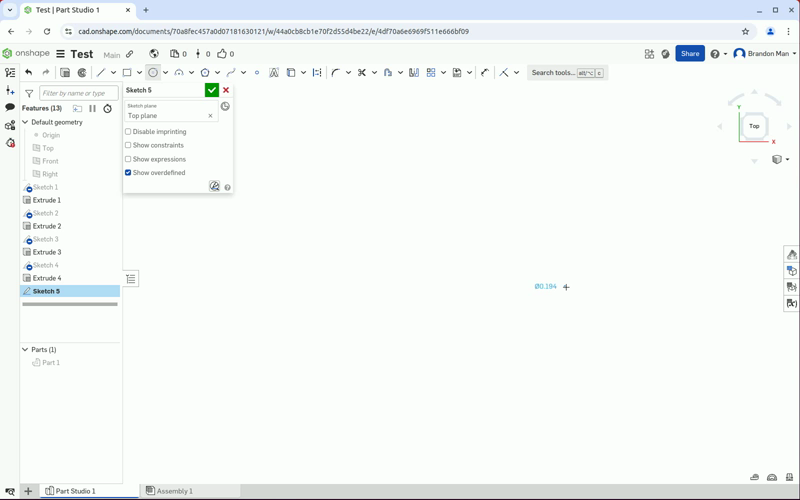
scroll(6)
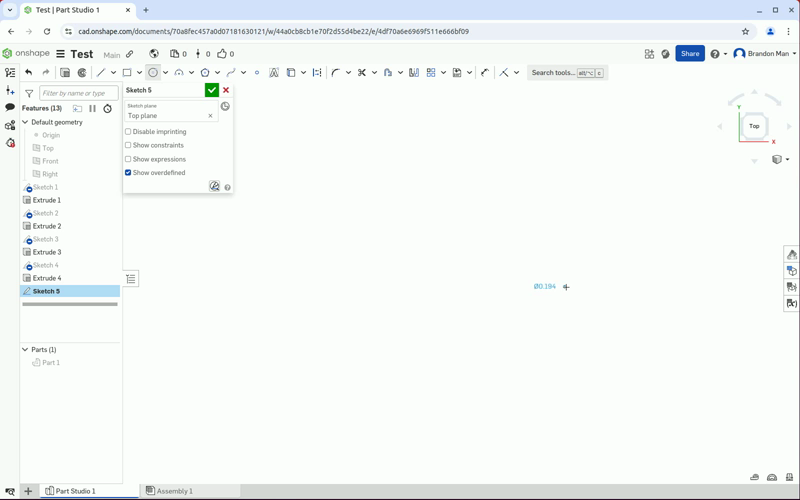
scroll(6)
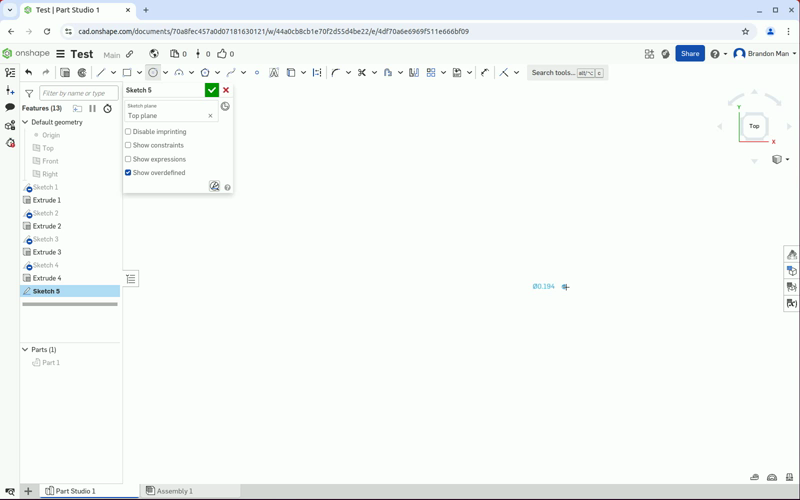
scroll(6)
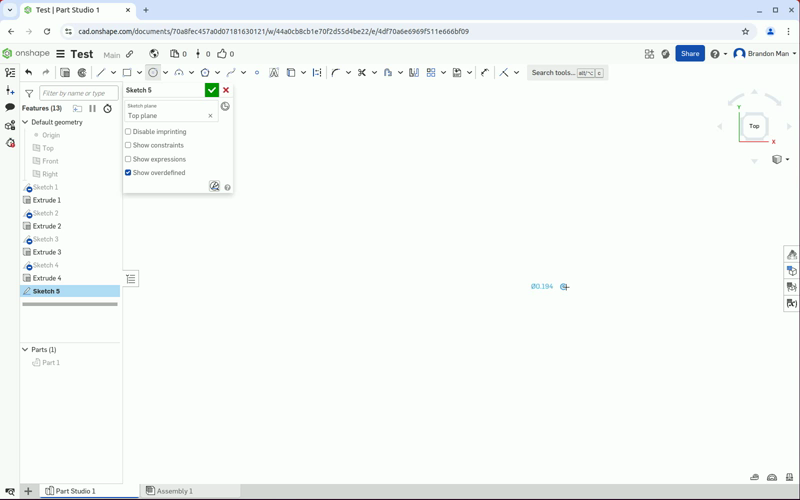
scroll(6)
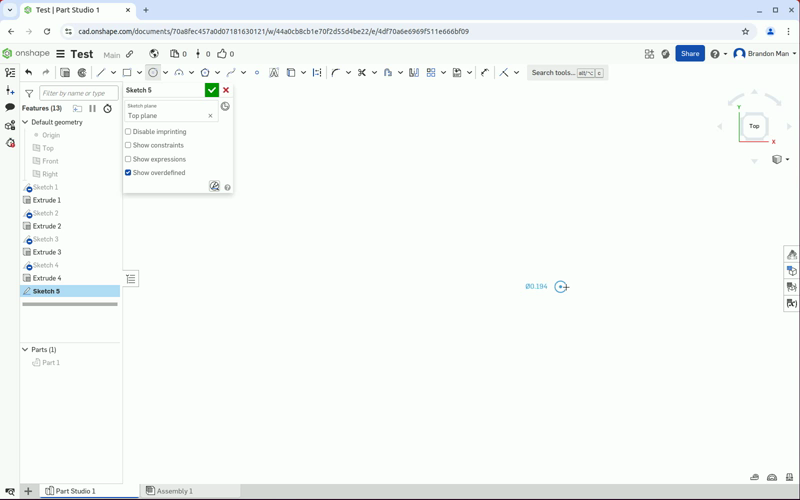
click(566, 286)
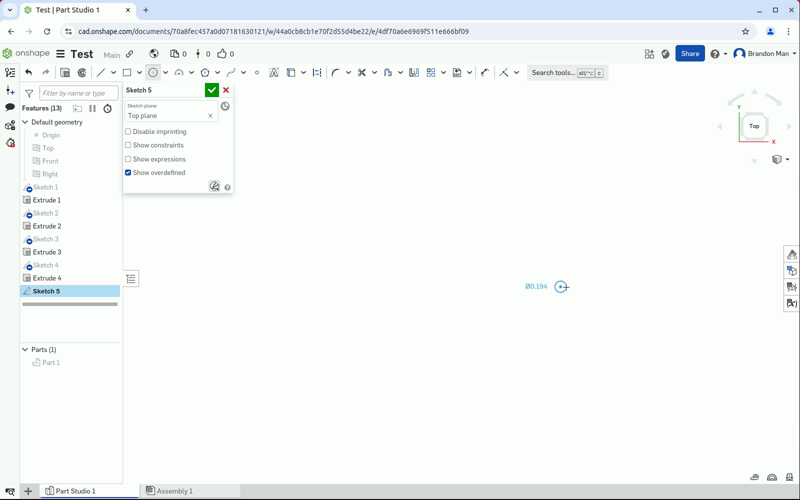
scroll(-6)
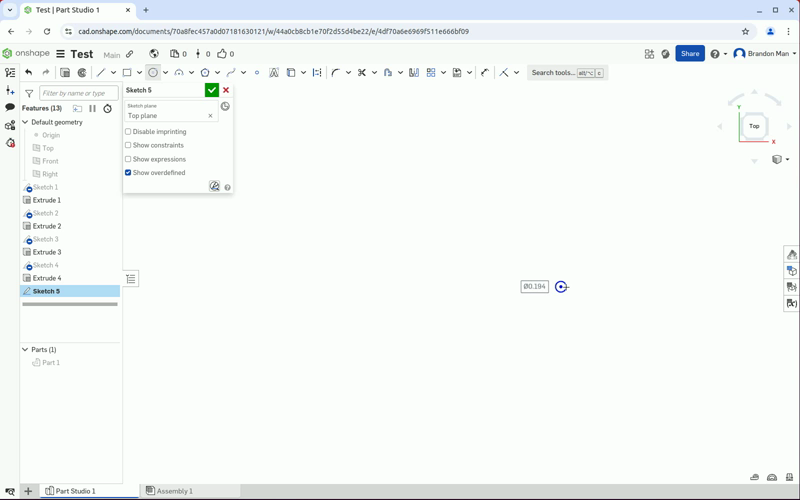
scroll(-6)
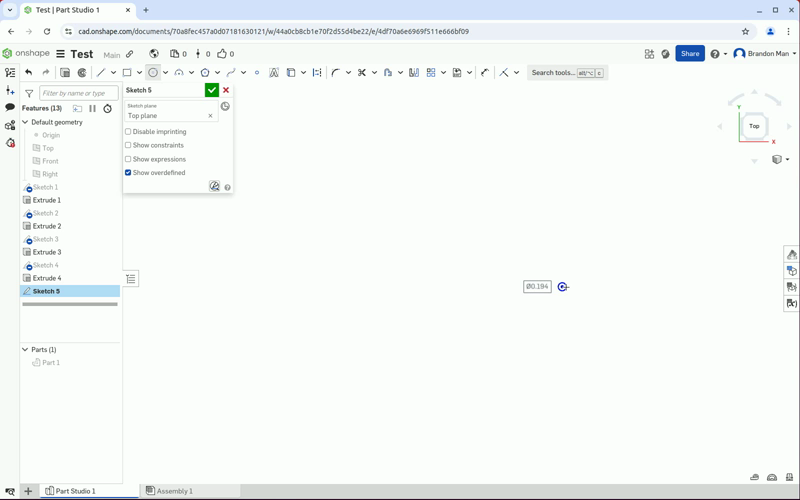
scroll(-6)
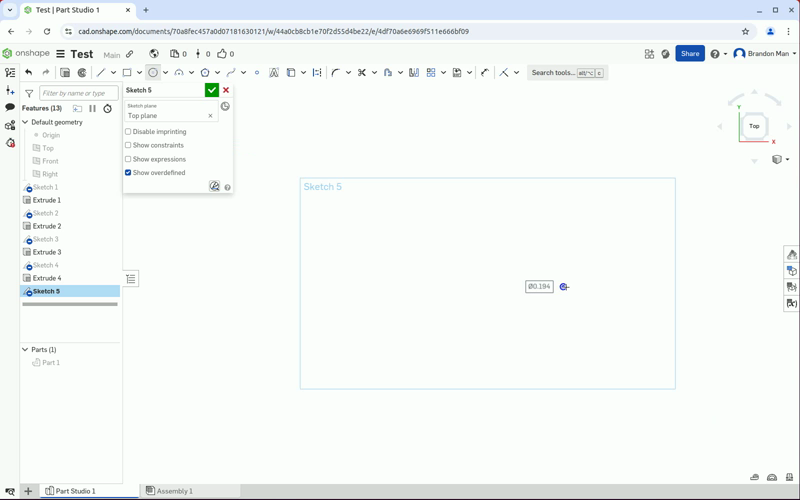
scroll(-6)
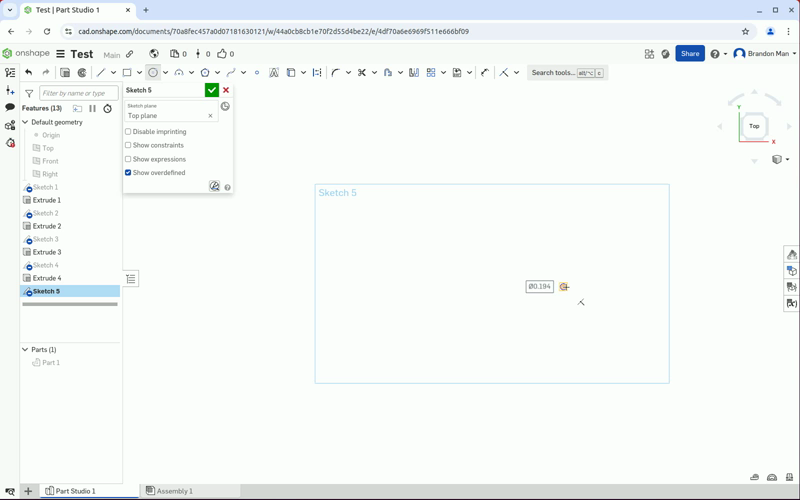
scroll(-6)
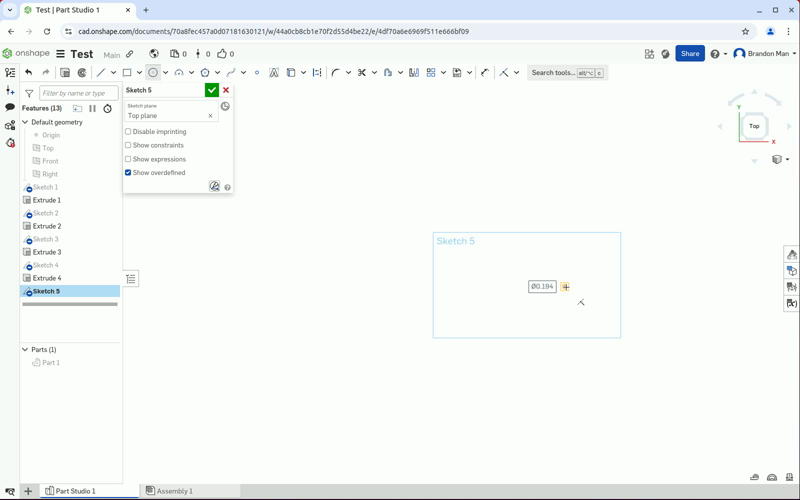
scroll(-6)
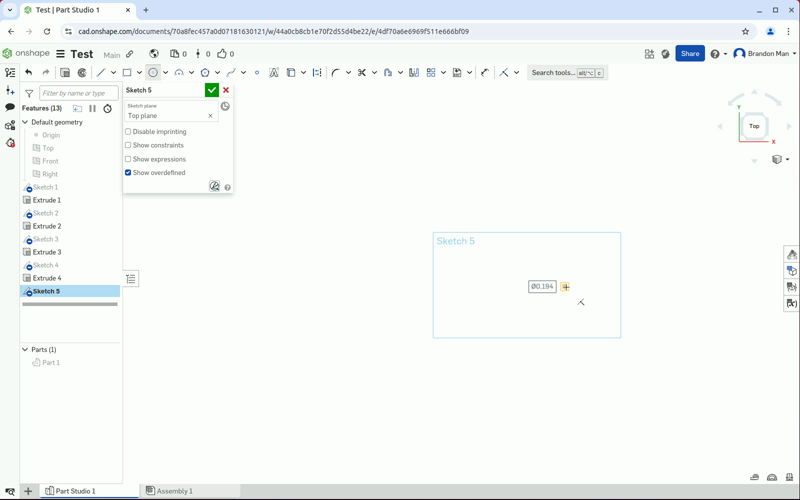
scroll(-6)
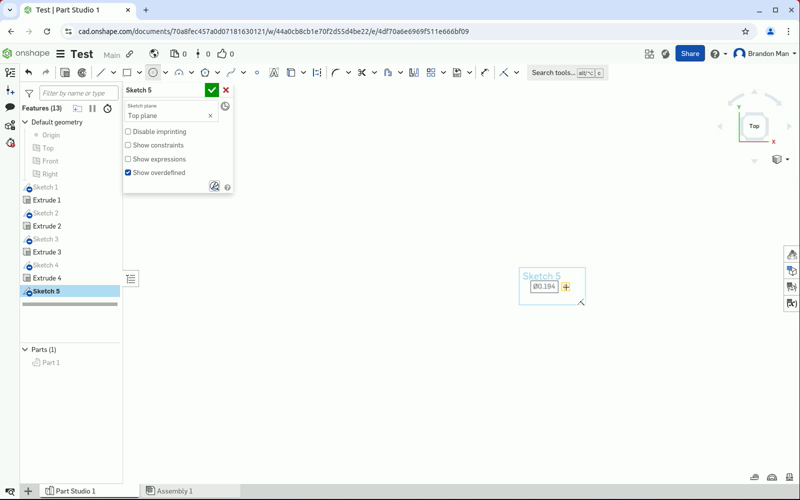
key(esc)
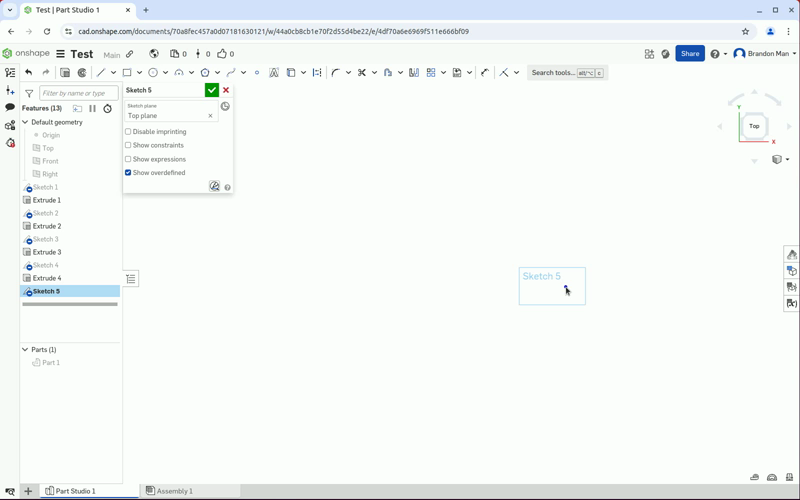
mouse_move(565, 286)
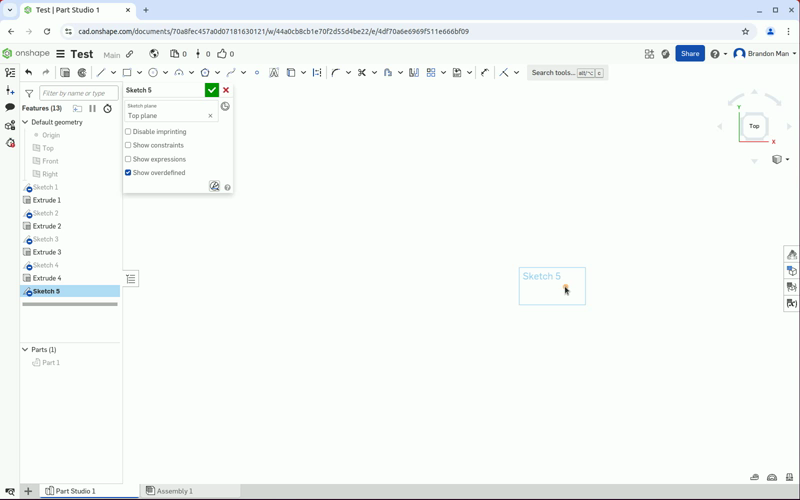
scroll(6)
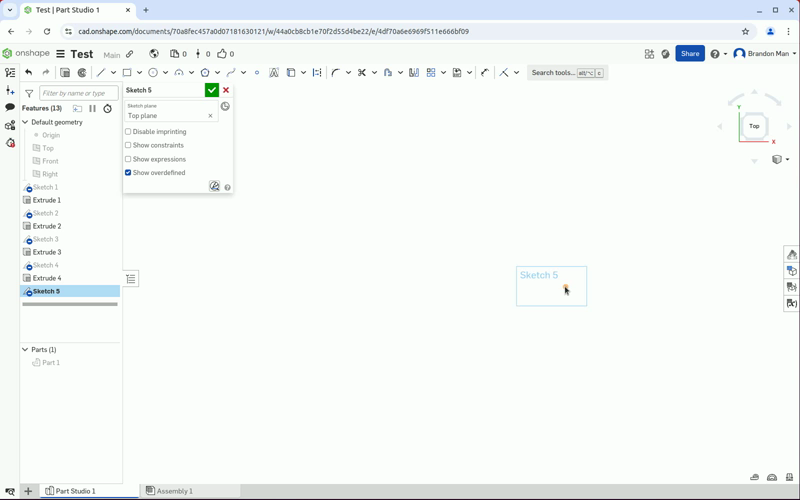
scroll(6)
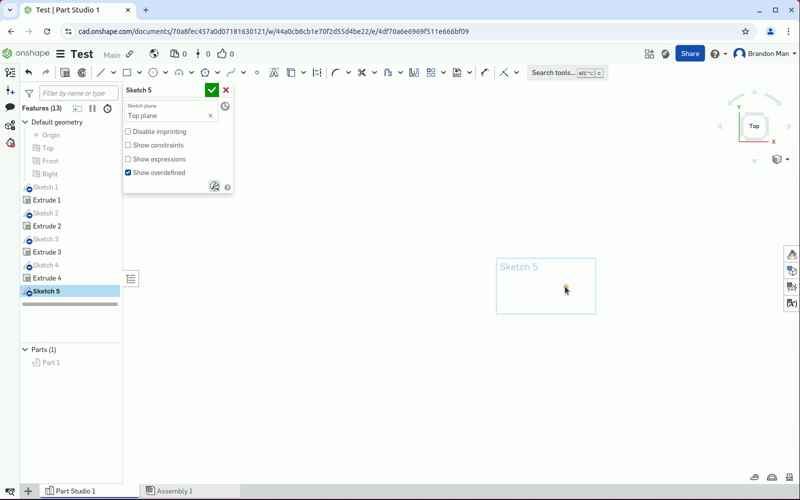
scroll(6)
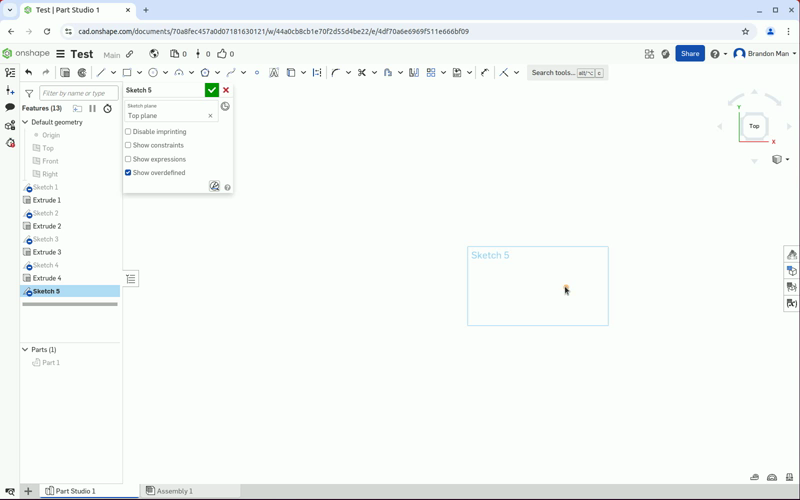
scroll(6)
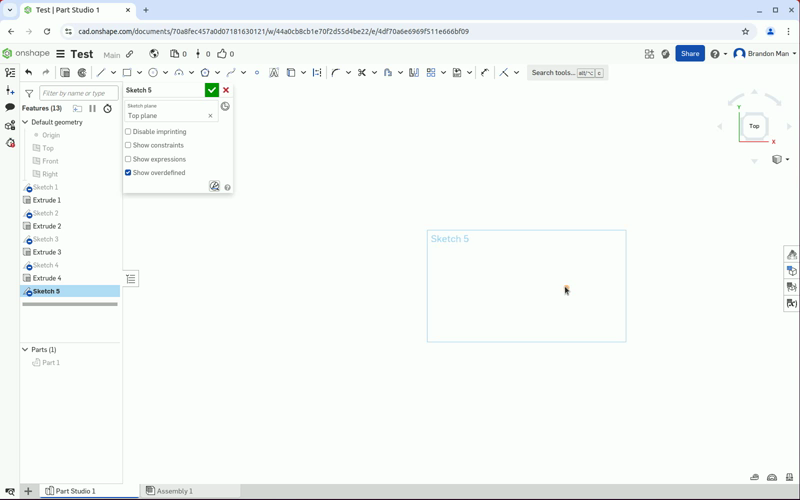
scroll(6)
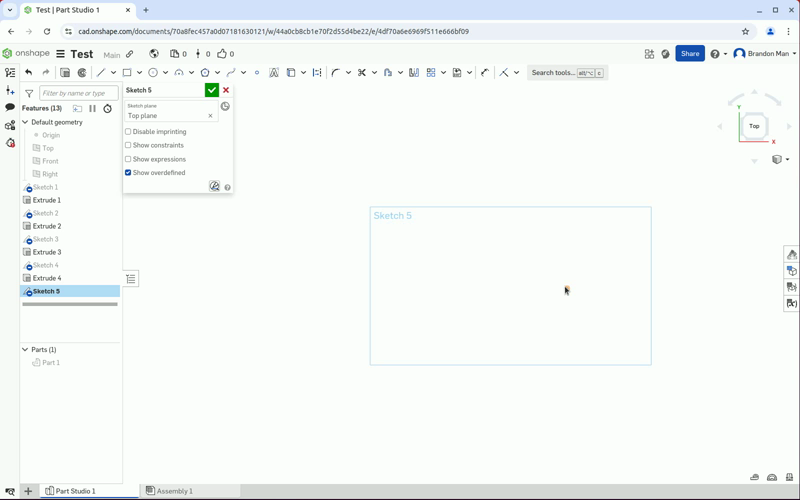
scroll(6)
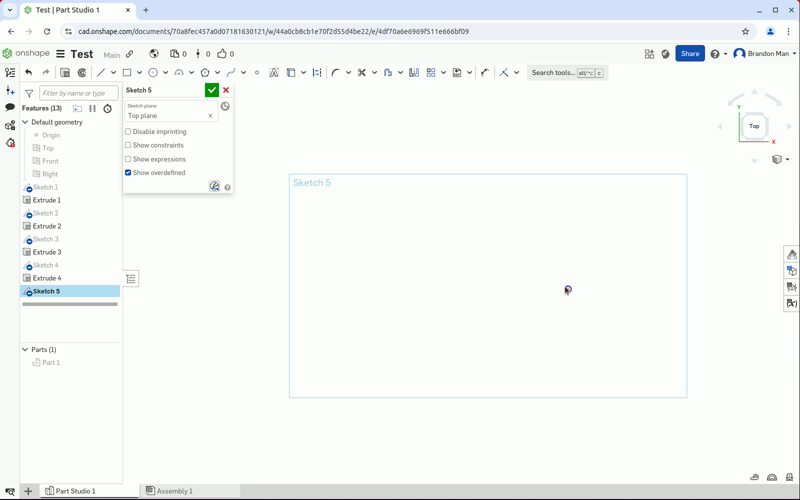
scroll(6)
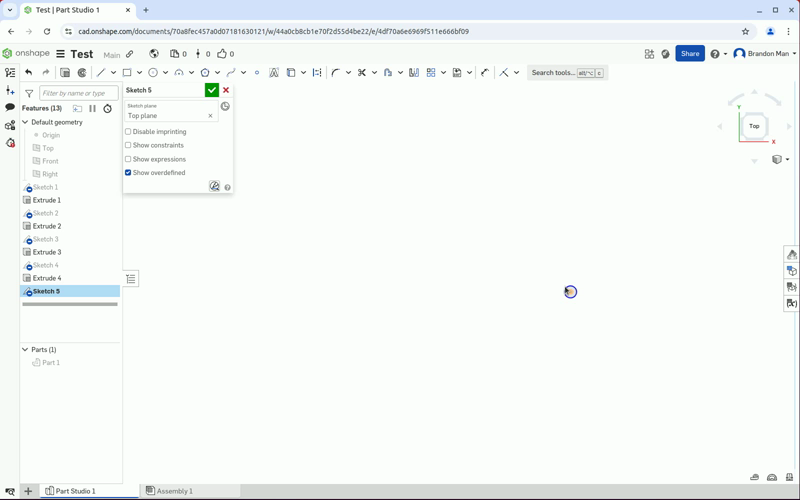
click(565, 286)
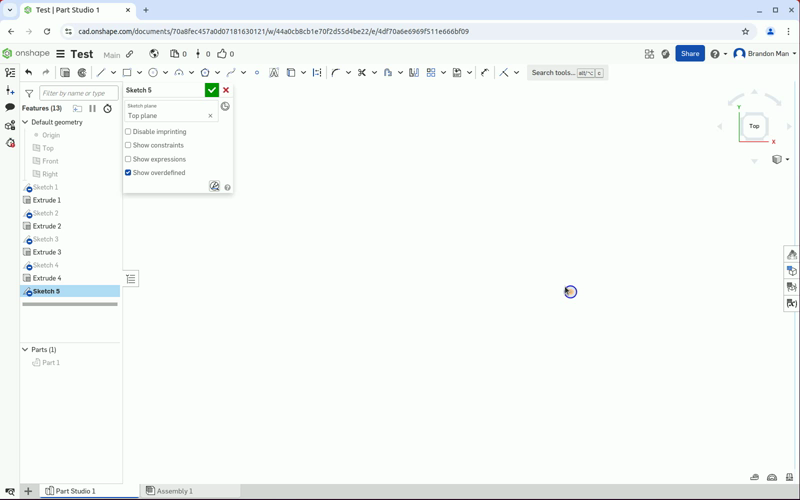
scroll(-6)
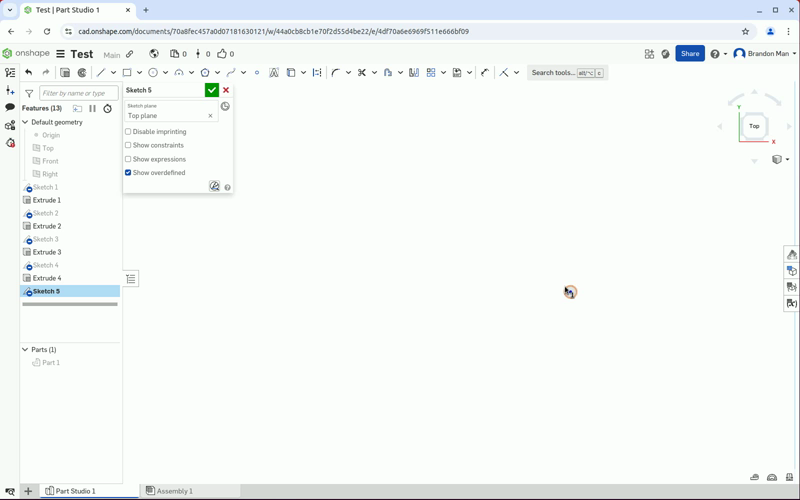
scroll(-6)
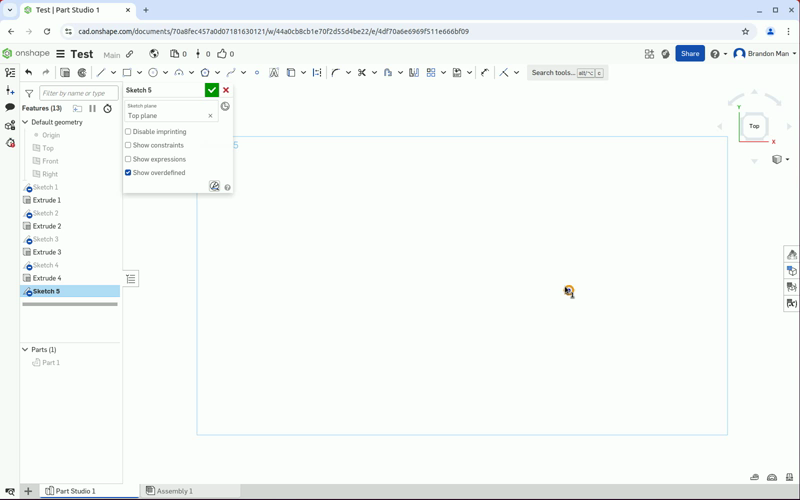
scroll(-6)
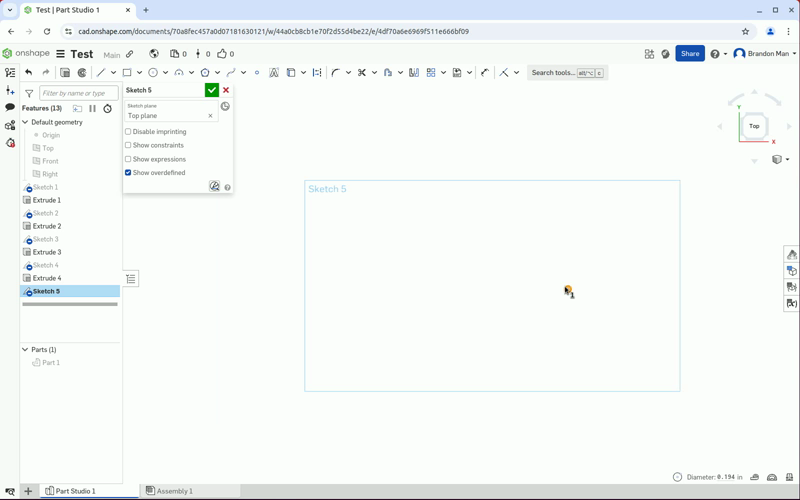
scroll(-6)
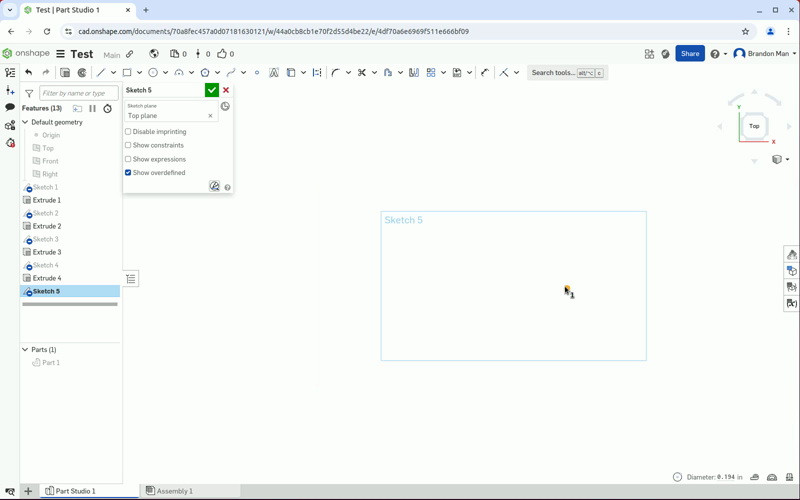
scroll(-6)
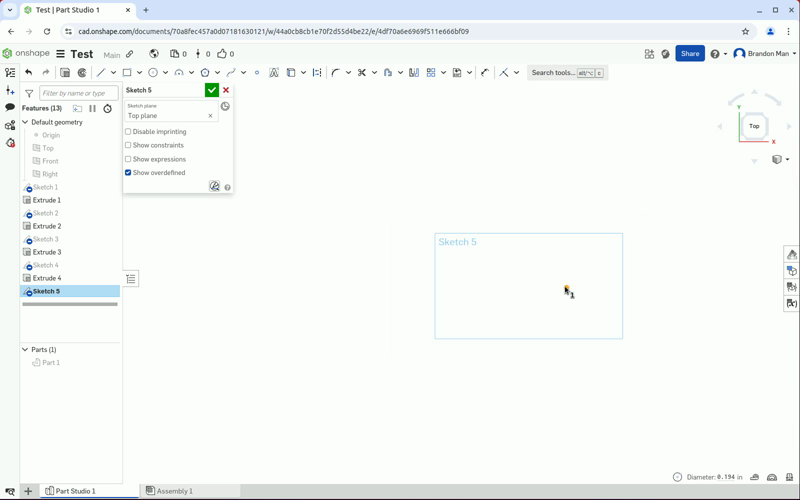
scroll(-6)
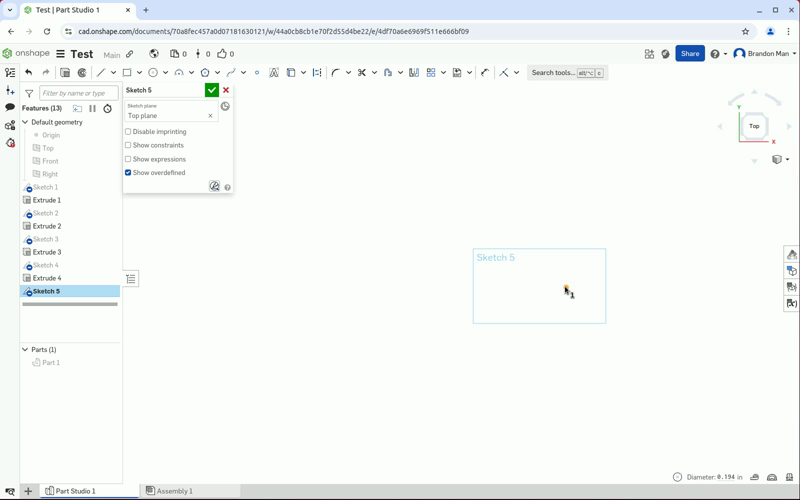
scroll(-6)
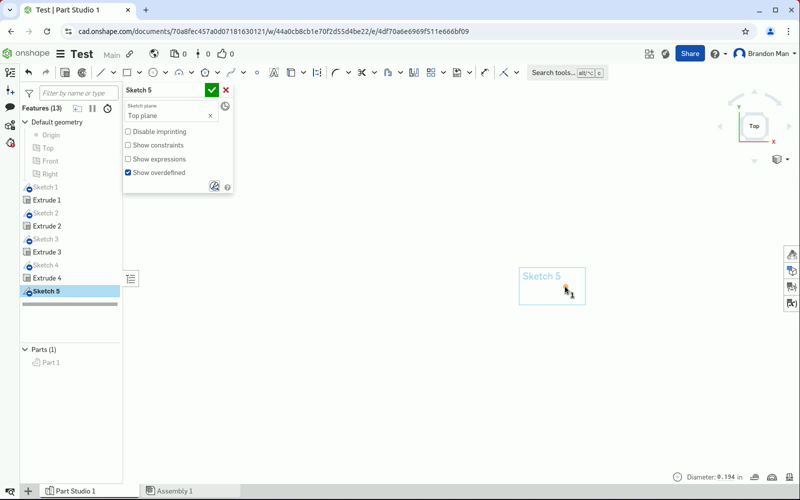
mouse_move(73, 352)
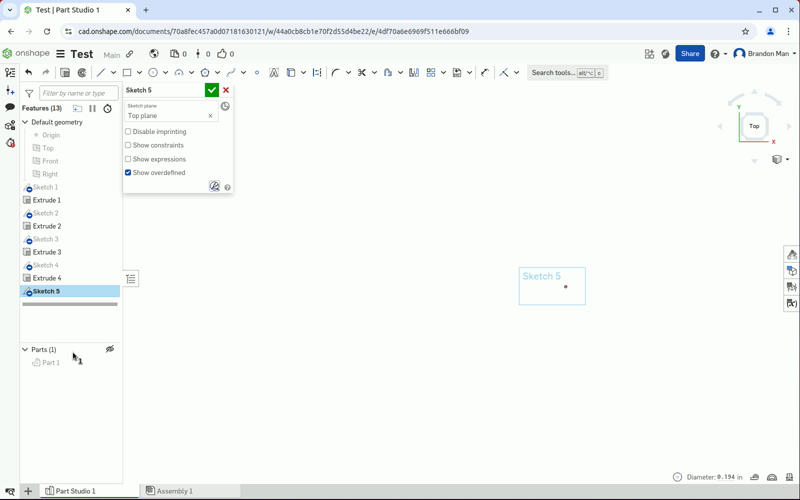
key(shift+y)
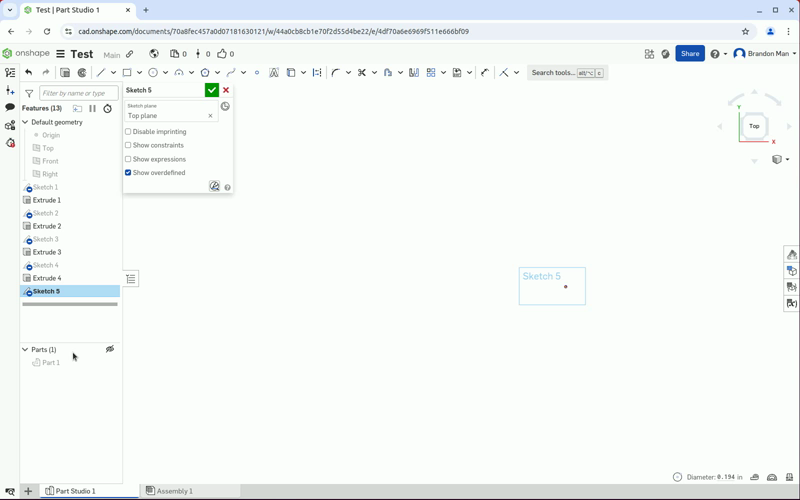
key(shift+e)
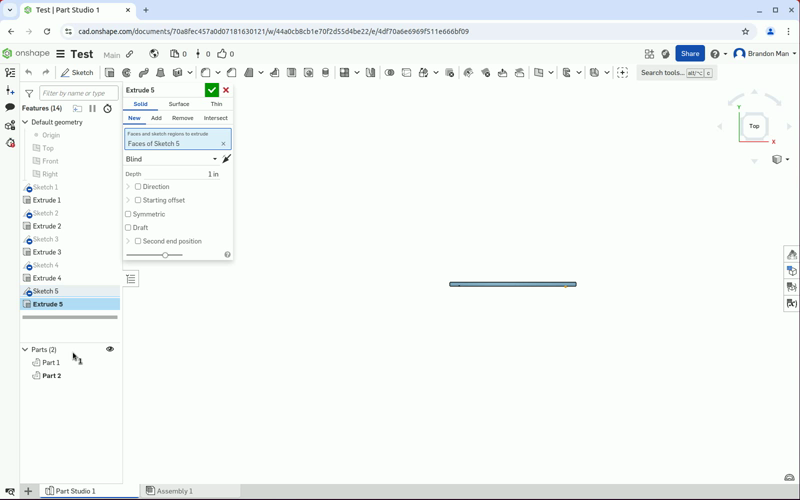
mouse_move(143, 106)
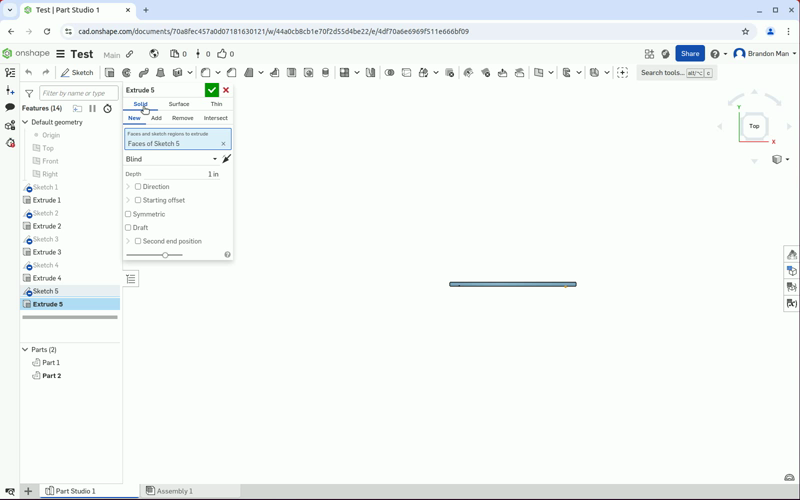
click(143, 106)
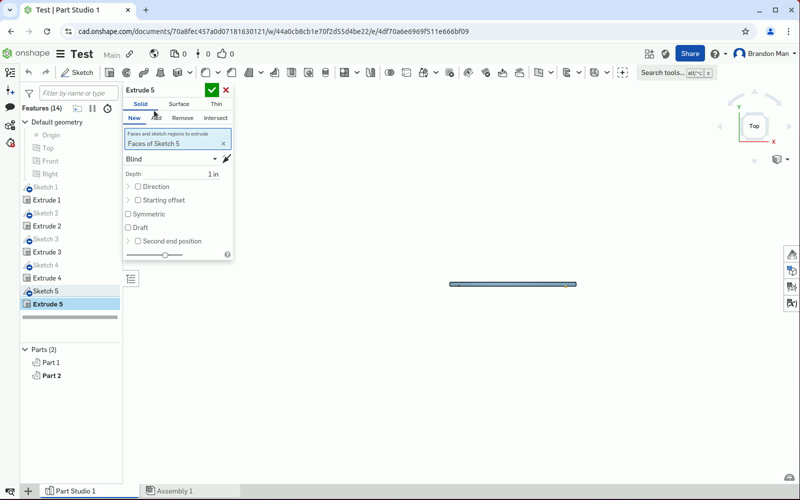
mouse_move(186, 120)
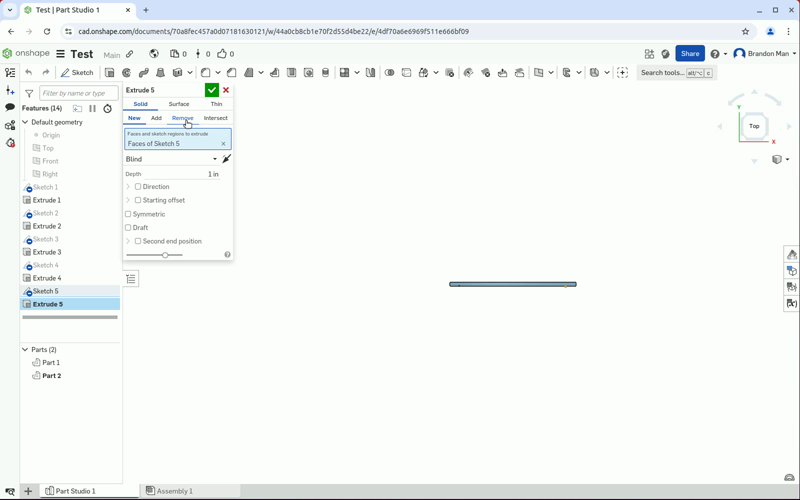
click(186, 120)
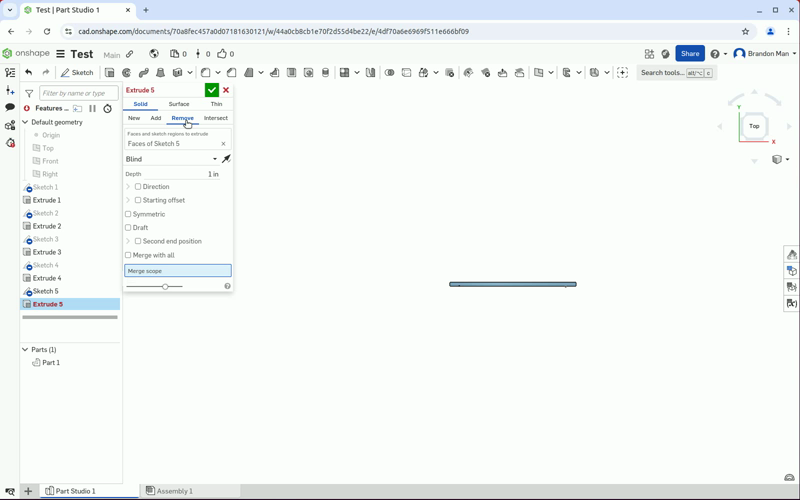
key(tab, 4)
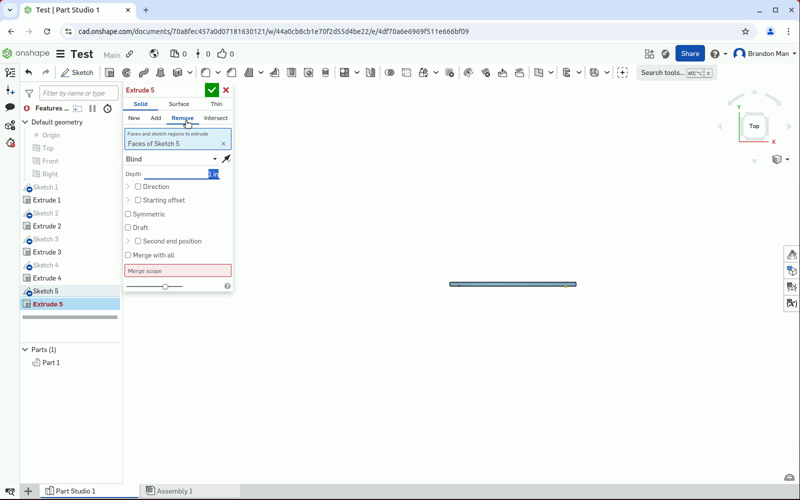
text(0.481)
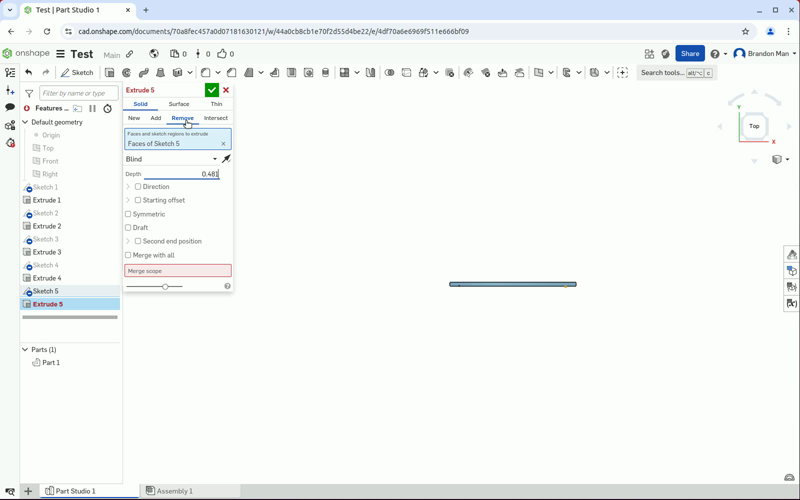
key(tab, 6)
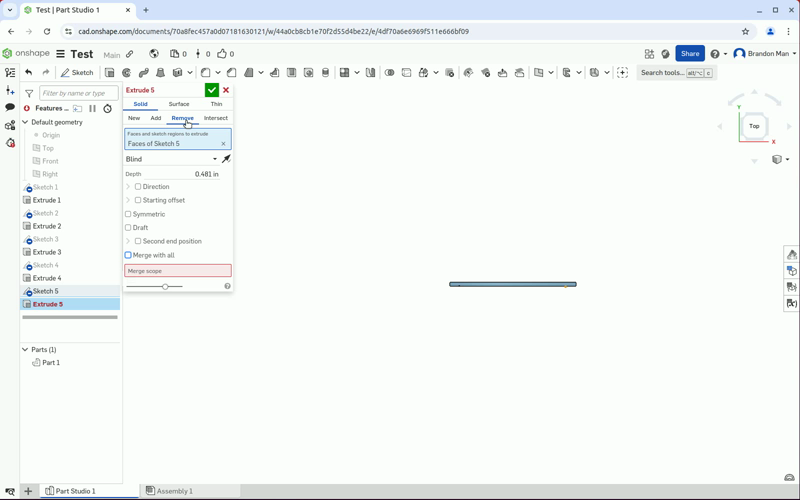
key(space)
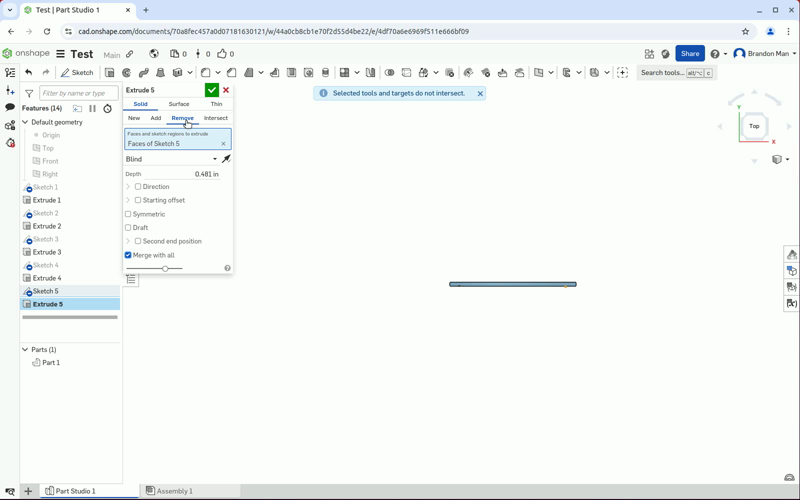
key(enter)
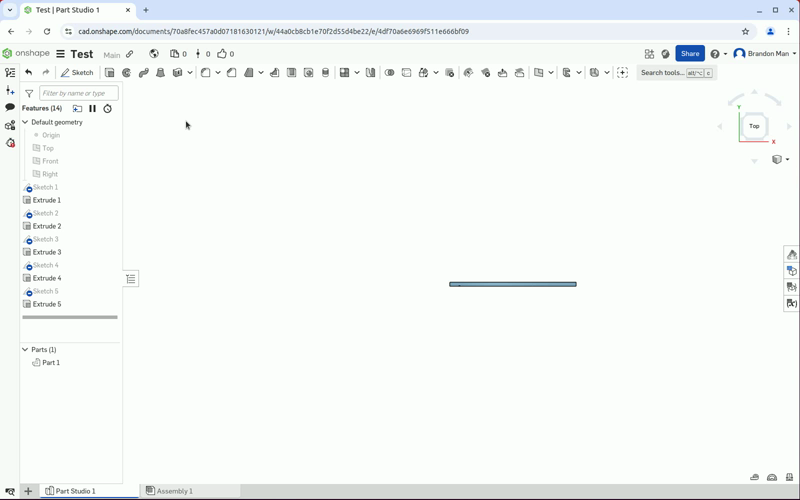
key(shift+h)
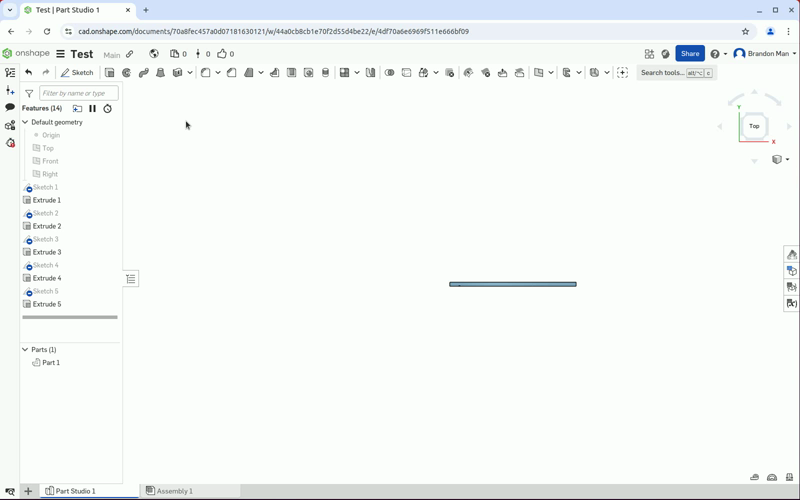
key(shift+h)
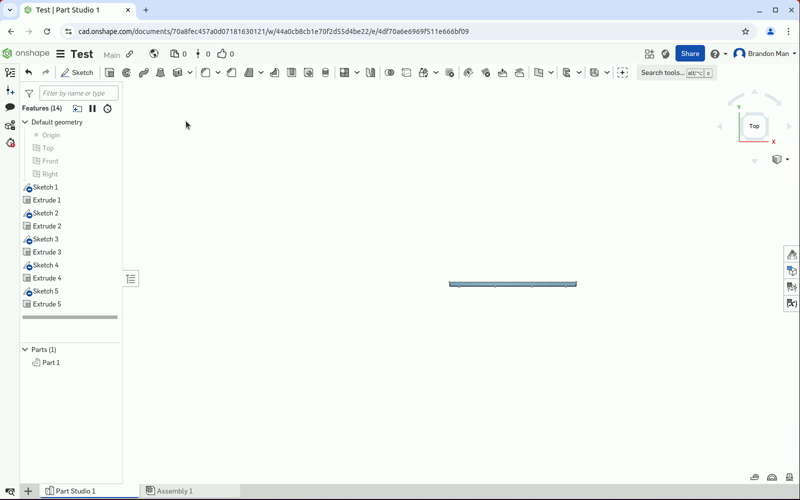
key(shift+7)
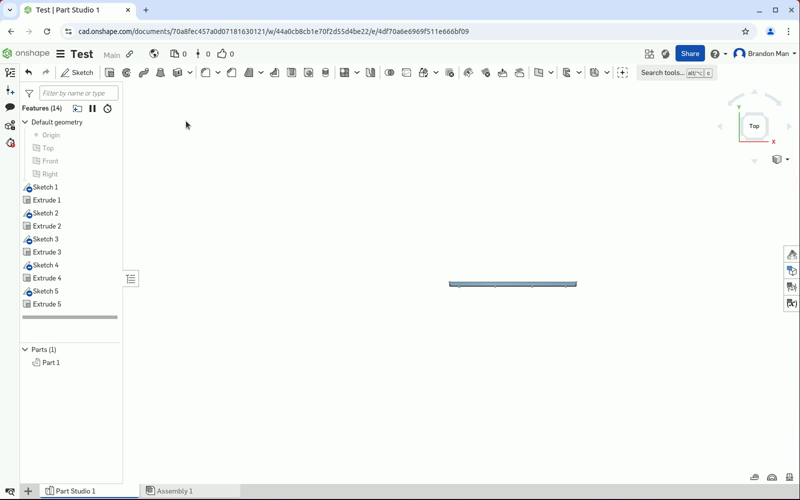
key(up, 3)
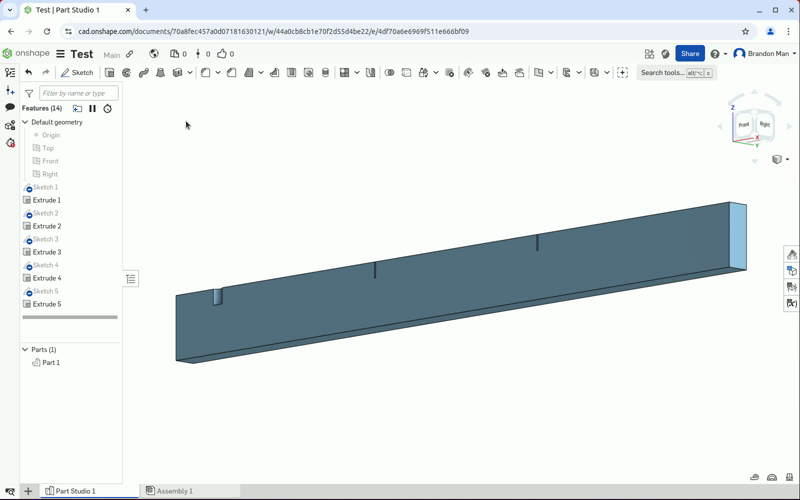
key(left, 3)
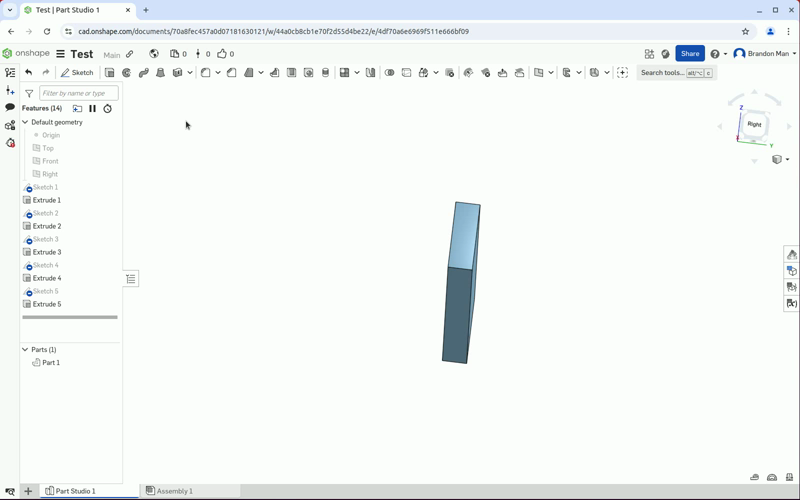
key(right, 3)
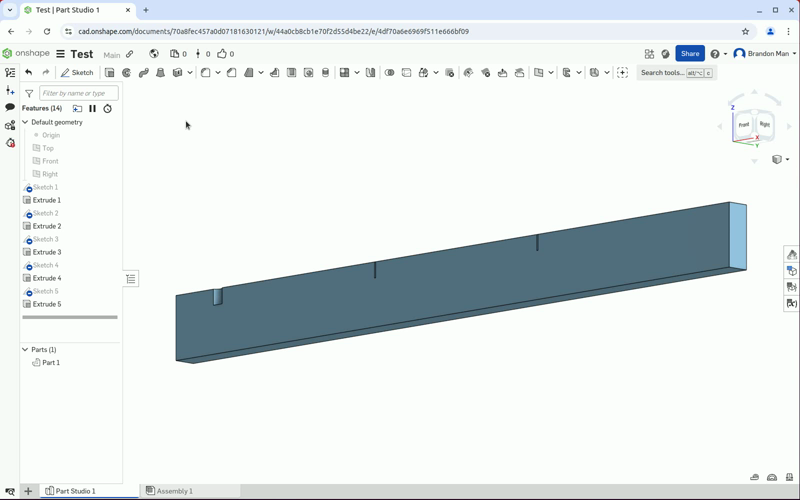
key(down, 3)
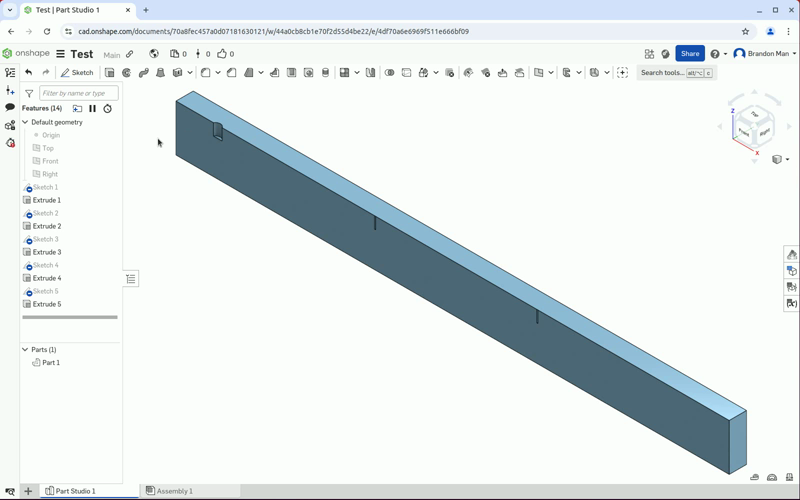
mouse_move(73, 189)
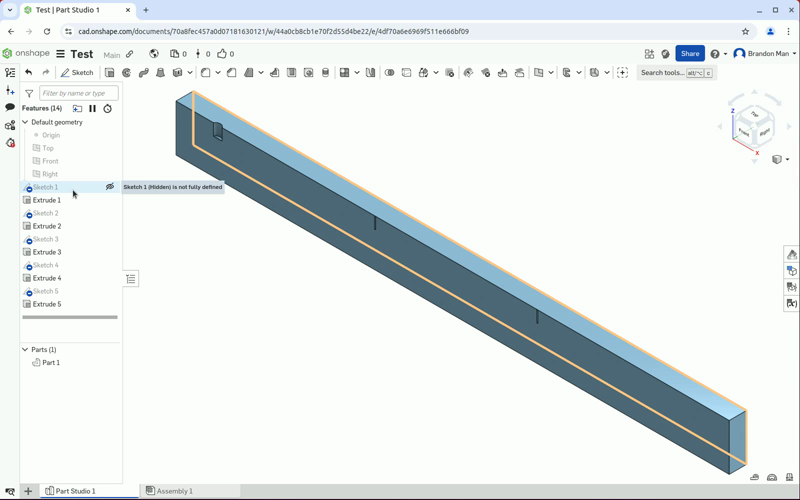
click(73, 189)